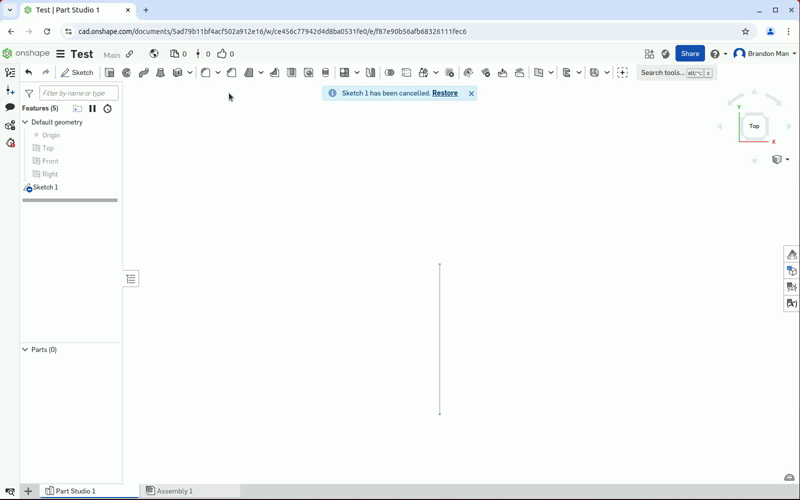
key(shift+h)
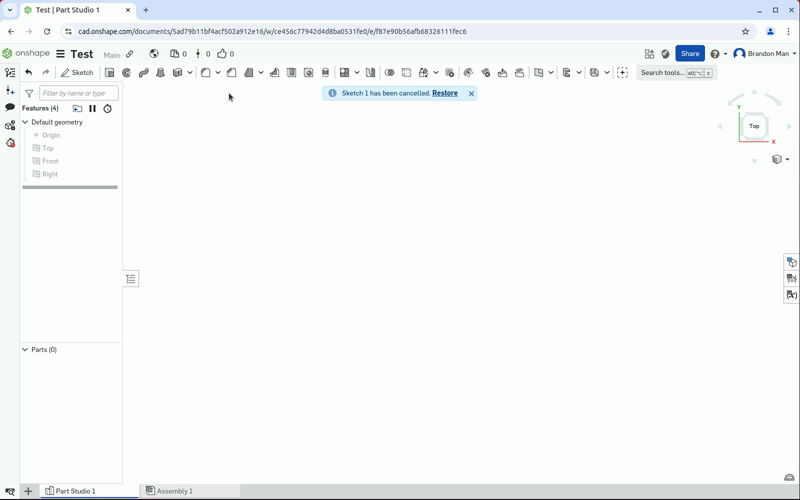
mouse_move(73, 352)
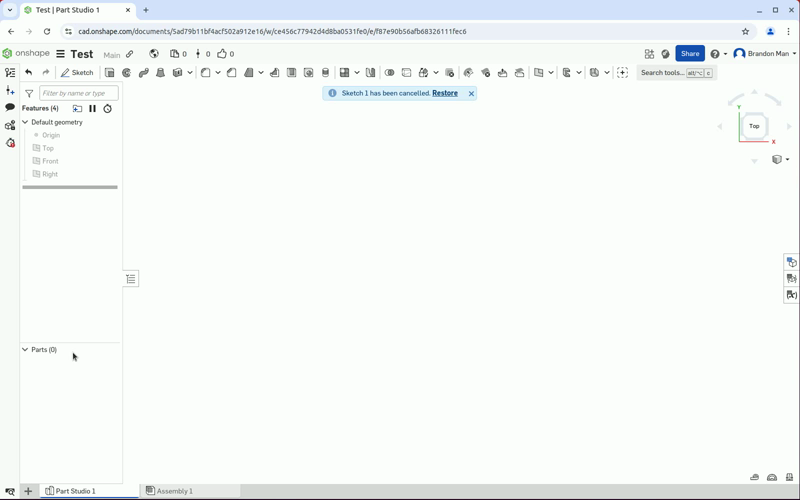
key(y)
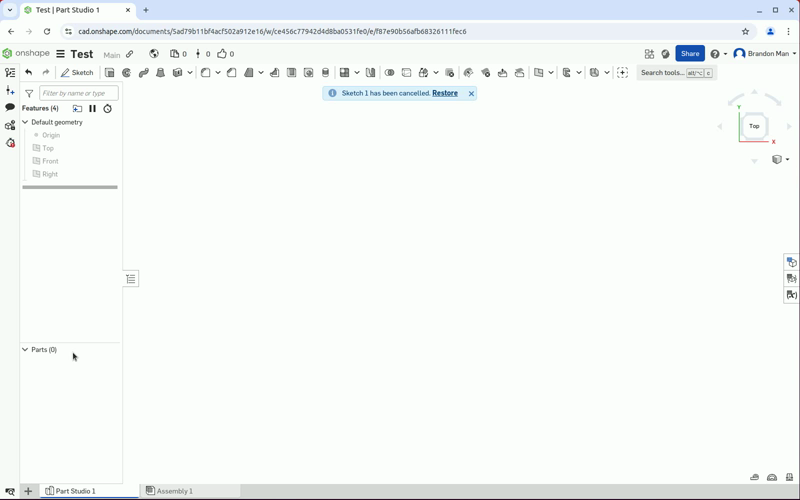
key(shift+p)
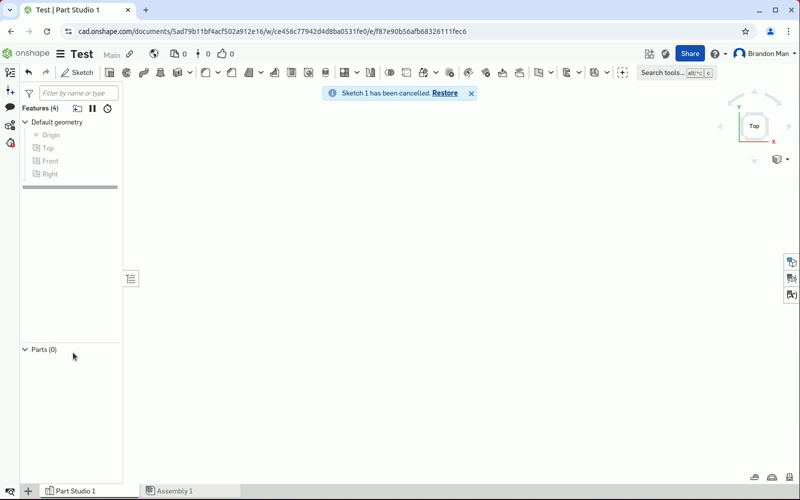
key(space)
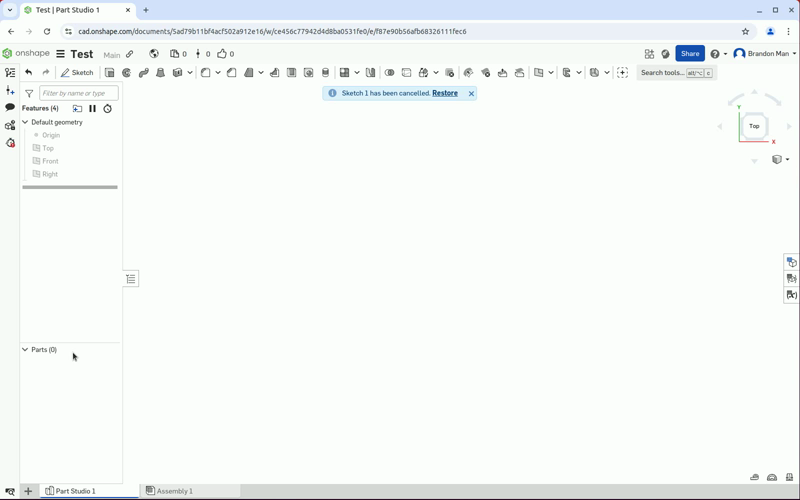
key_down(shift)
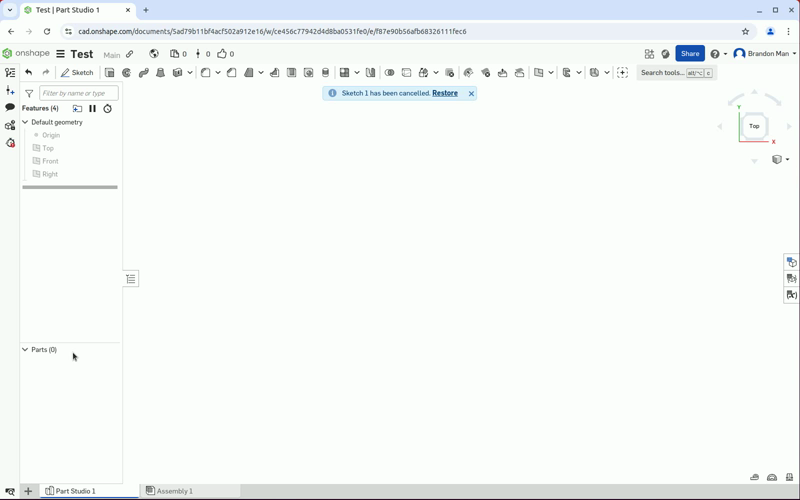
key(up)
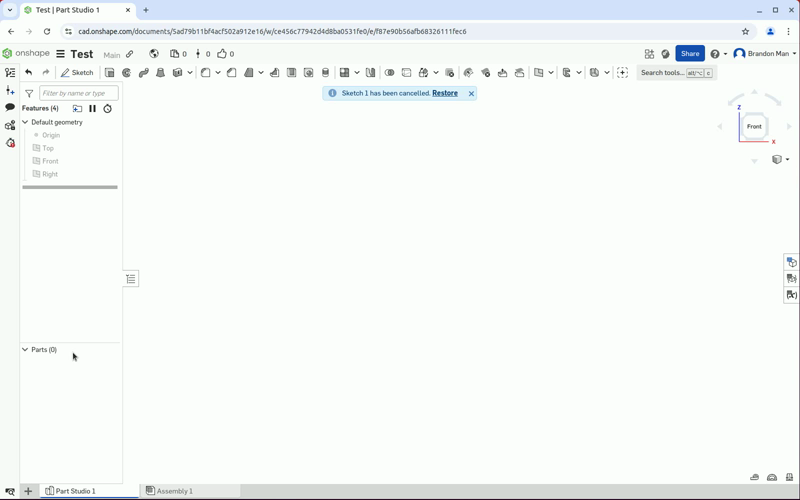
key_up(shift)
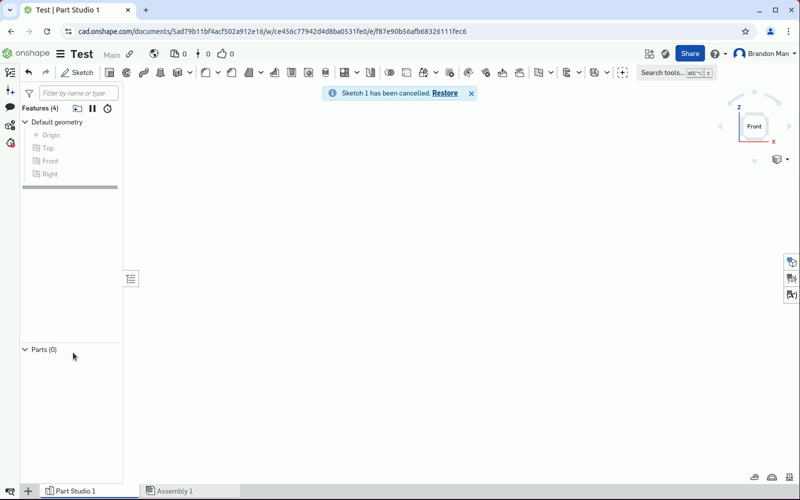
mouse_move(73, 352)
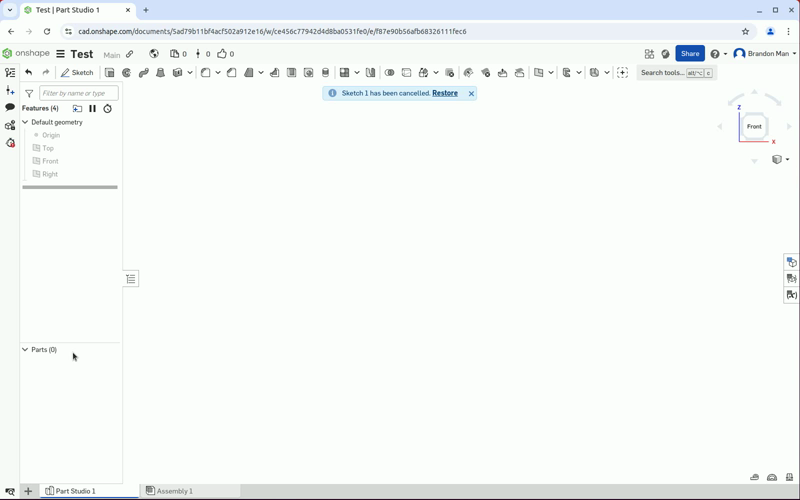
key(shift+y)
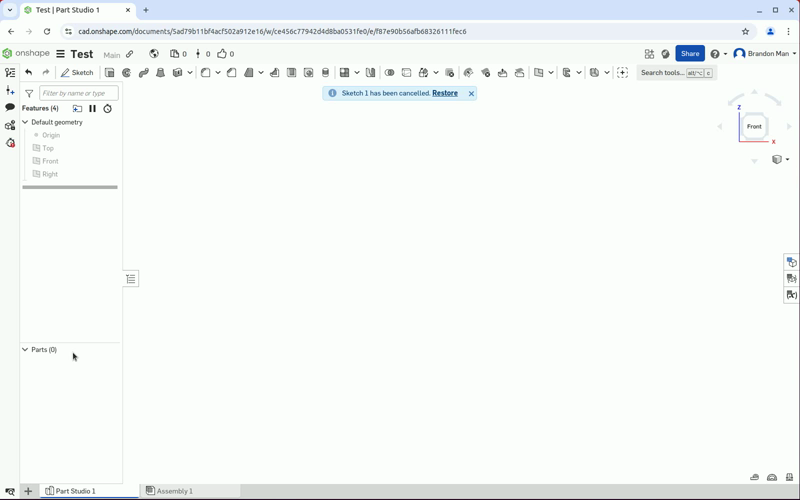
key(shift+s)
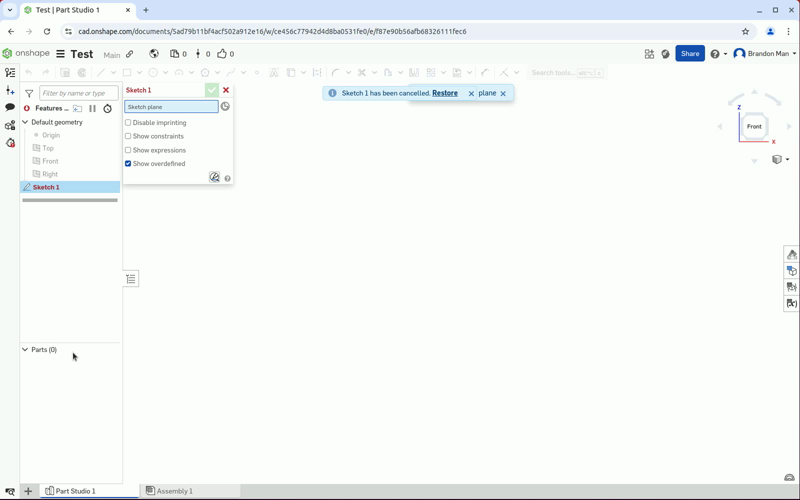
mouse_move(73, 163)
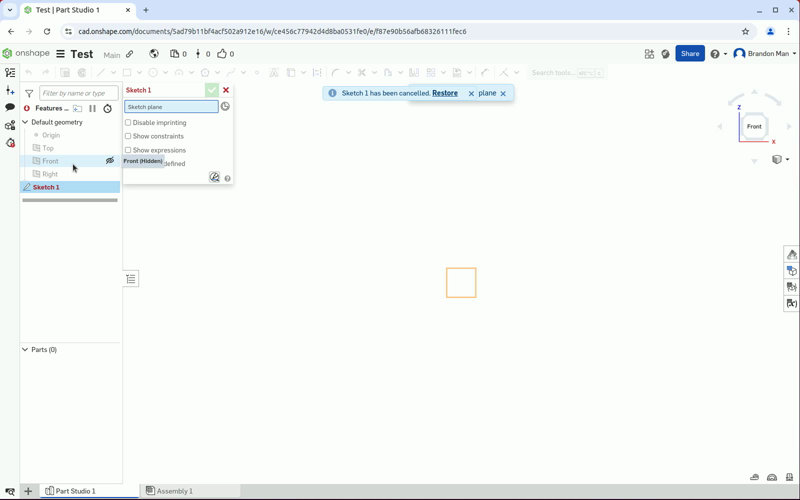
click(73, 163)
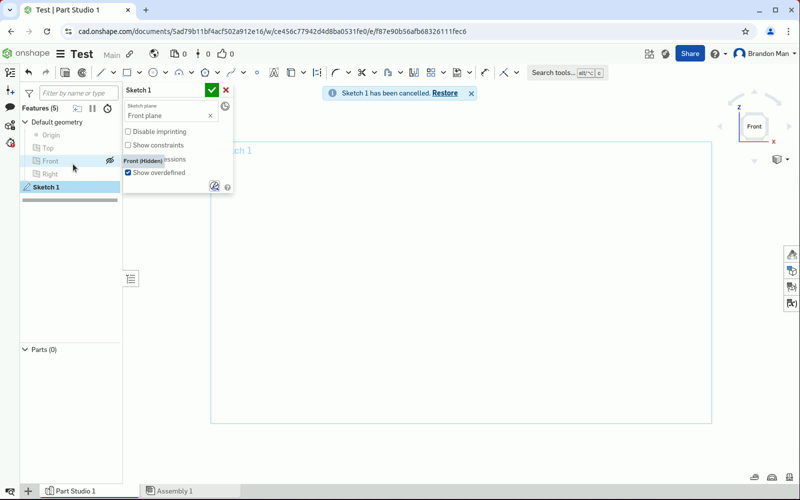
mouse_move(73, 352)
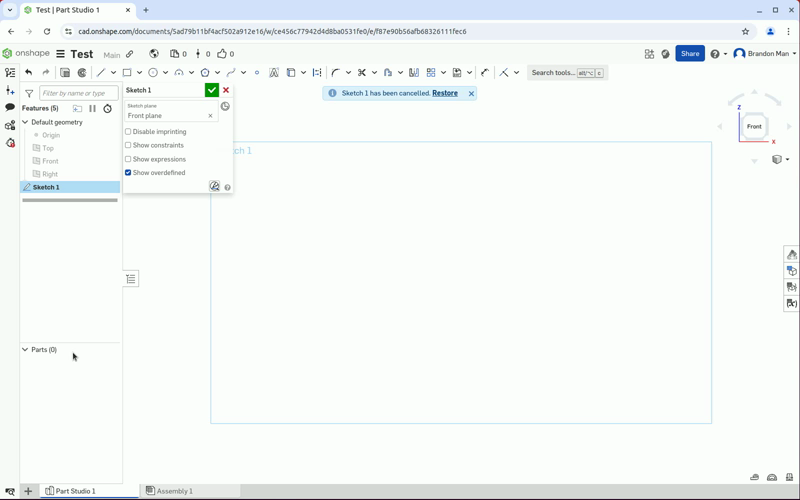
key(y)
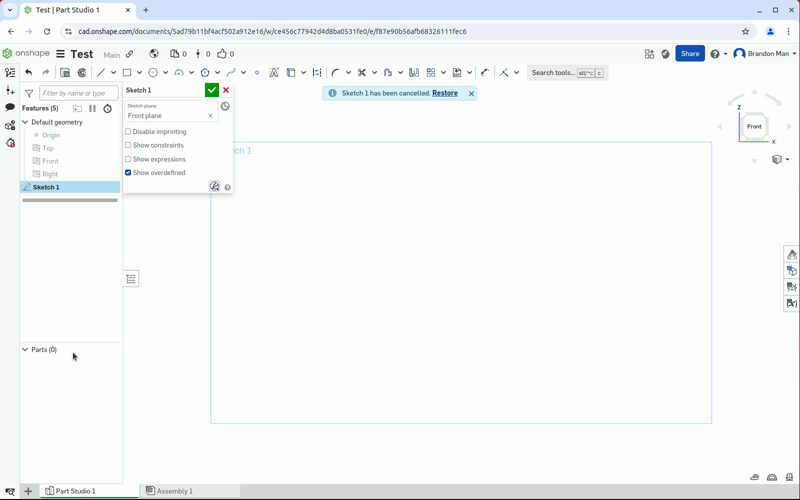
key(l)
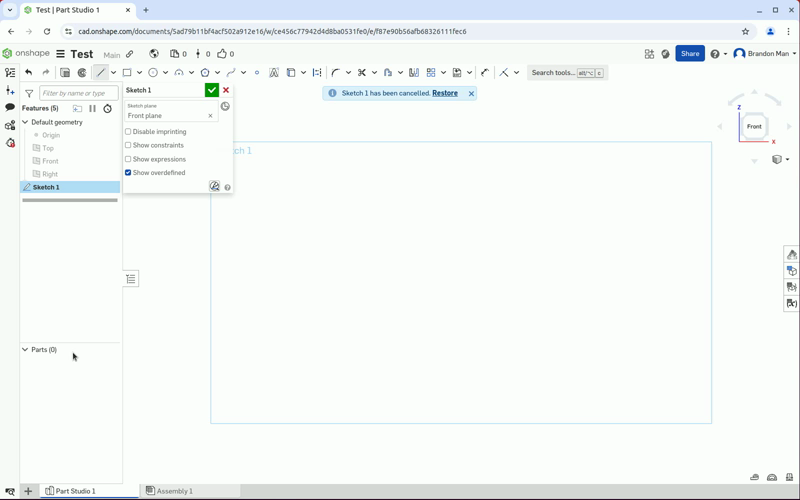
key_down(shift)
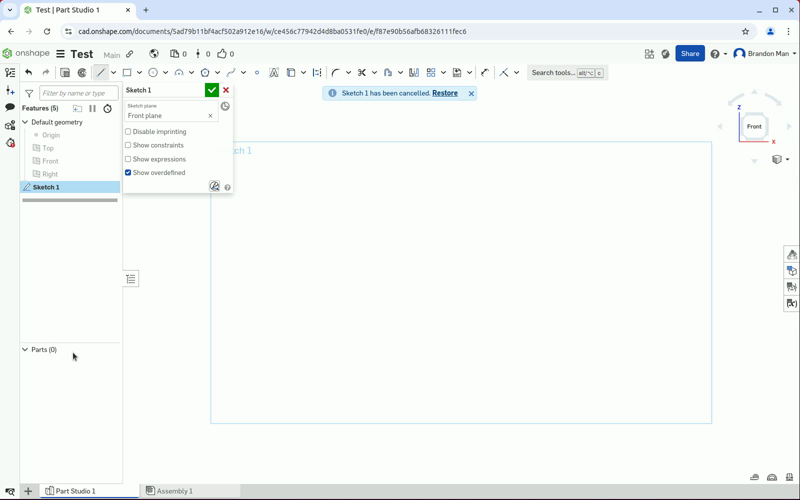
mouse_move(407, 315)
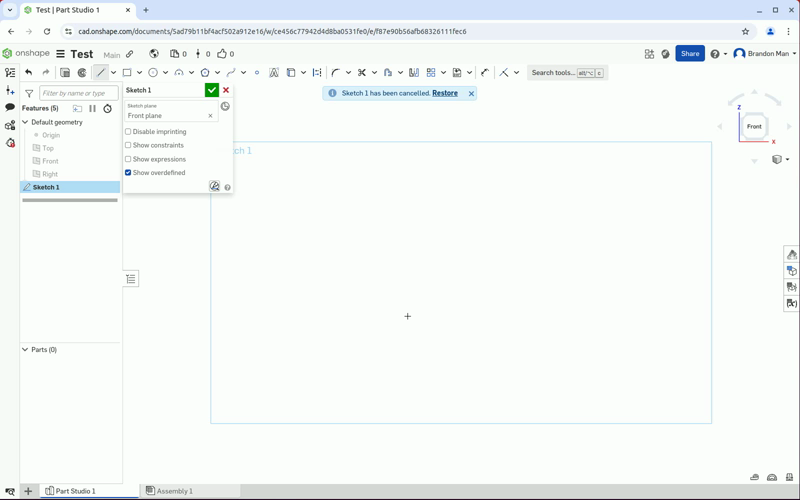
click(407, 315)
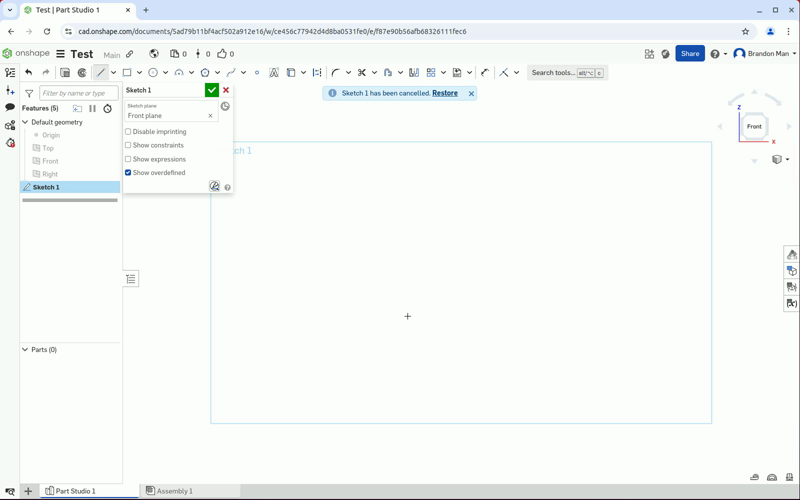
key_up(shift)
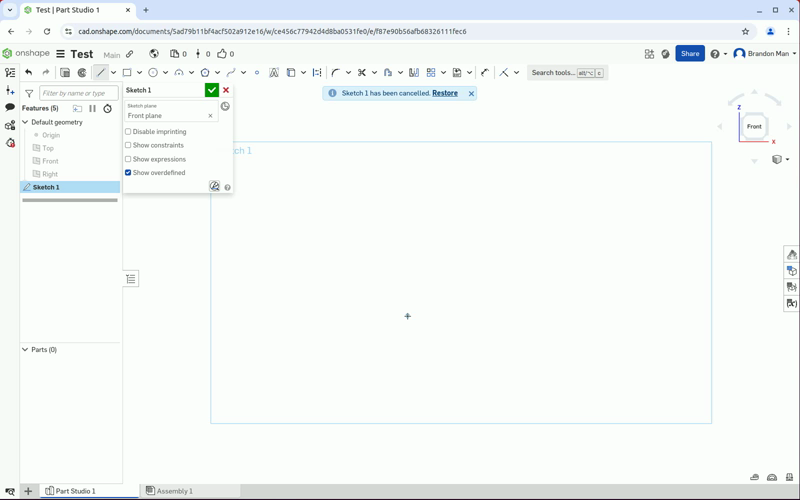
key_down(shift)
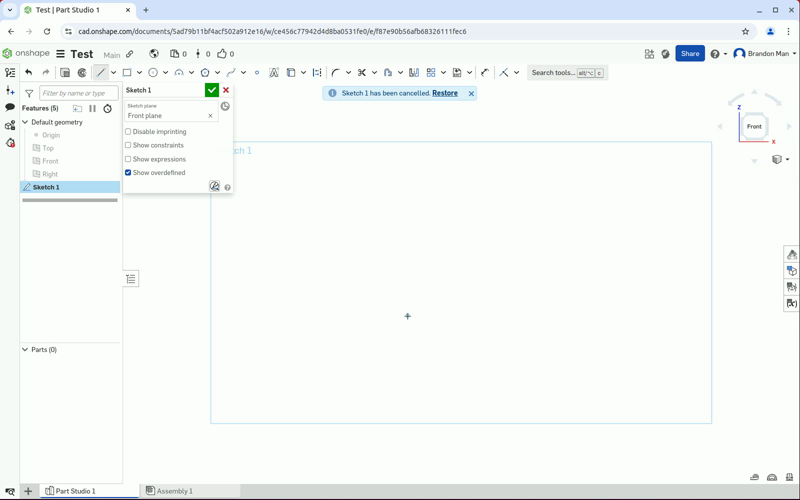
mouse_move(437, 315)
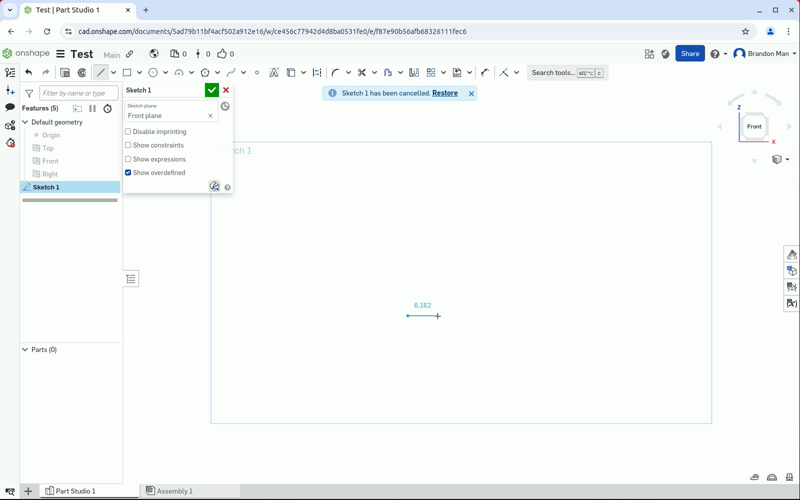
mouse_move(418, 315)
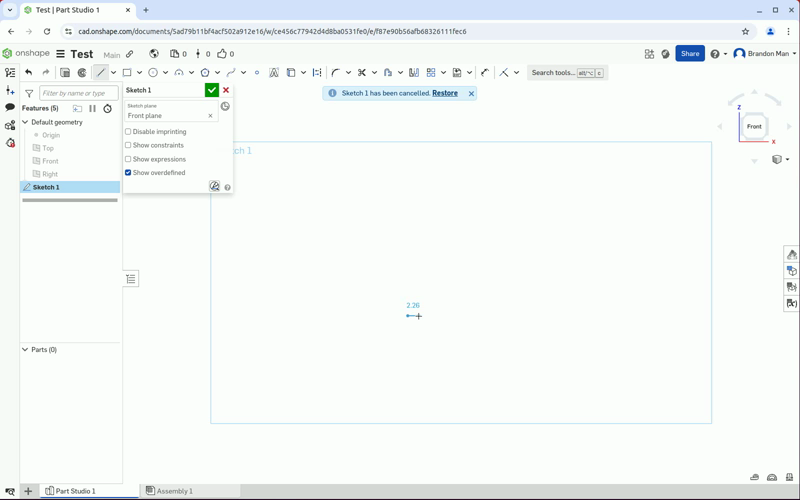
click(418, 315)
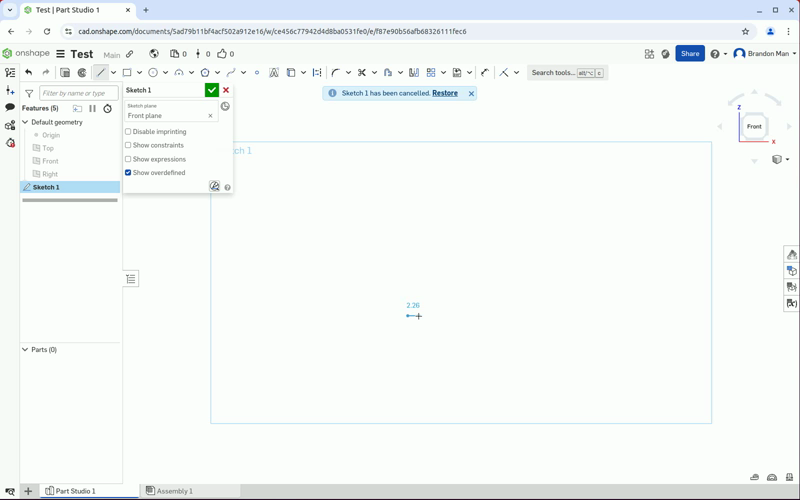
key_up(shift)
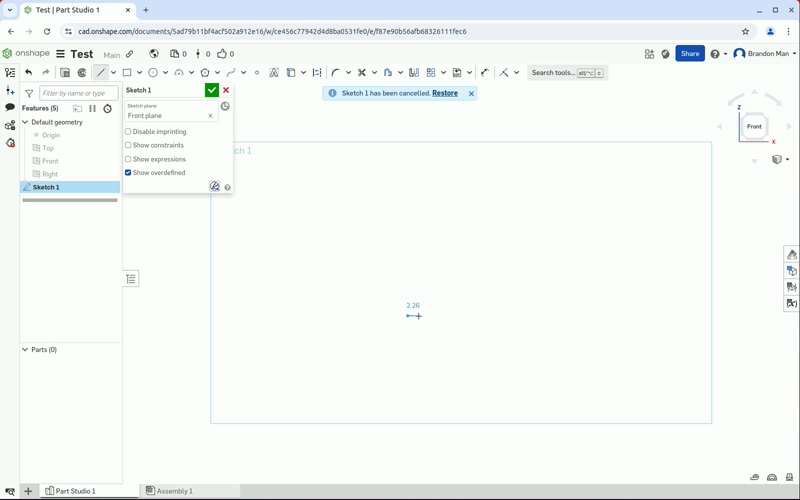
key_down(shift)
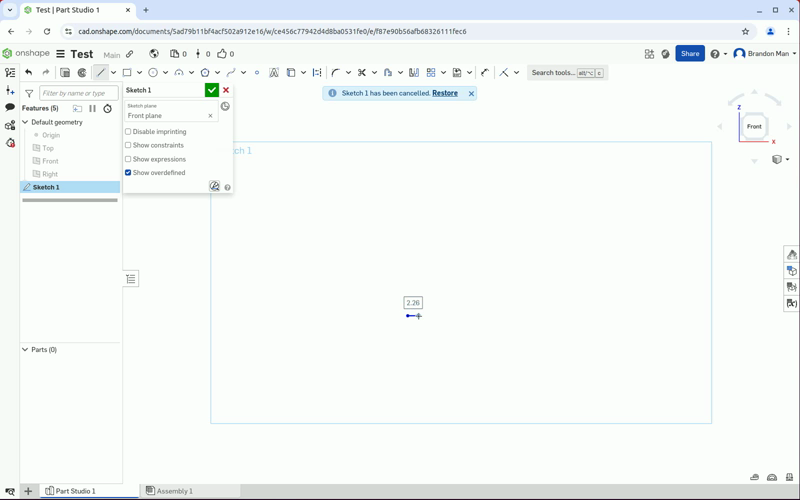
mouse_move(448, 315)
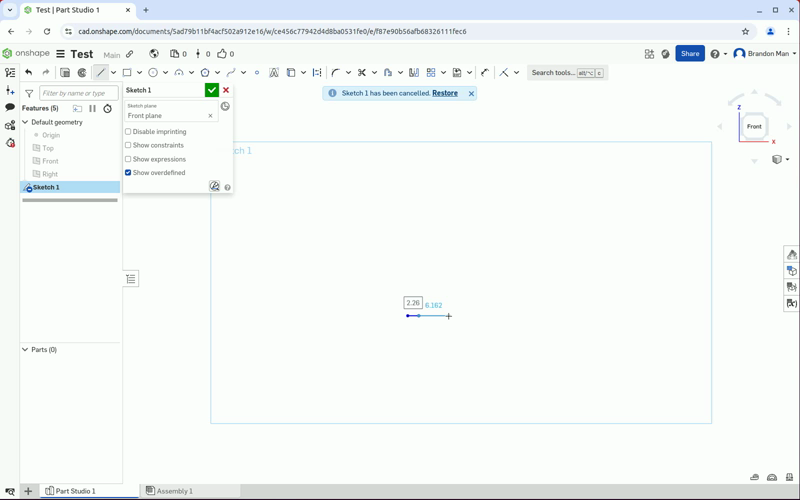
mouse_move(428, 315)
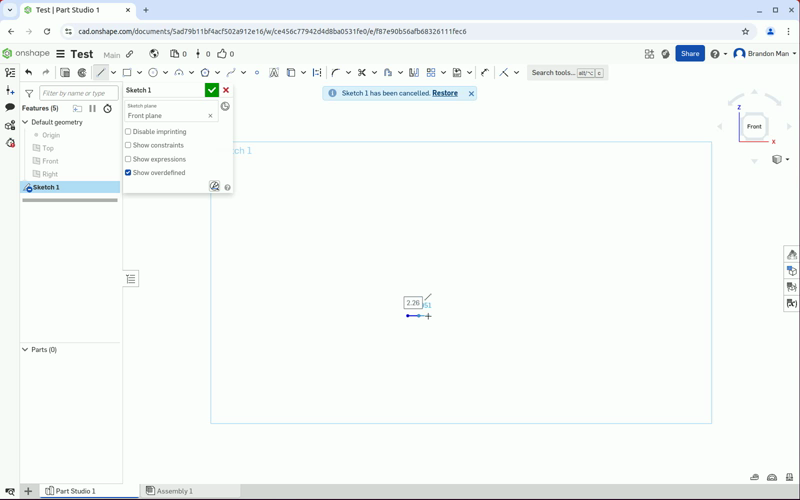
click(428, 315)
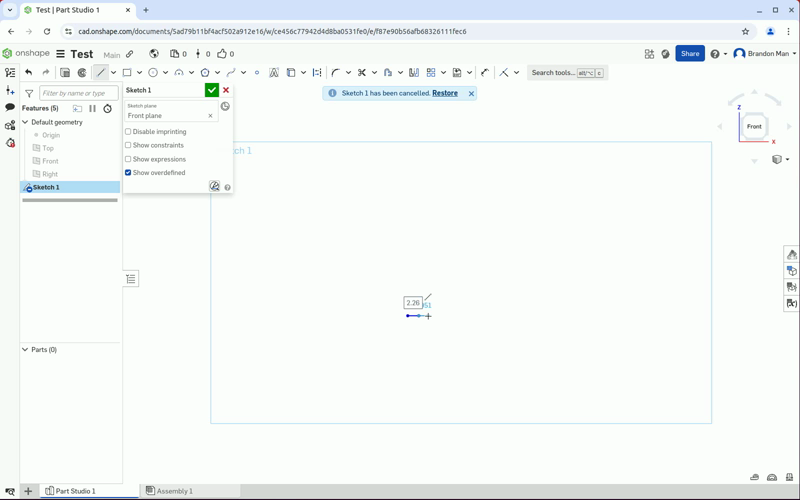
key_up(shift)
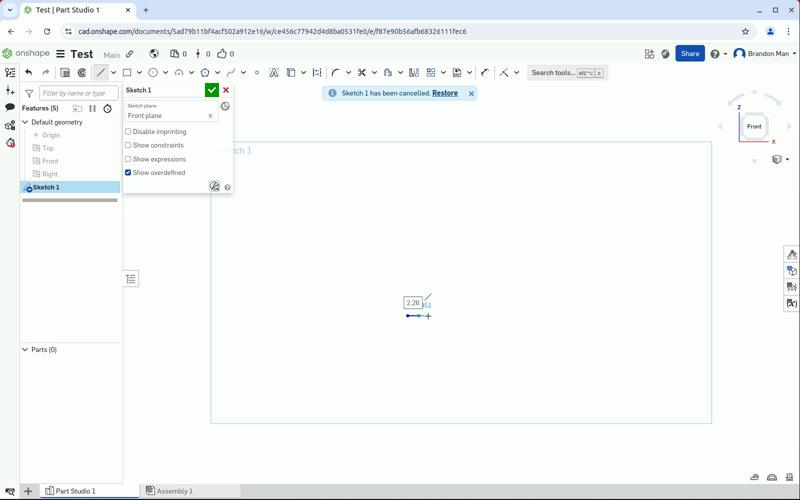
key_down(shift)
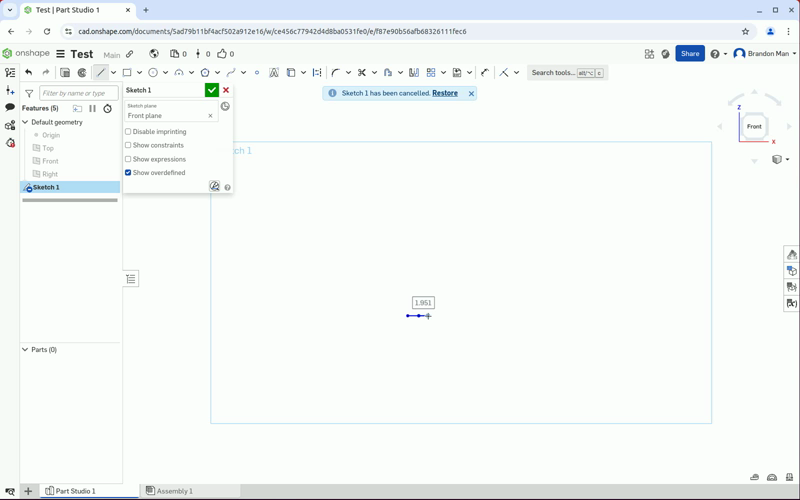
mouse_move(428, 201)
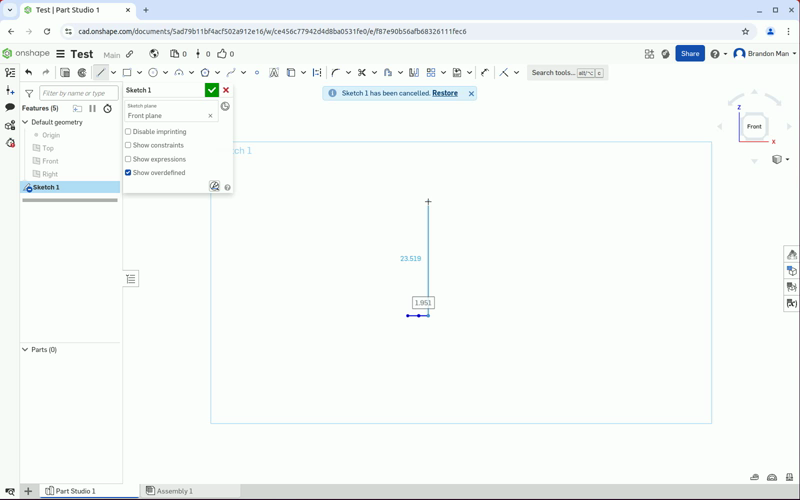
click(428, 201)
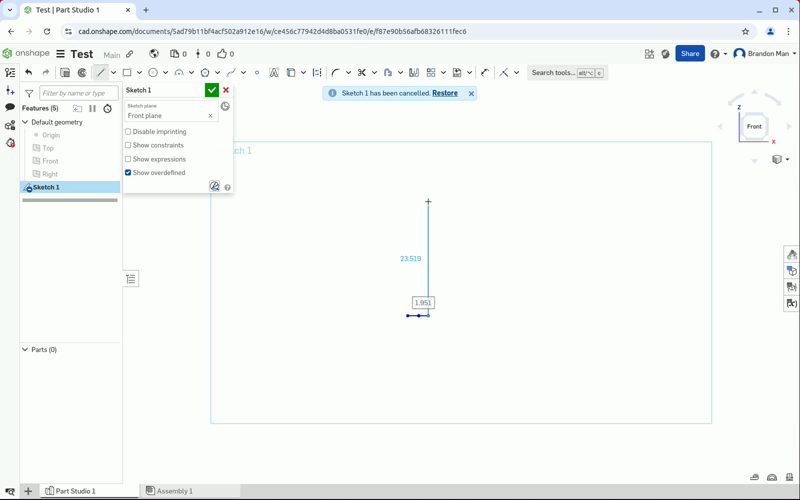
key_up(shift)
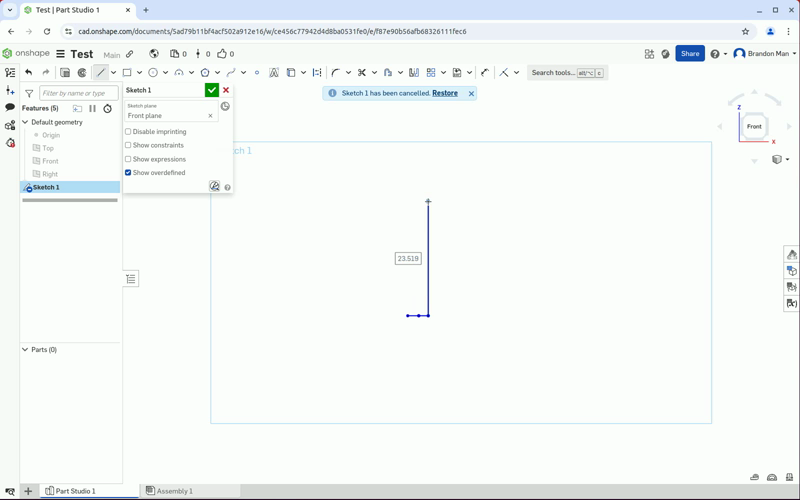
key_down(shift)
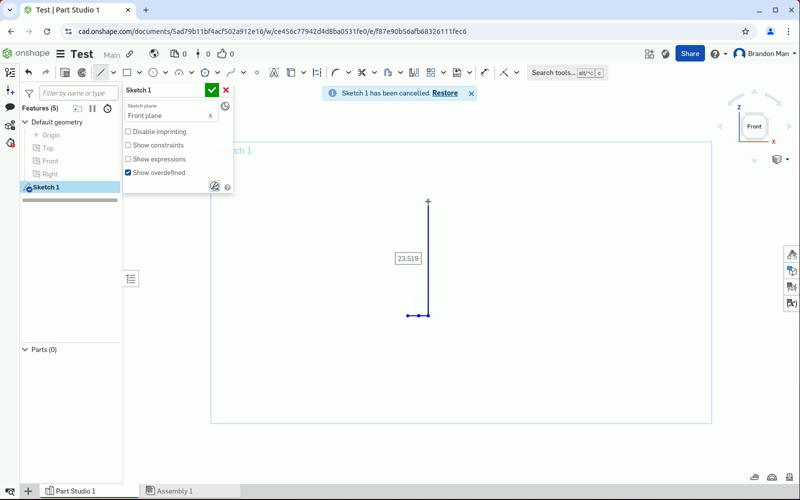
mouse_move(458, 201)
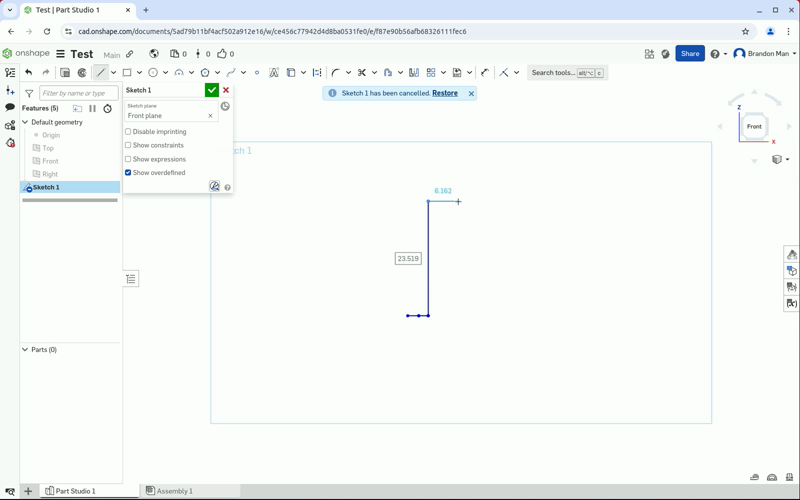
mouse_move(407, 201)
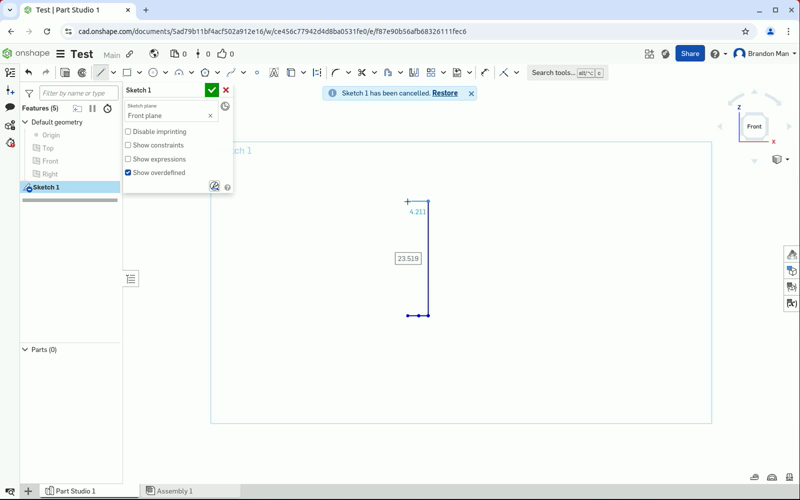
click(407, 201)
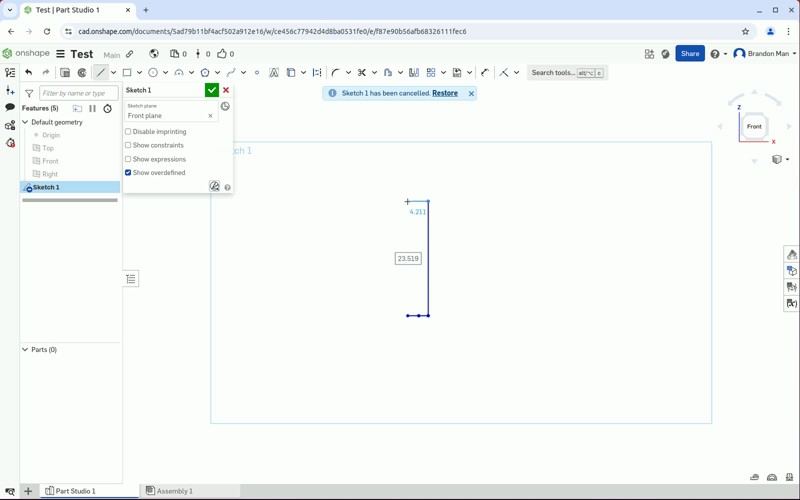
key_up(shift)
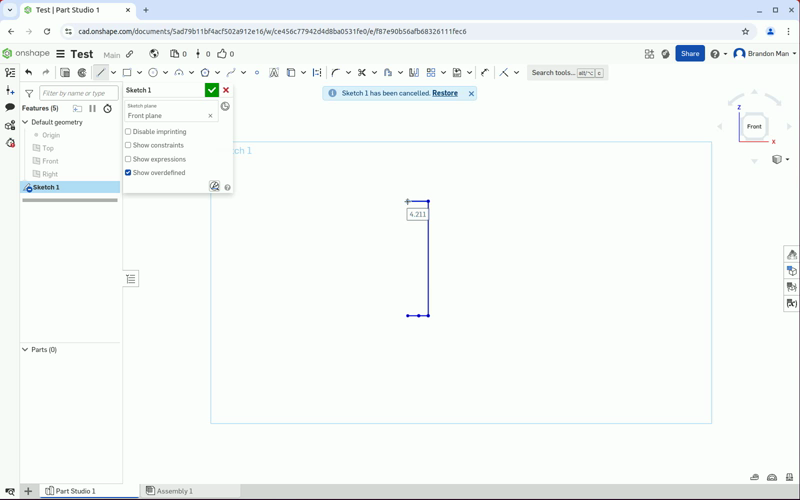
key_down(shift)
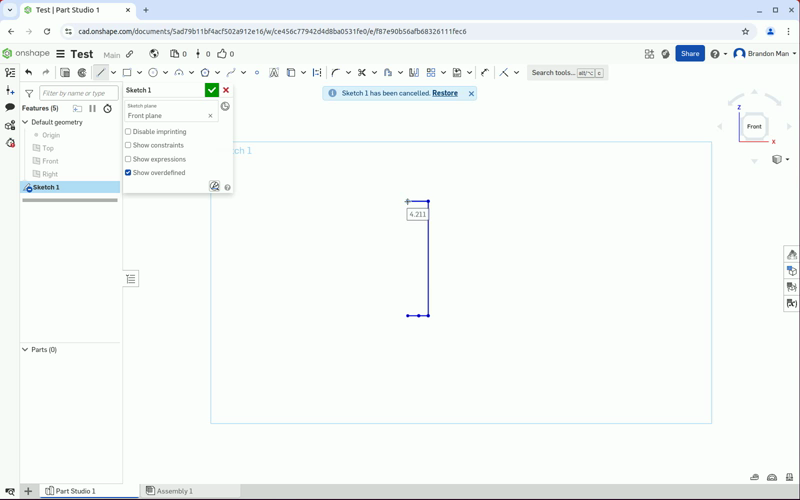
mouse_move(407, 315)
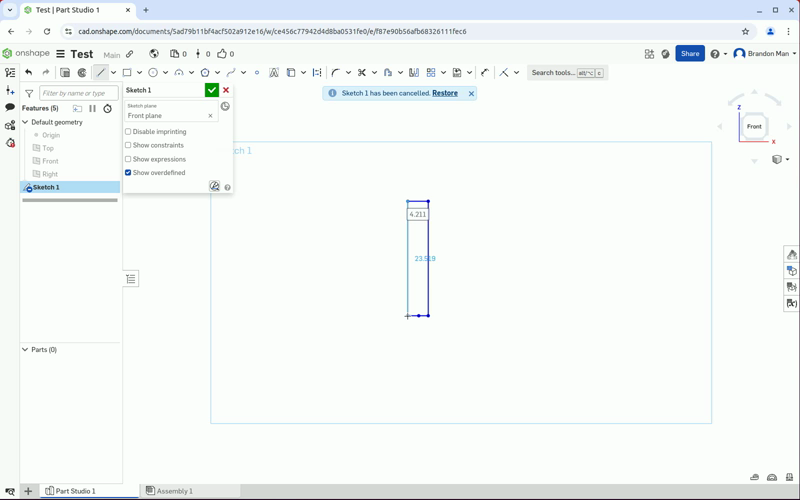
key_up(shift)
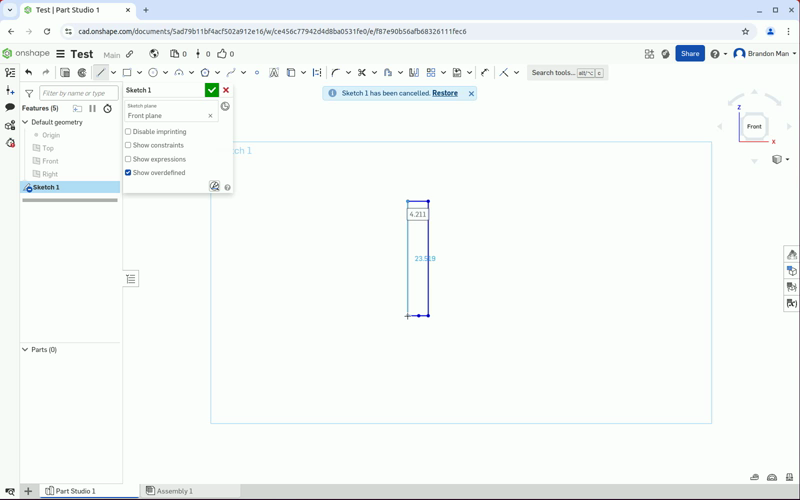
click(407, 315)
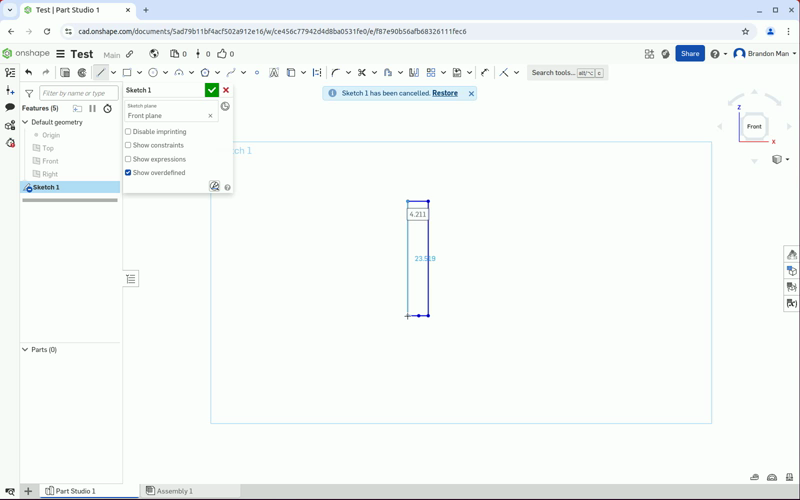
key(esc)
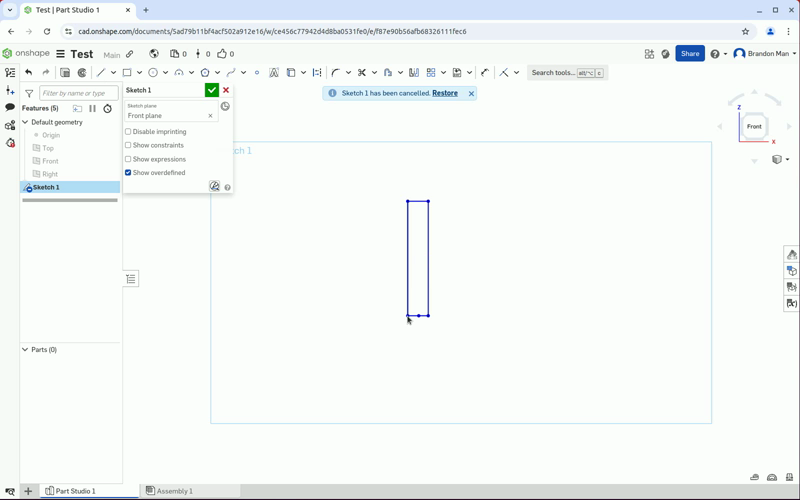
mouse_move(416, 236)
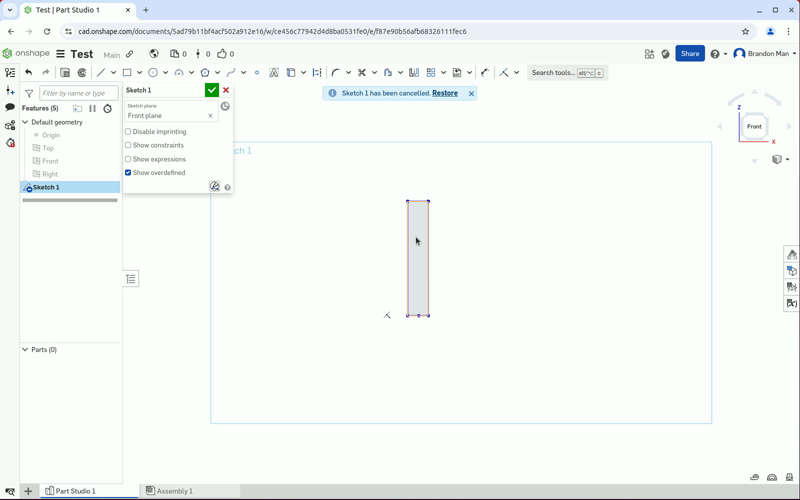
click(416, 236)
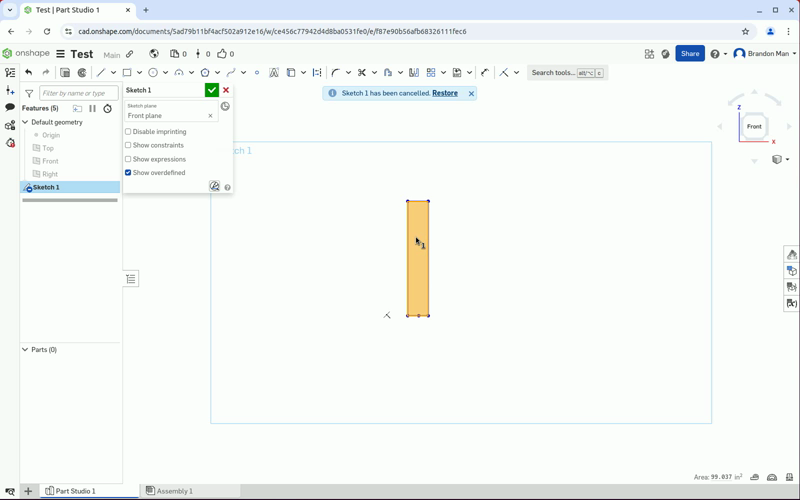
mouse_move(73, 352)
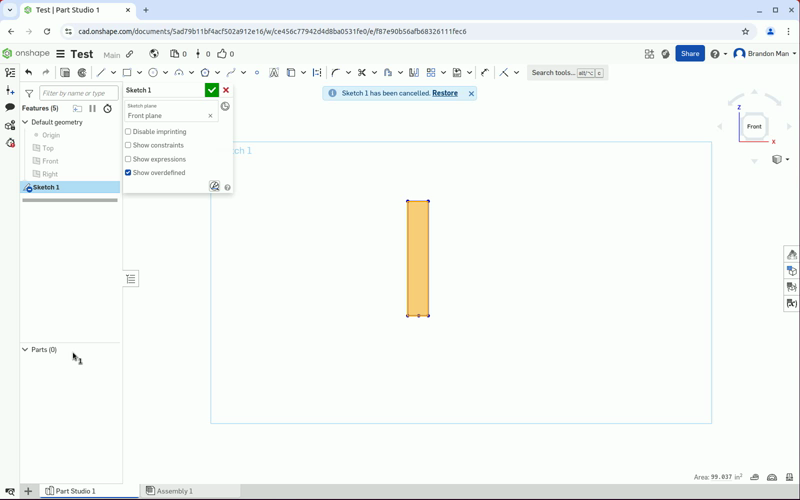
key(shift+y)
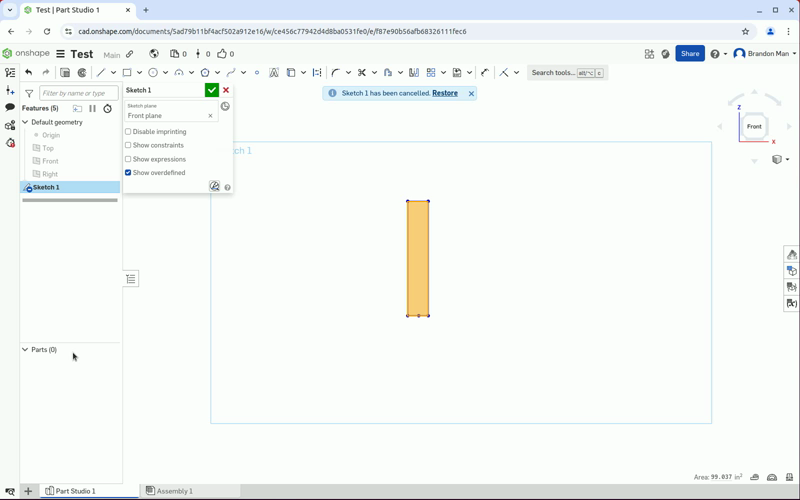
key(shift+e)
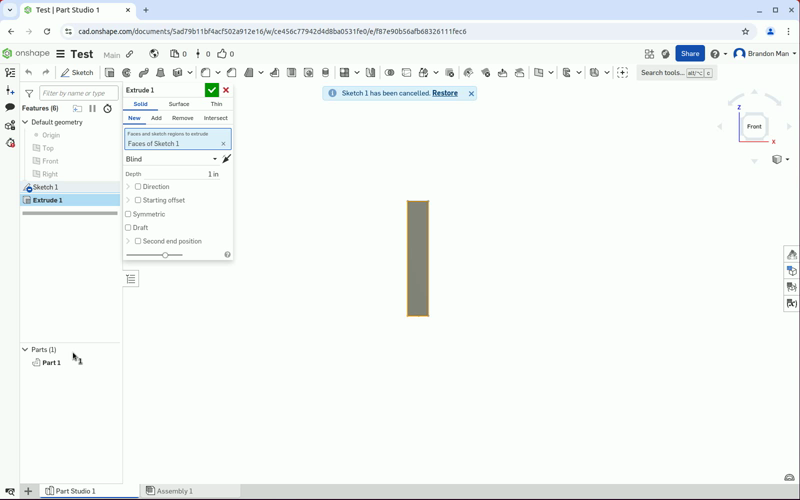
mouse_move(143, 106)
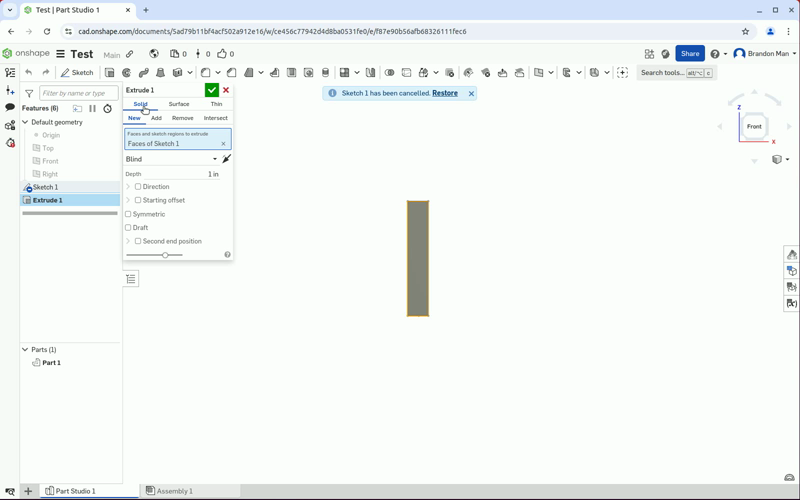
click(143, 106)
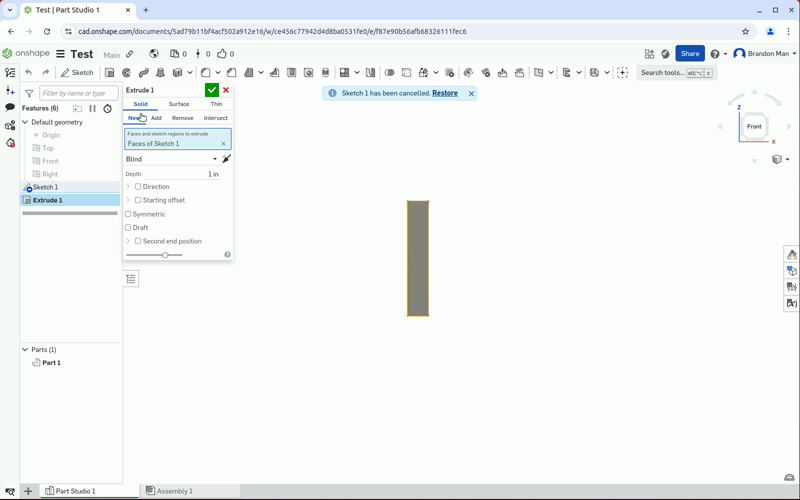
mouse_move(137, 120)
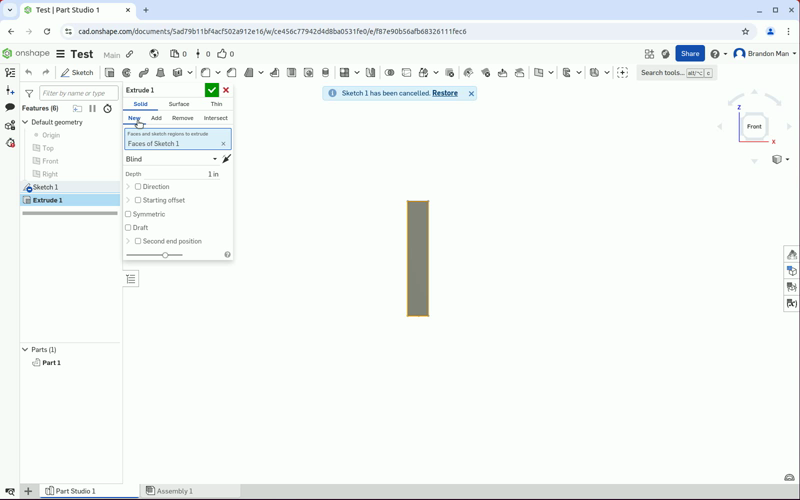
click(137, 120)
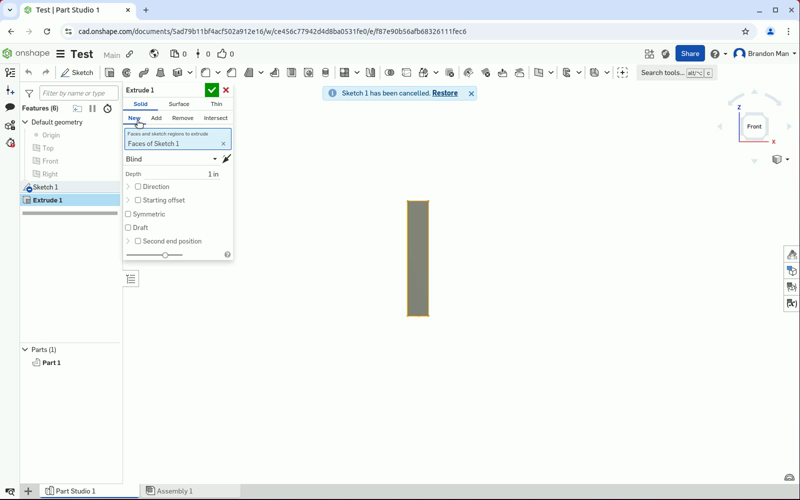
key(tab, 4)
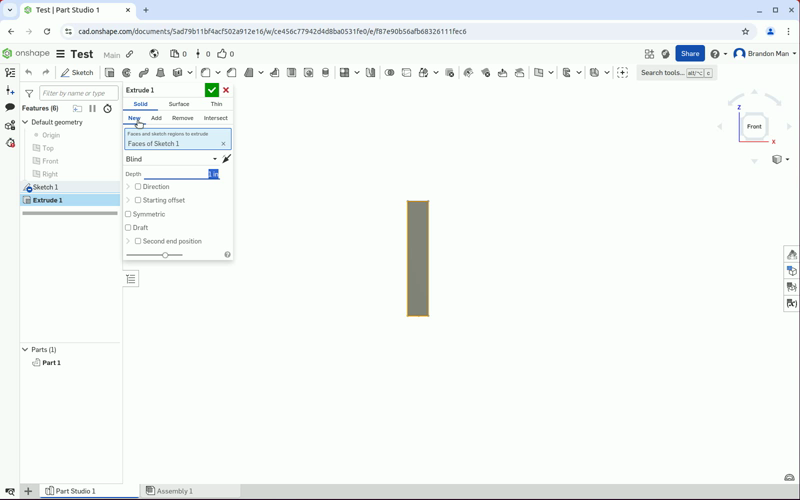
text(4.333)
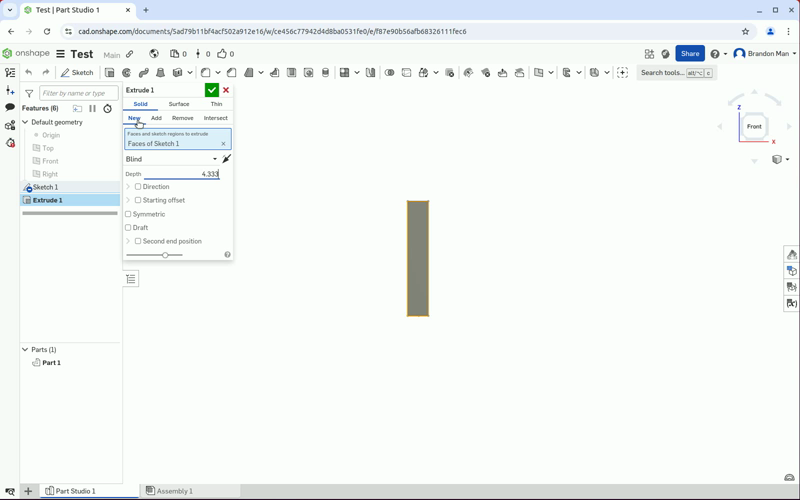
key(enter)
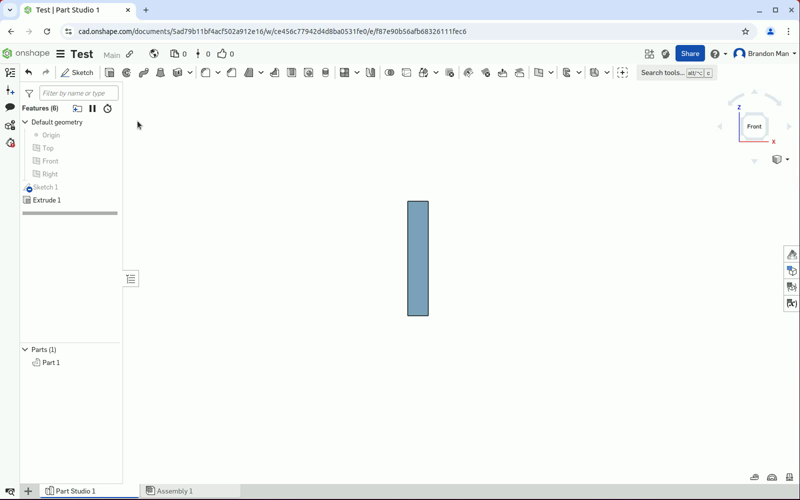
key(shift+h)
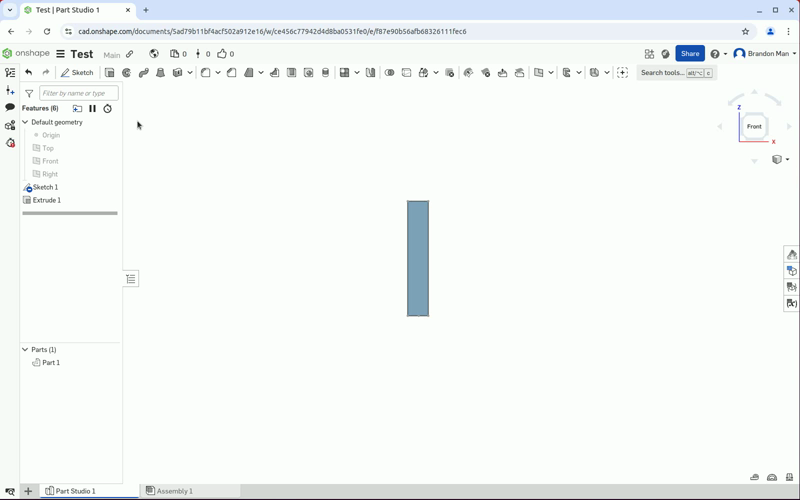
key(shift+h)
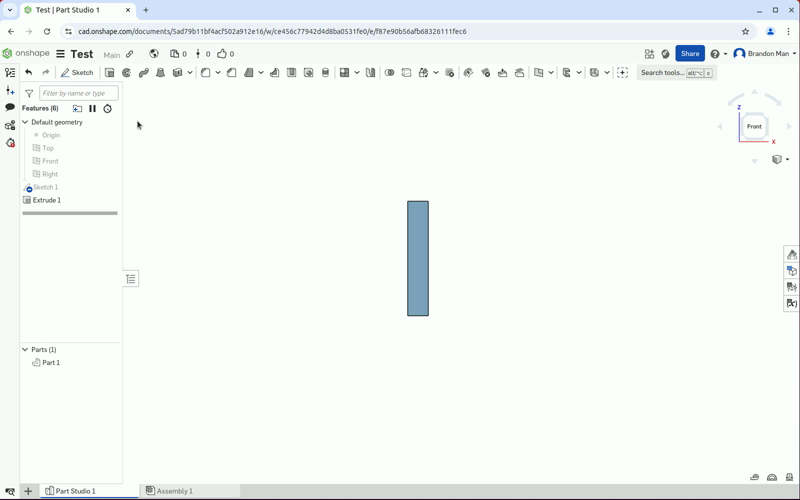
mouse_move(73, 189)
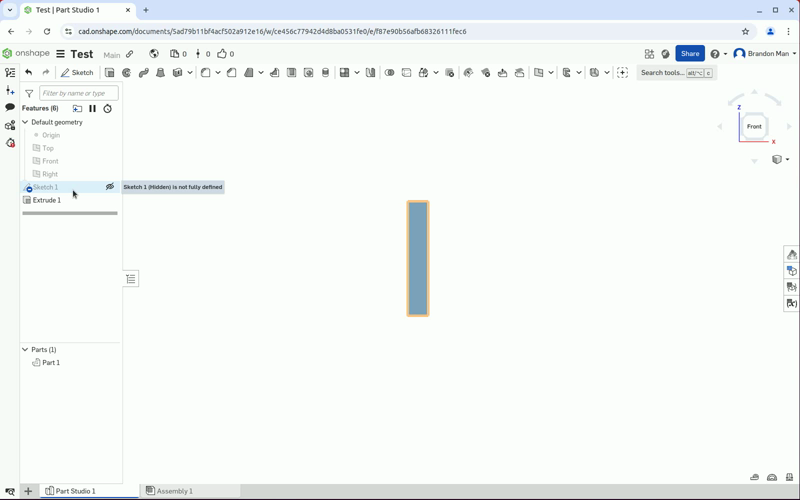
click(73, 189)
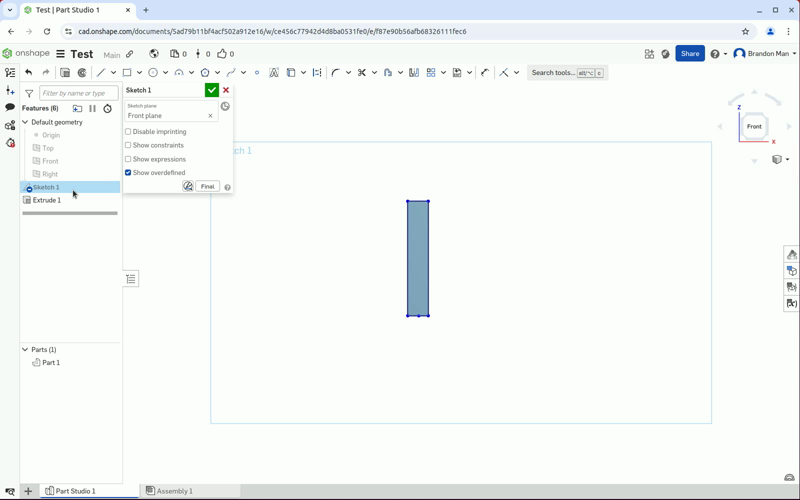
mouse_move(229, 92)
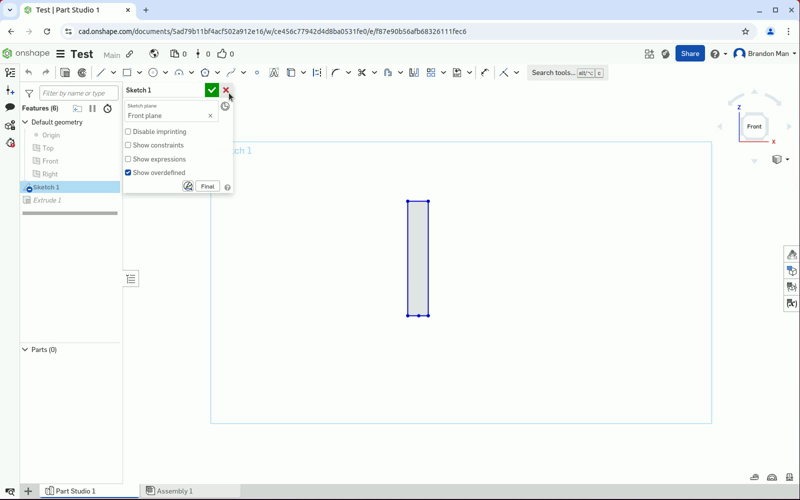
click(229, 92)
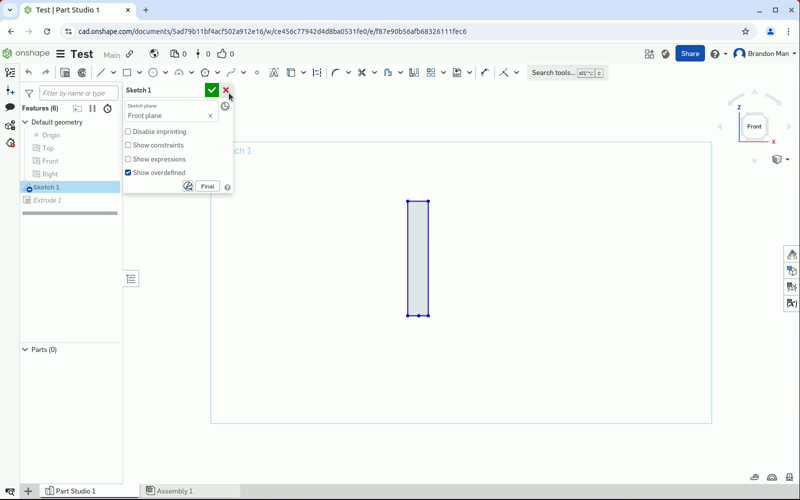
key(shift+s)
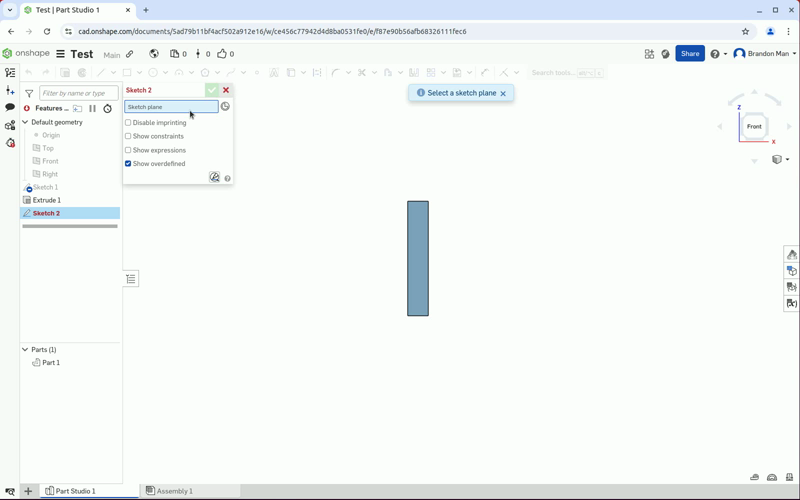
mouse_move(73, 163)
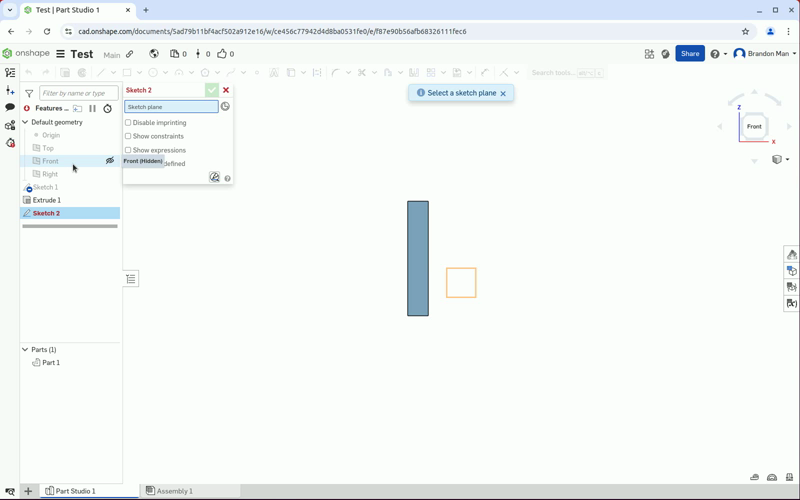
click(73, 163)
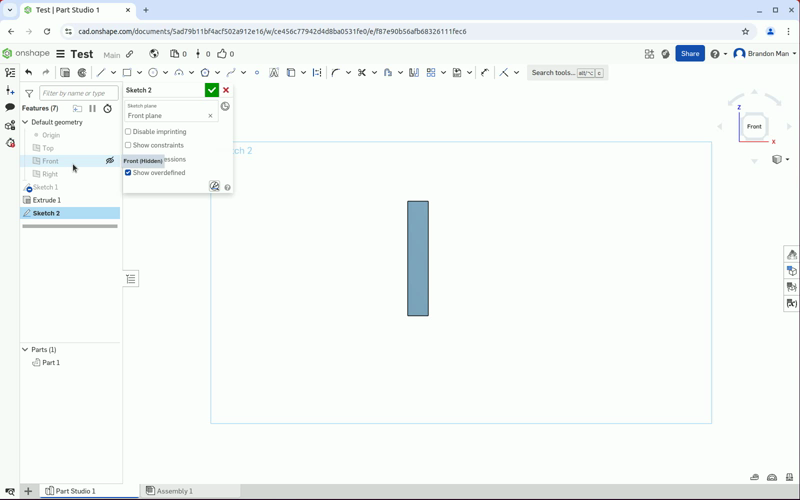
mouse_move(73, 352)
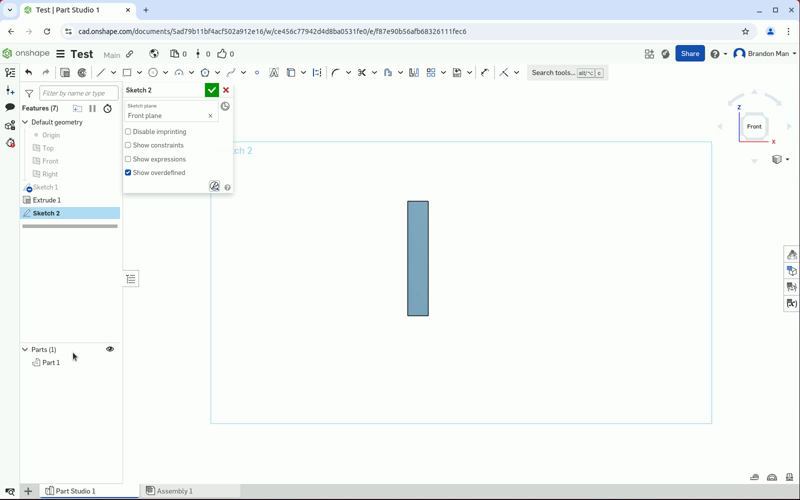
key(y)
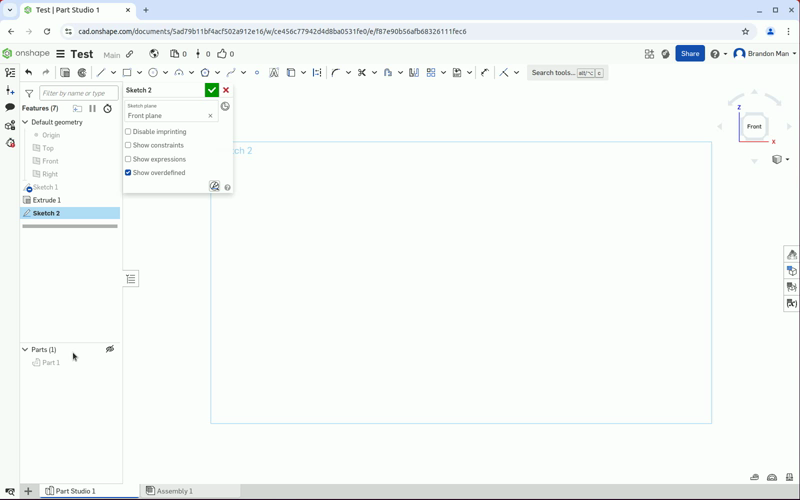
key(l)
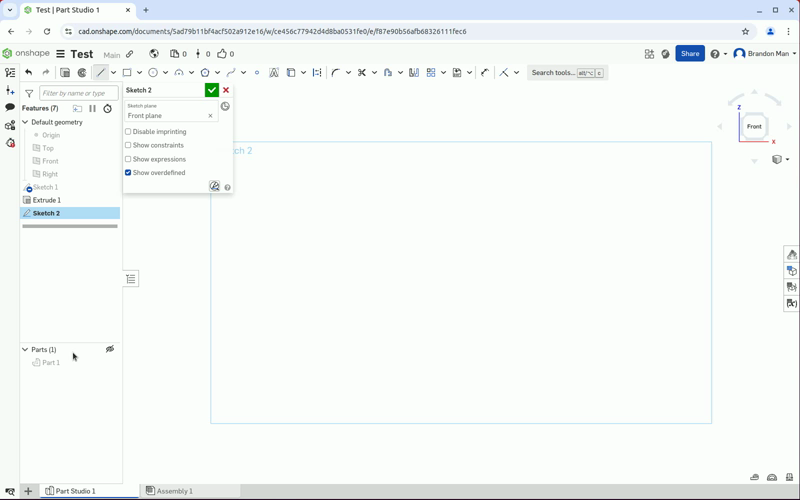
key_down(shift)
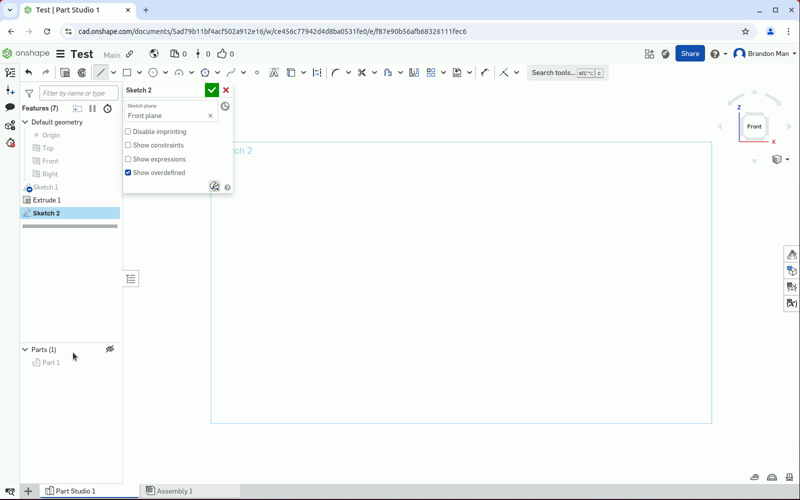
mouse_move(371, 395)
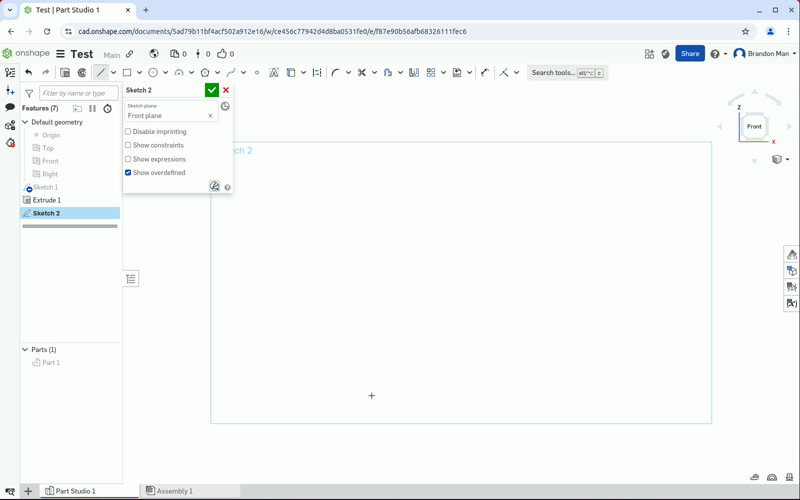
click(371, 395)
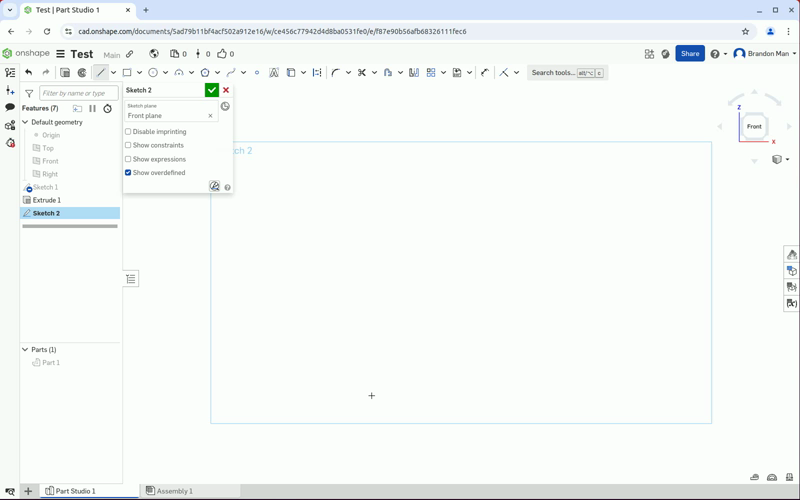
key_up(shift)
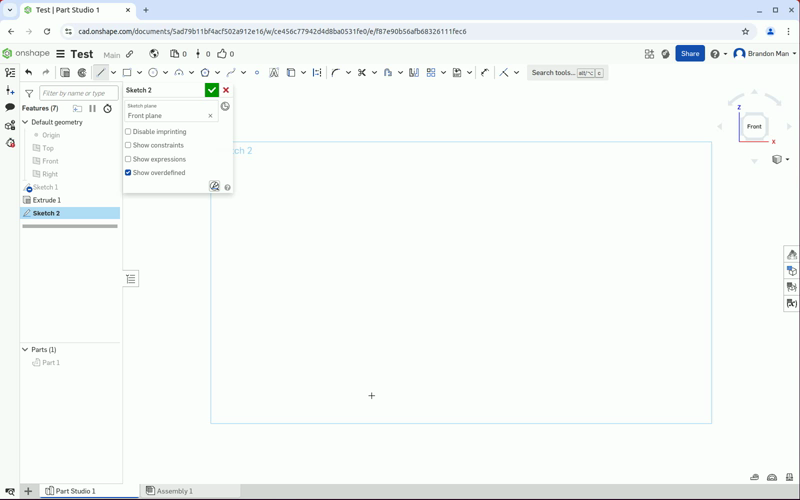
key_down(shift)
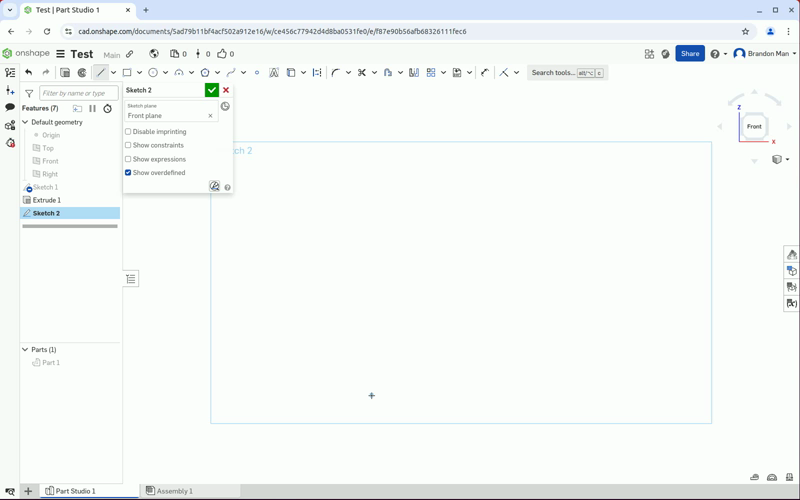
mouse_move(401, 395)
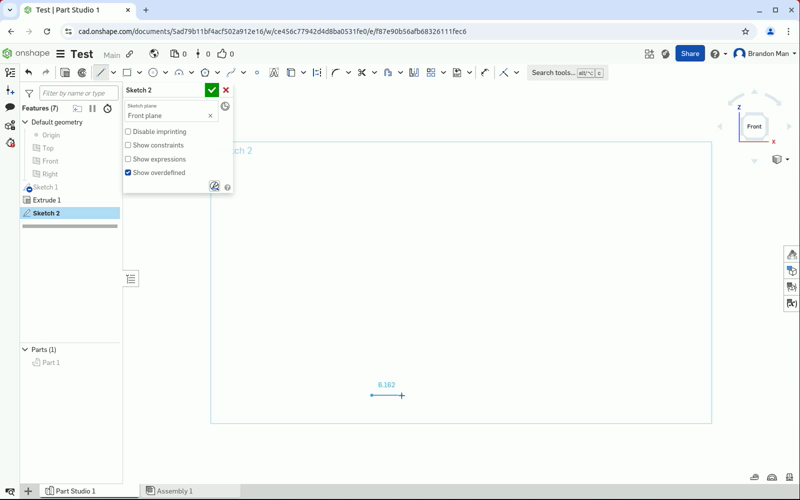
mouse_move(392, 395)
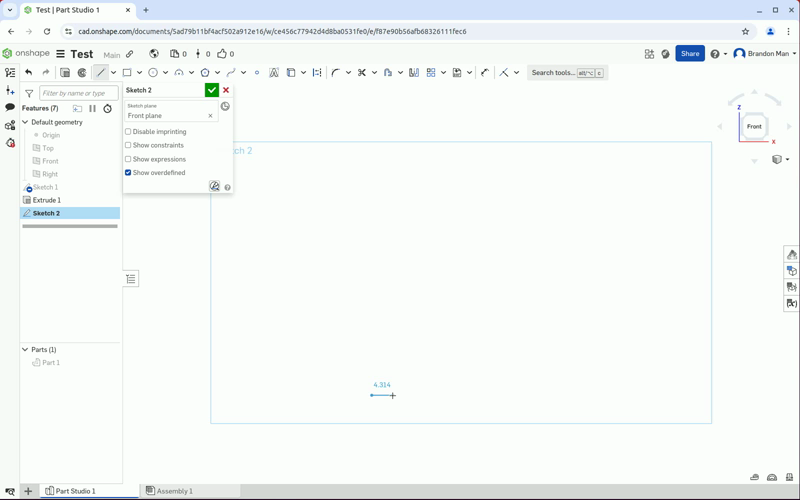
click(392, 395)
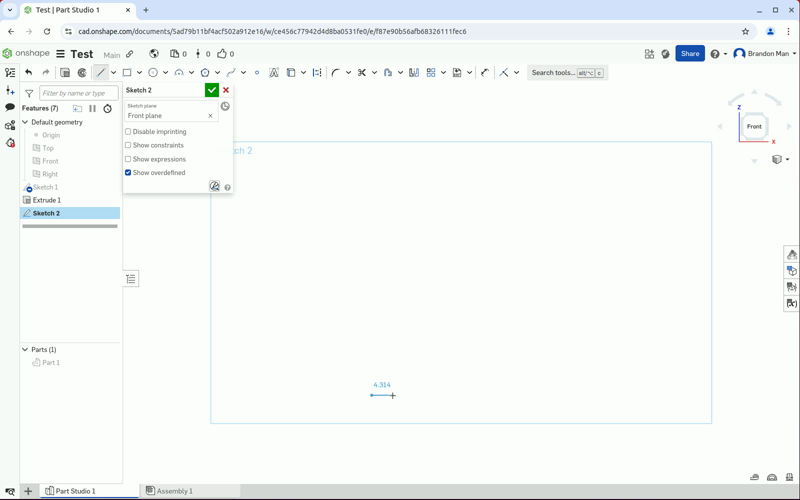
key_up(shift)
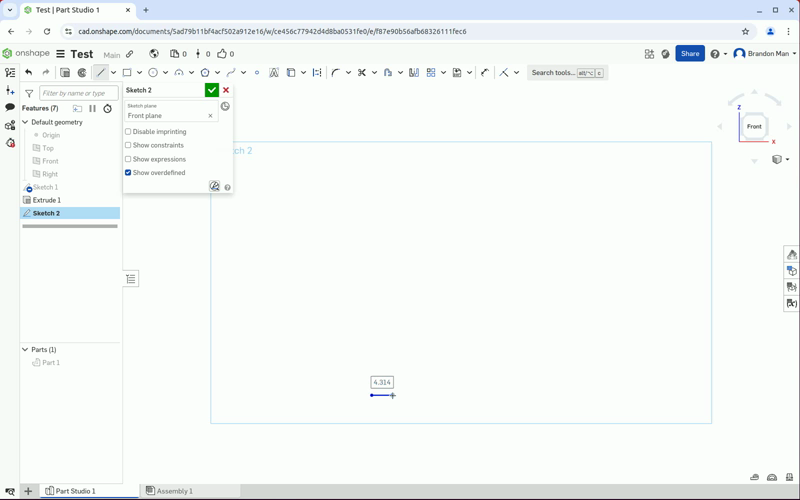
key_down(shift)
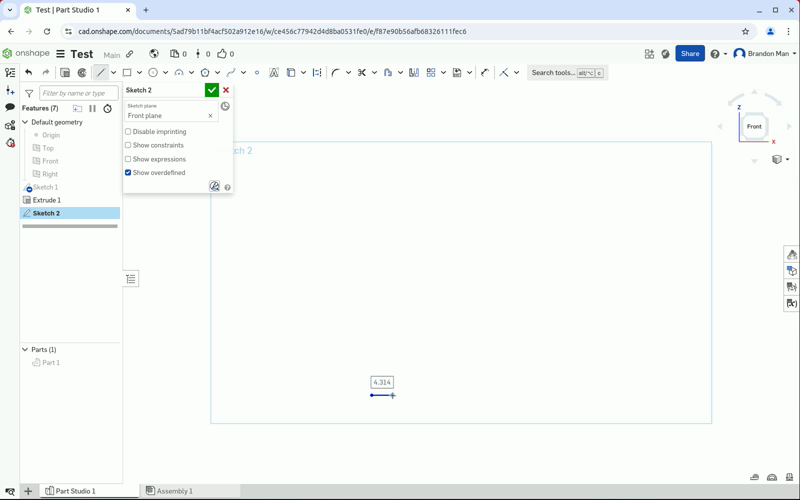
mouse_move(422, 395)
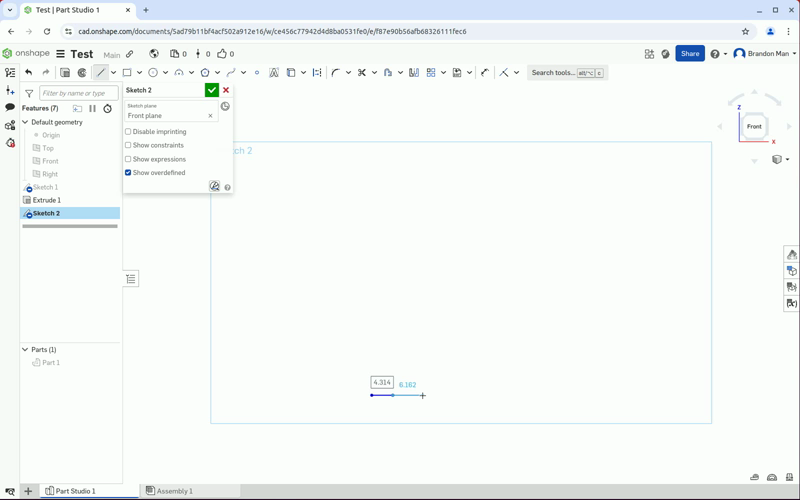
mouse_move(392, 336)
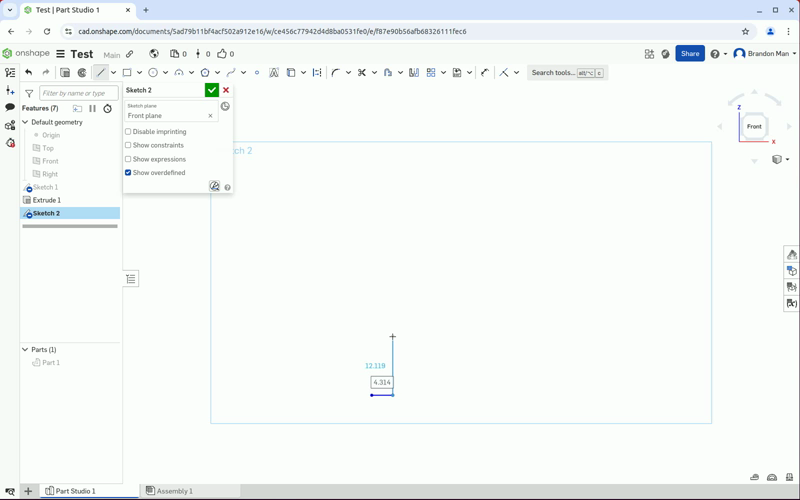
click(392, 336)
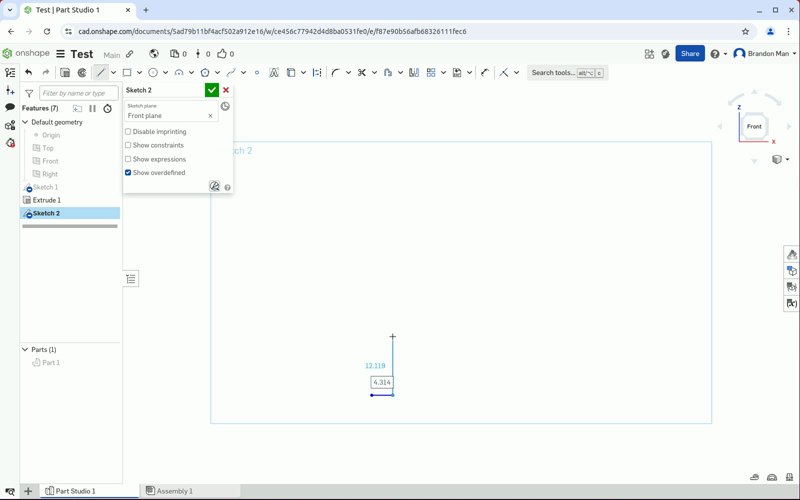
key_up(shift)
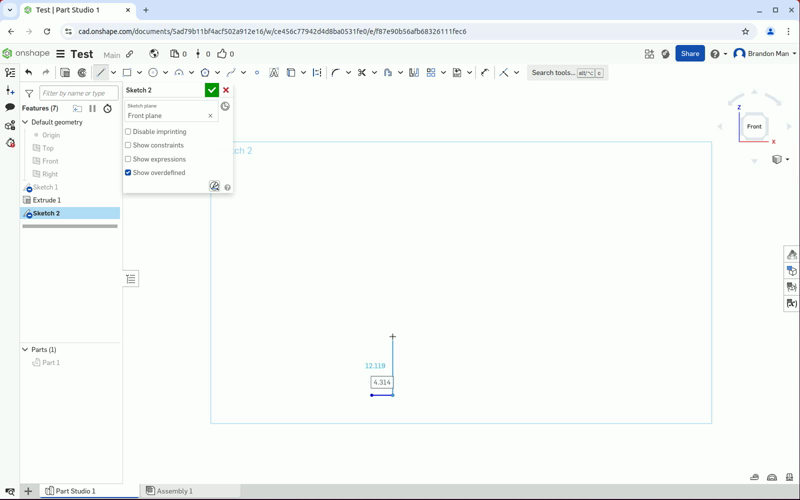
key_down(shift)
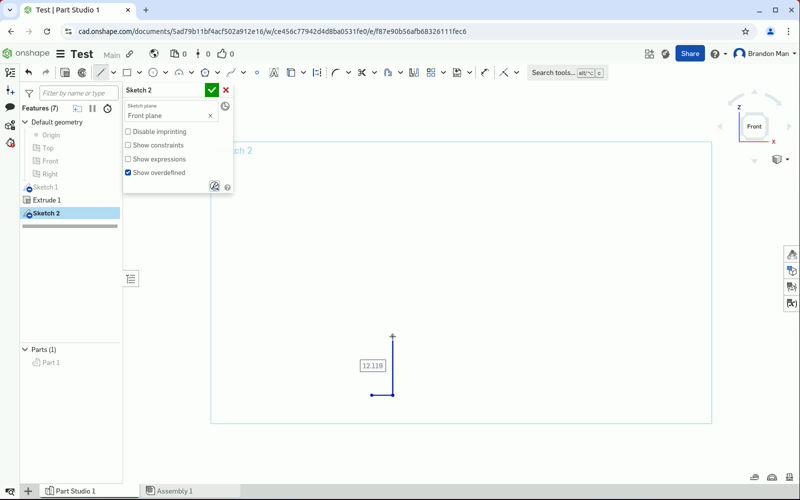
mouse_move(422, 336)
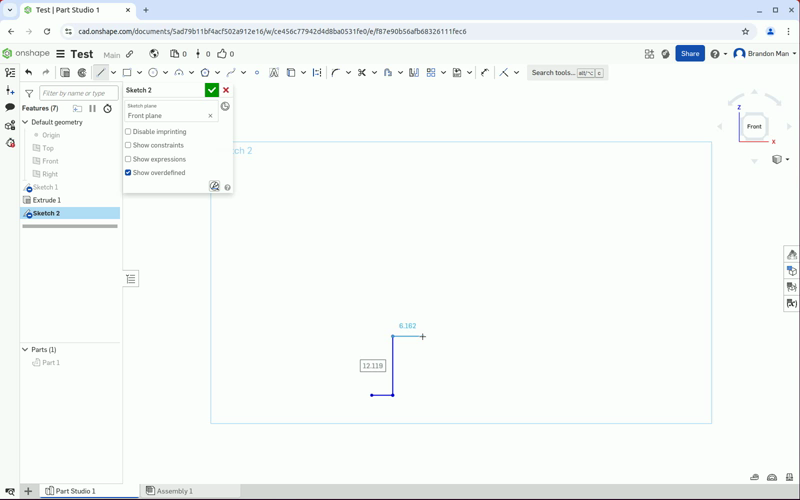
mouse_move(371, 336)
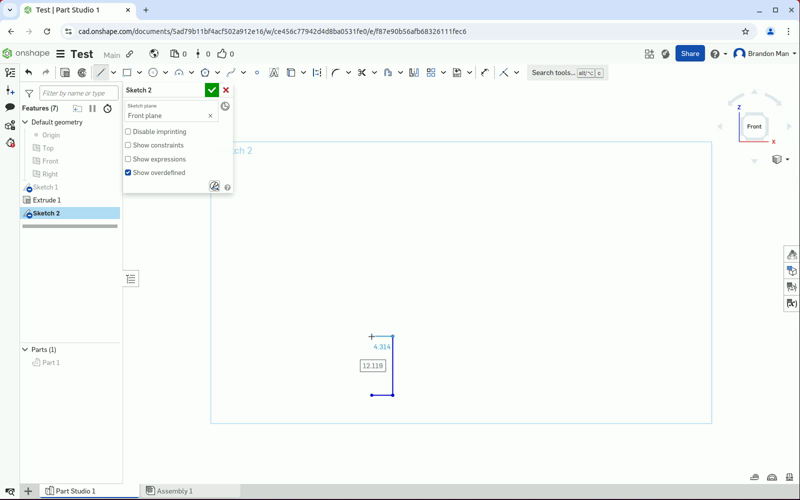
click(371, 336)
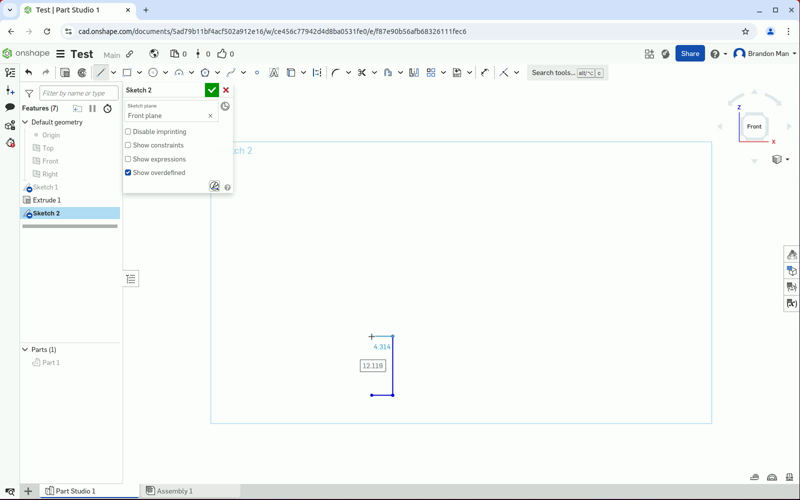
key_up(shift)
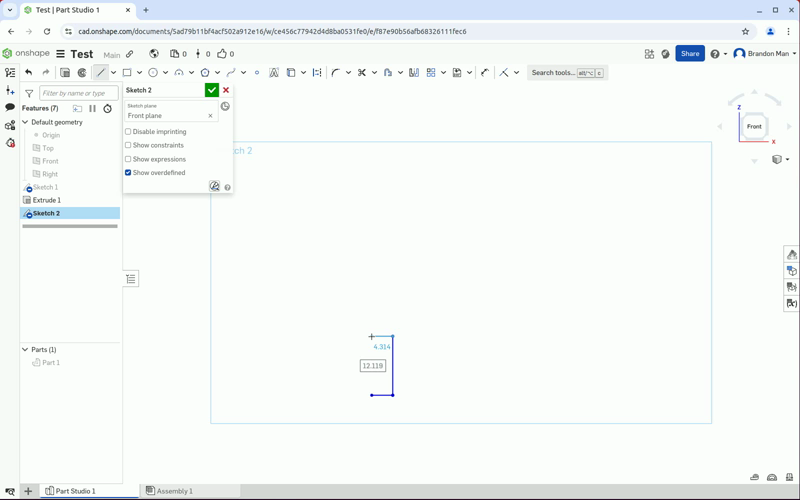
mouse_move(401, 336)
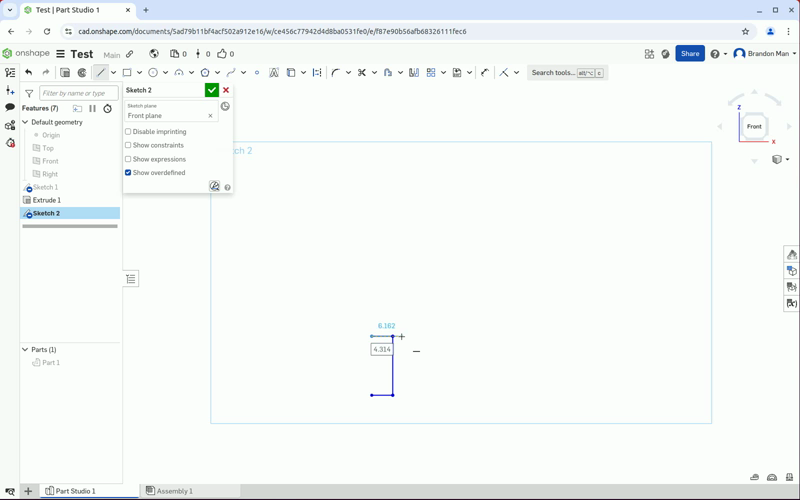
key_down(shift)
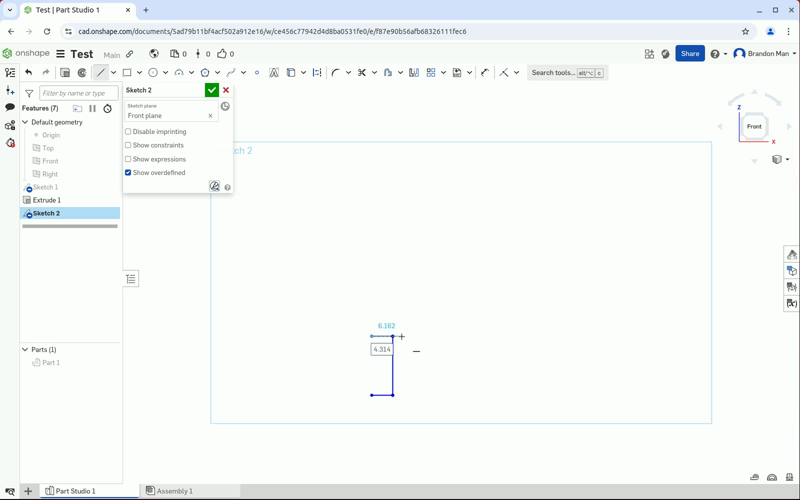
mouse_move(371, 395)
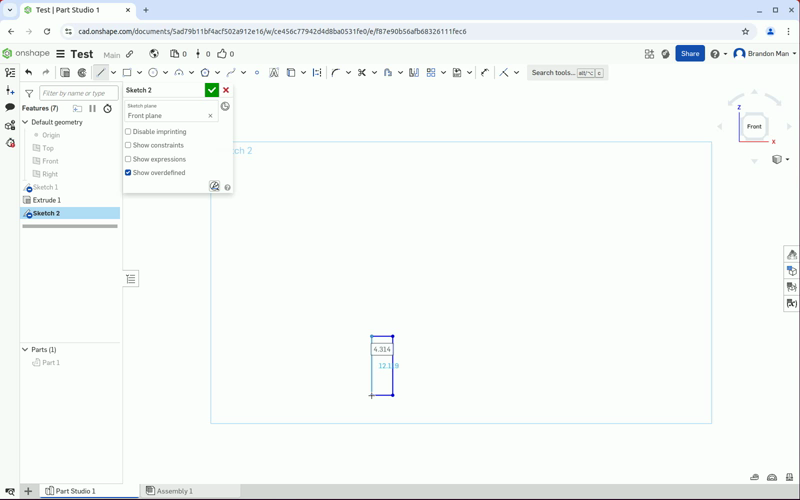
key_up(shift)
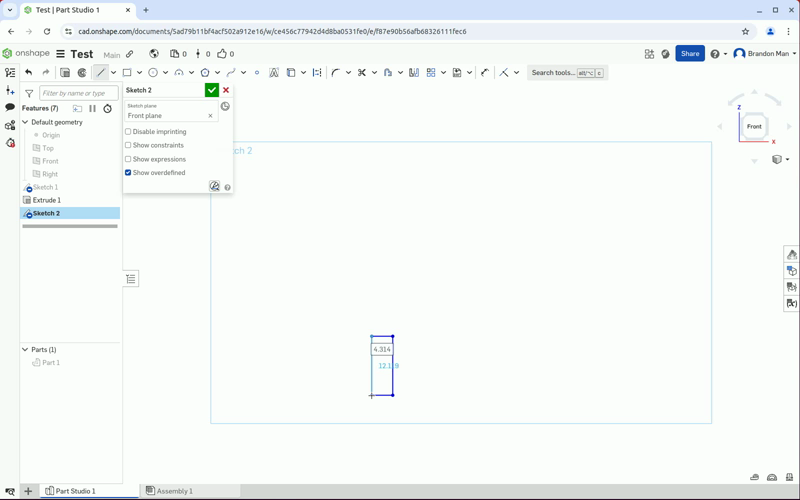
click(371, 395)
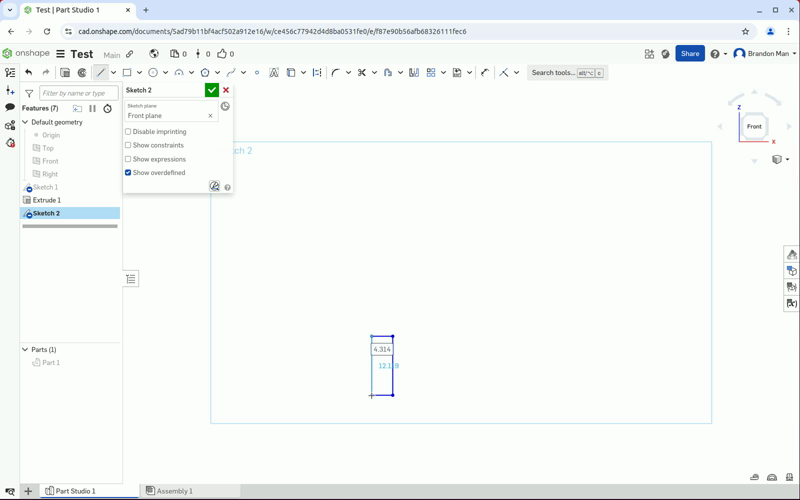
key(esc)
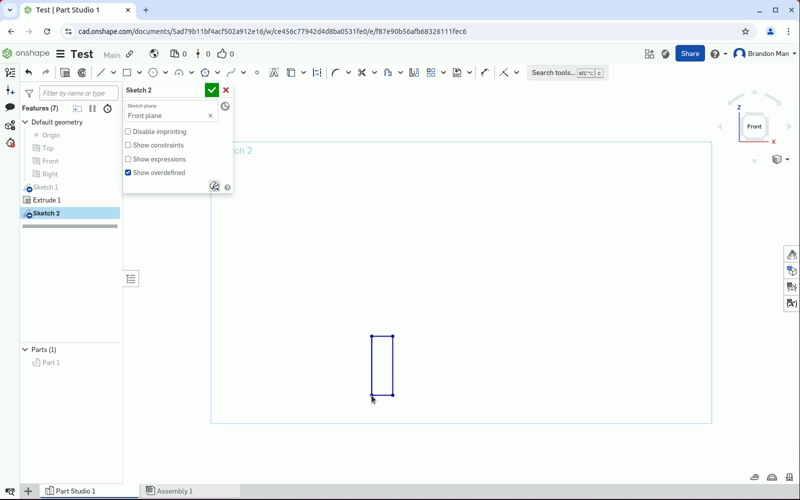
mouse_move(388, 340)
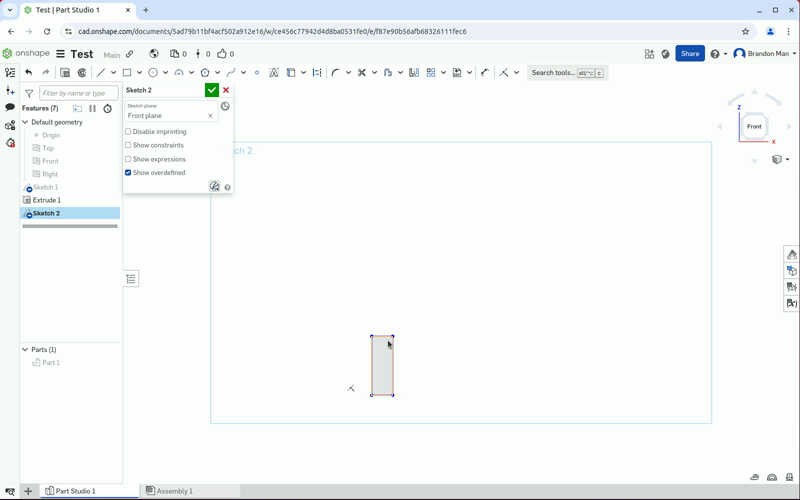
scroll(6)
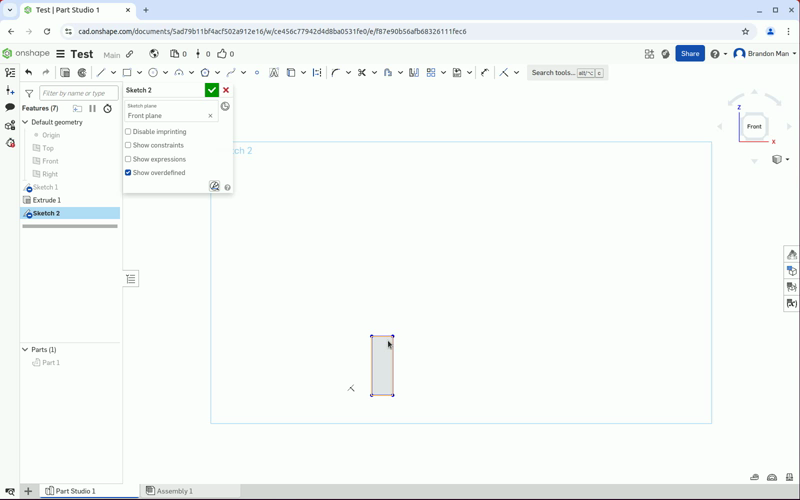
scroll(6)
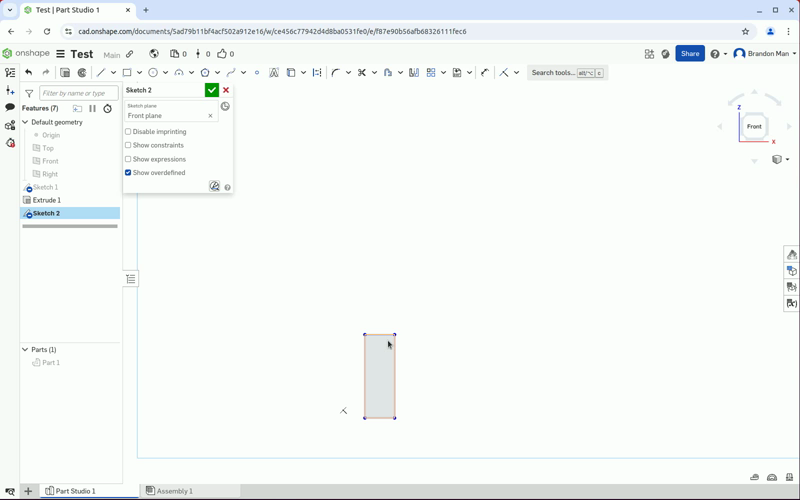
scroll(6)
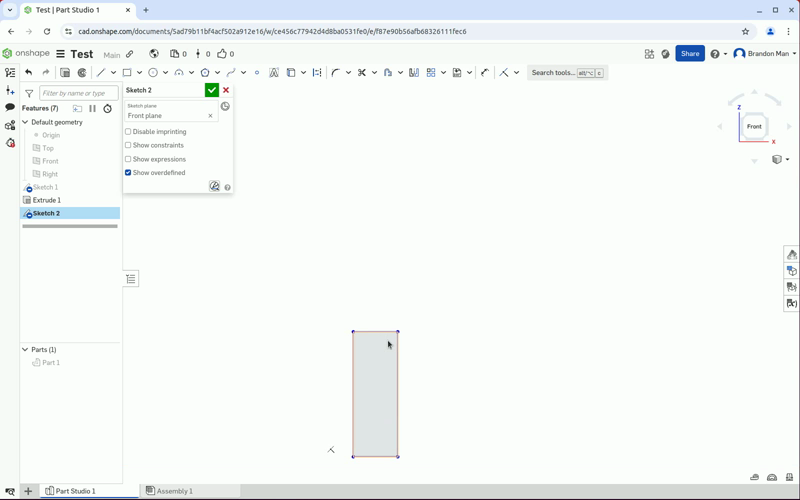
scroll(6)
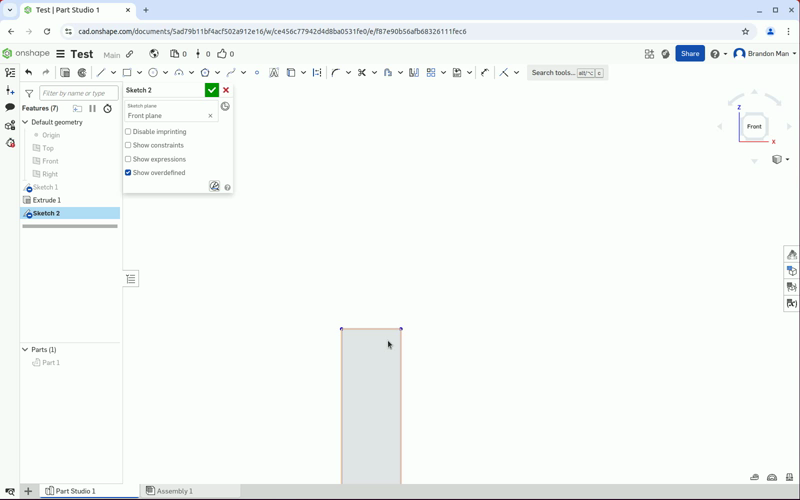
scroll(6)
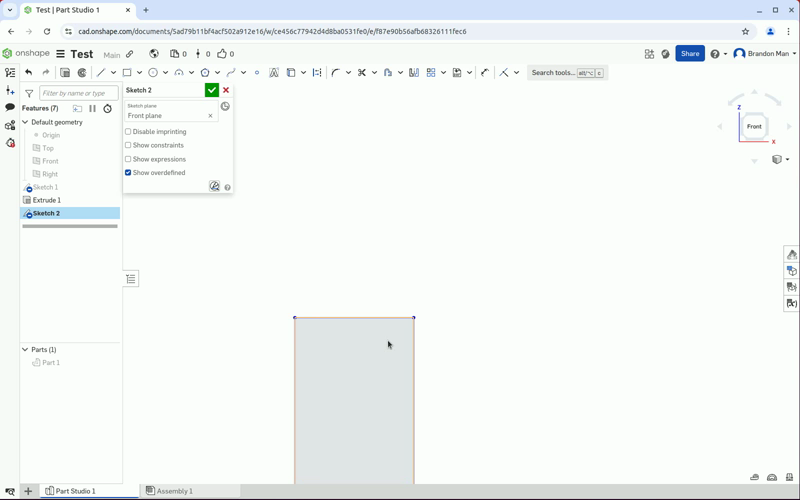
scroll(6)
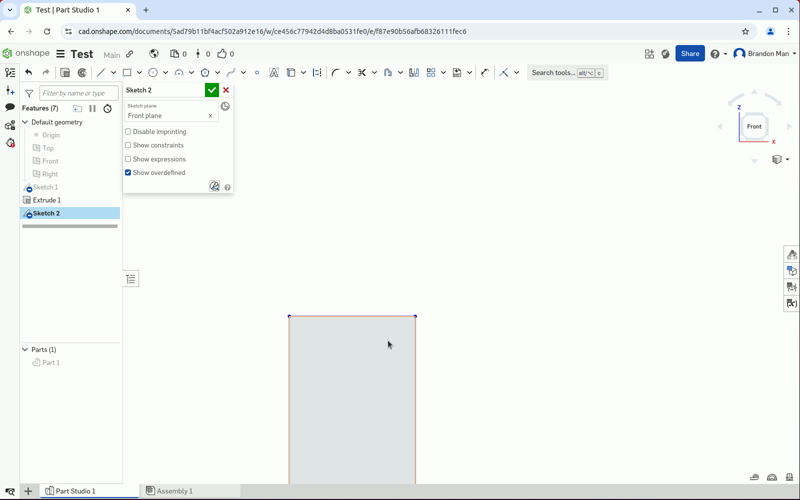
scroll(6)
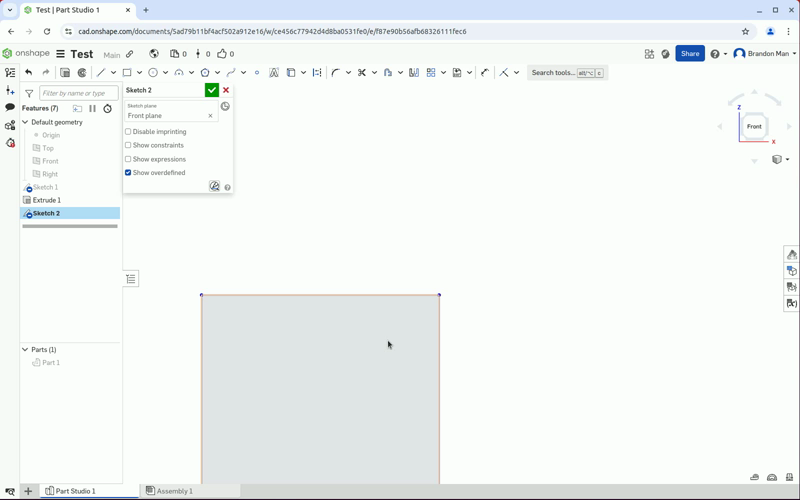
click(388, 340)
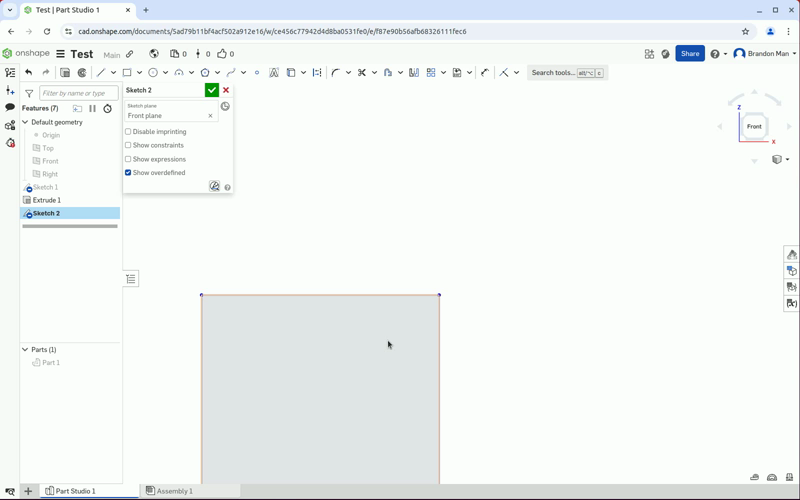
scroll(-6)
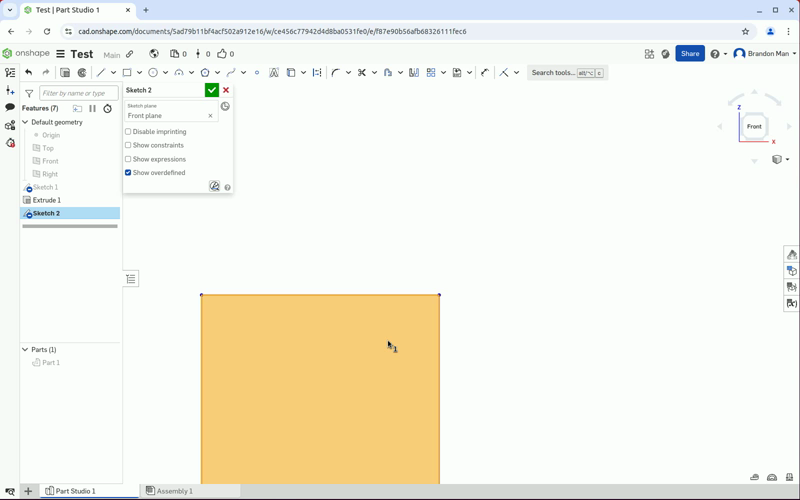
scroll(-6)
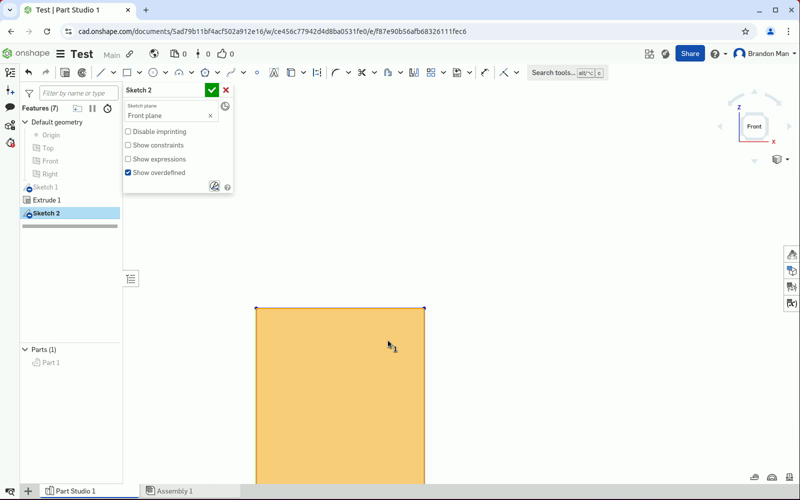
scroll(-6)
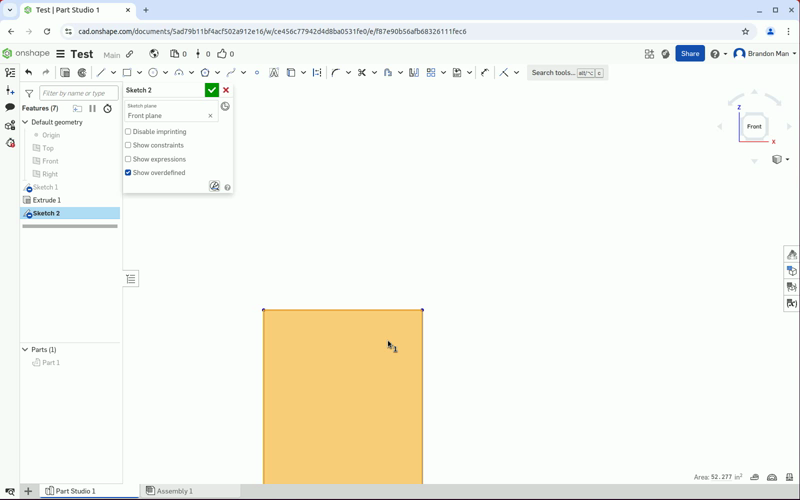
scroll(-6)
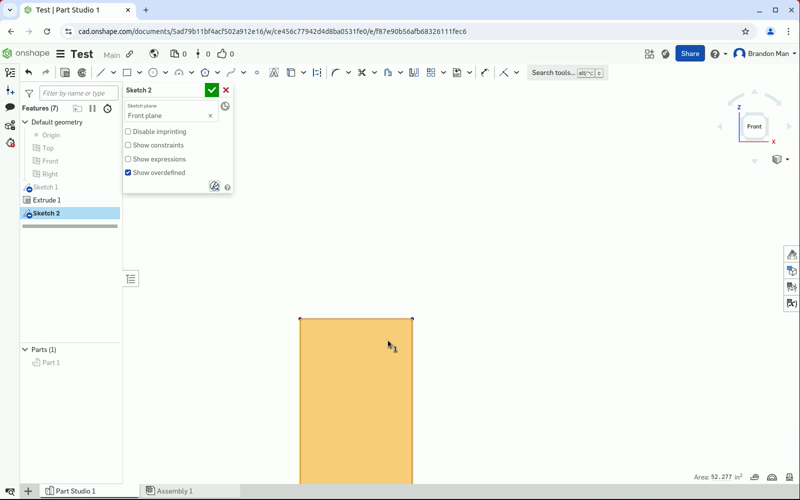
scroll(-6)
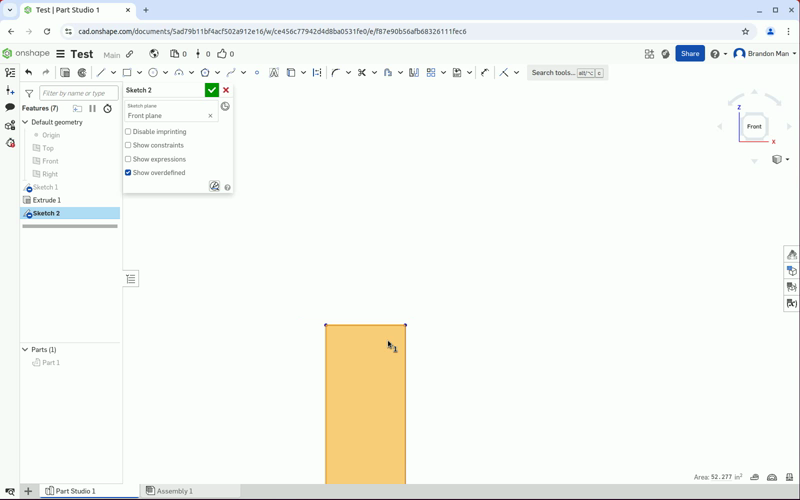
scroll(-6)
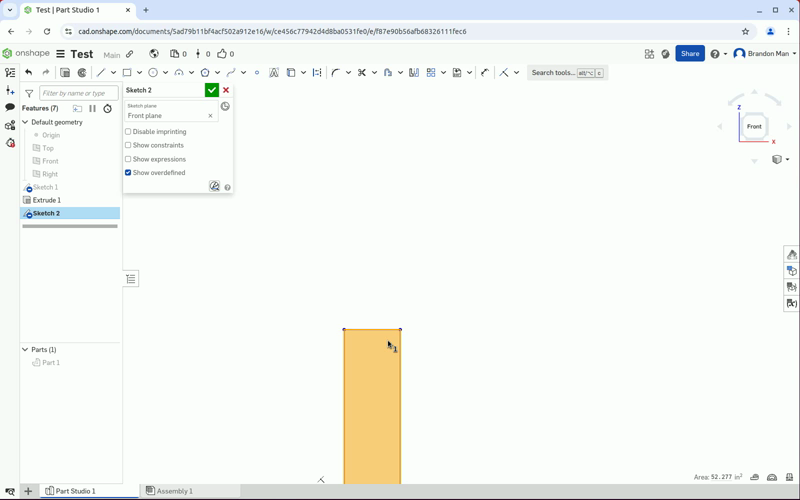
scroll(-6)
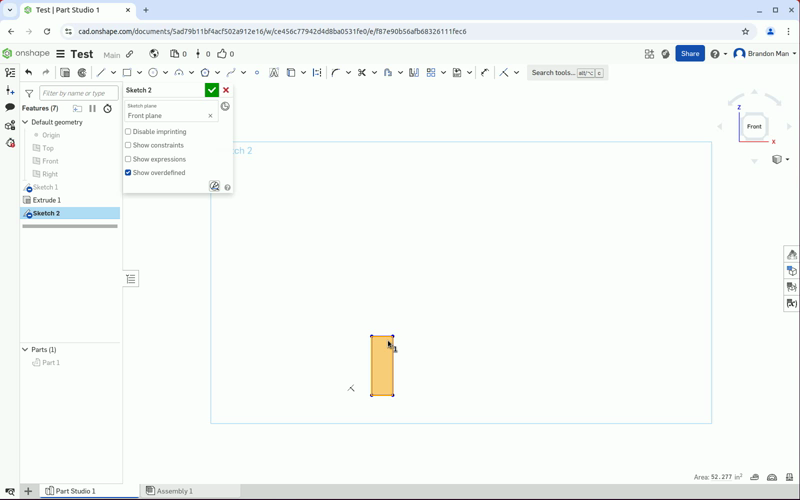
mouse_move(73, 352)
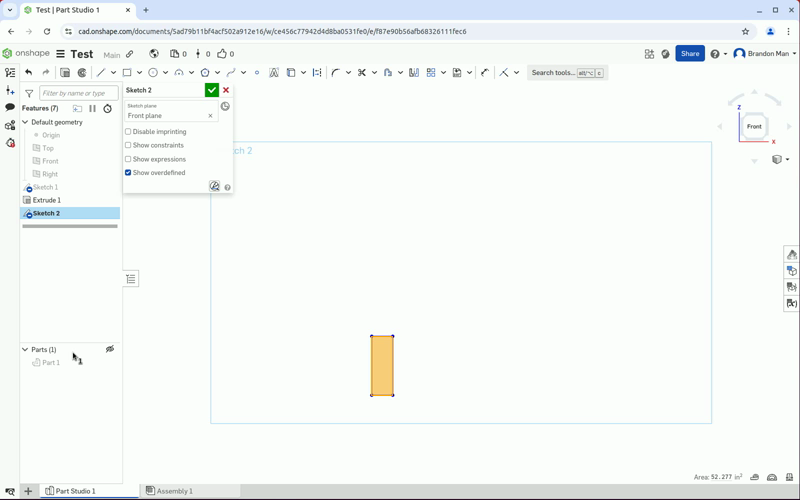
key(shift+y)
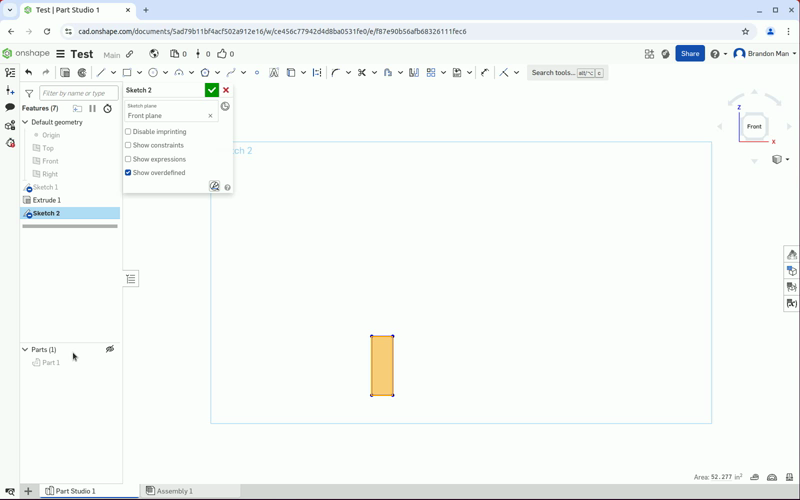
key(shift+e)
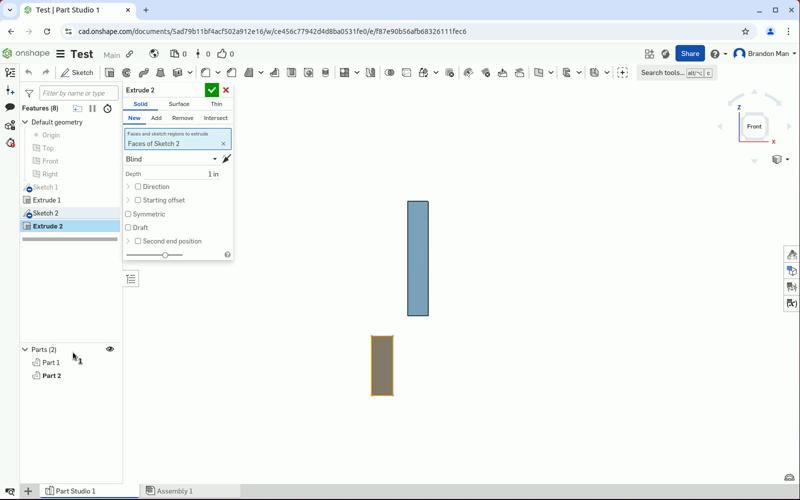
mouse_move(143, 106)
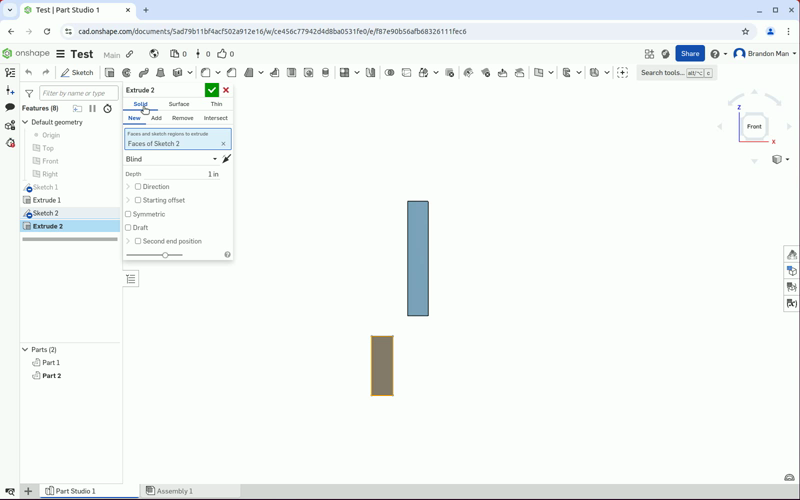
click(143, 106)
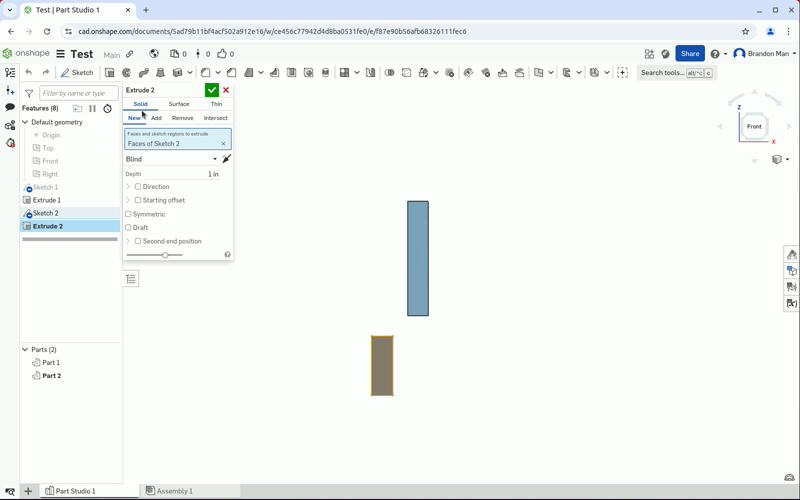
mouse_move(137, 120)
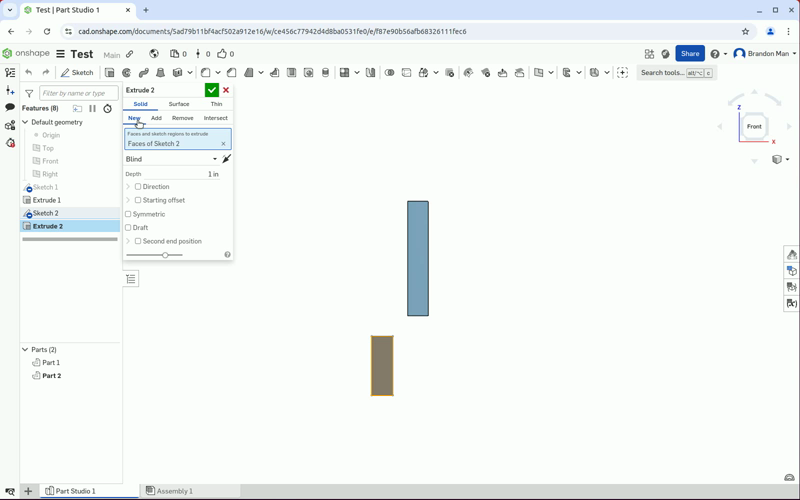
click(137, 120)
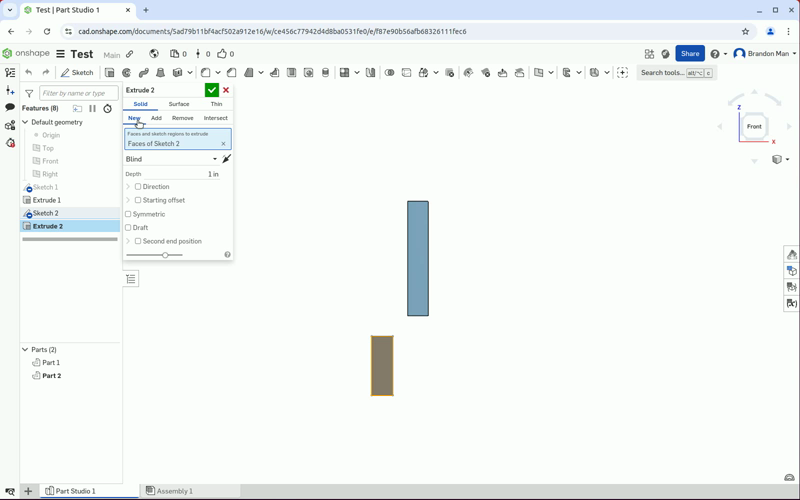
key(tab, 4)
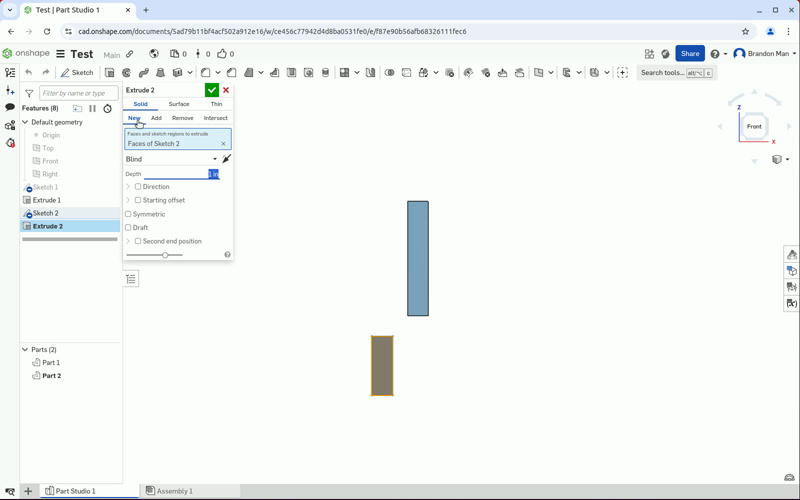
text(4.333)
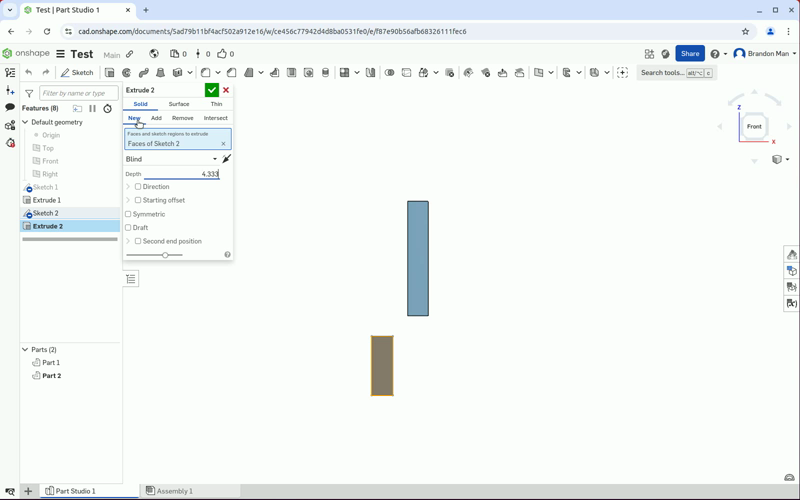
key(enter)
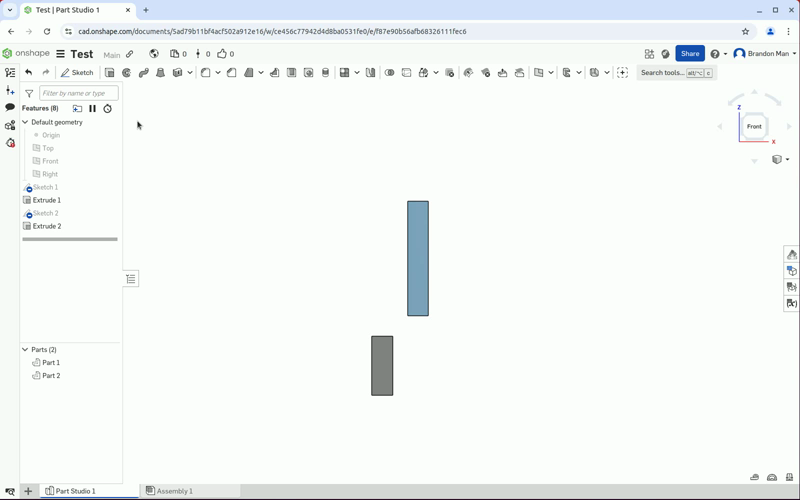
key(shift+h)
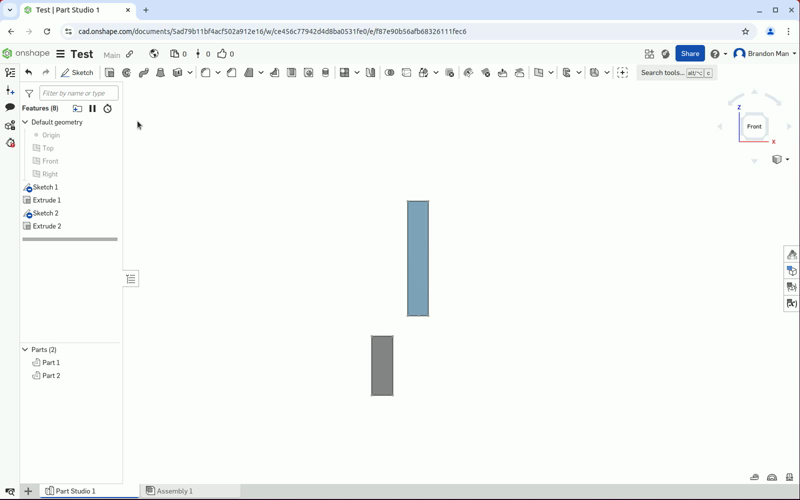
key(shift+h)
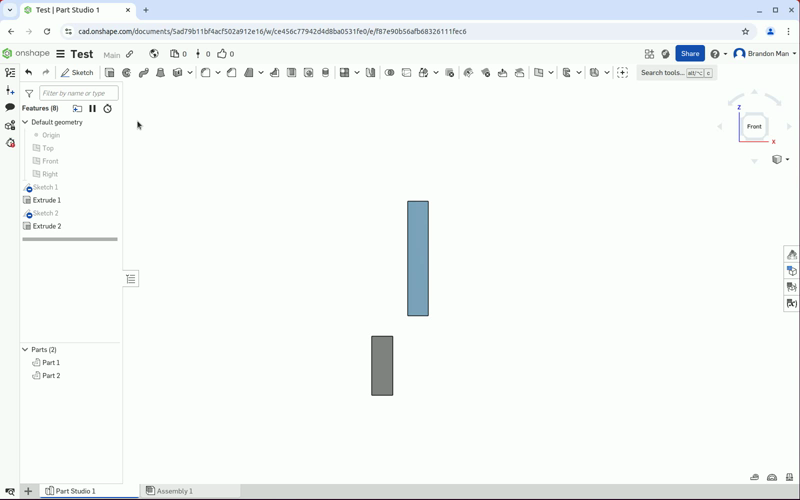
mouse_move(73, 189)
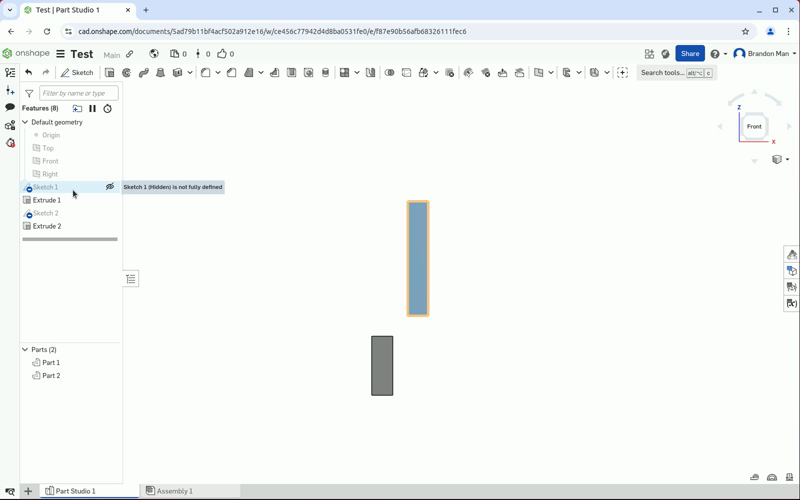
click(73, 189)
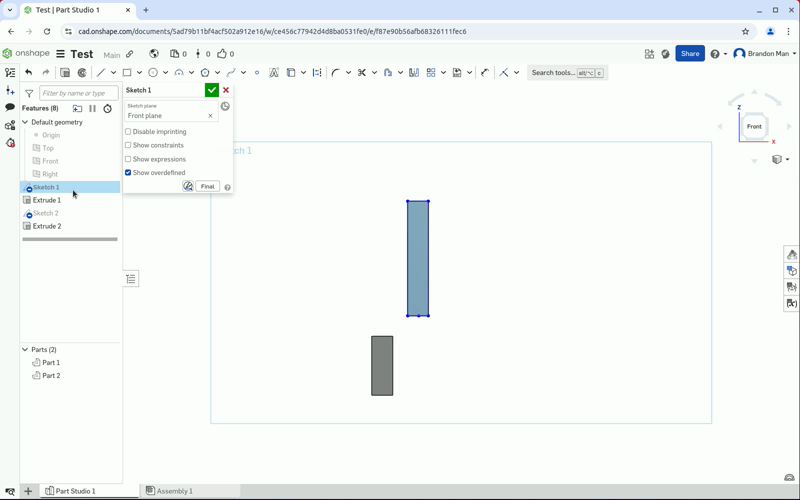
mouse_move(229, 92)
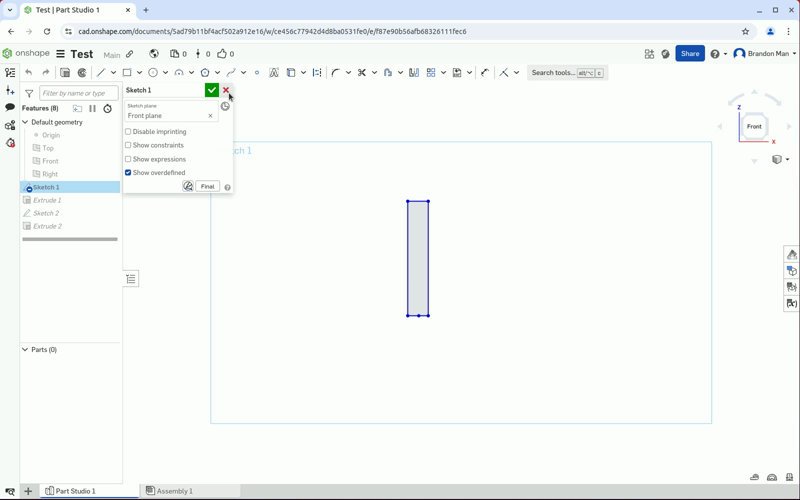
click(229, 92)
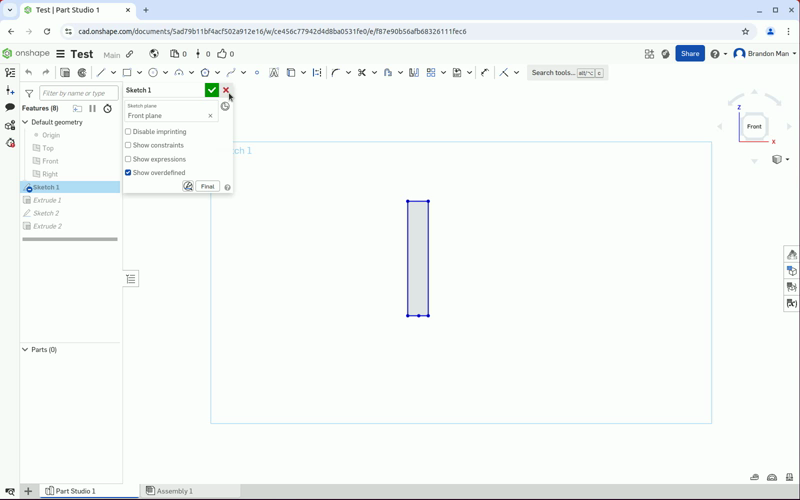
key(shift+s)
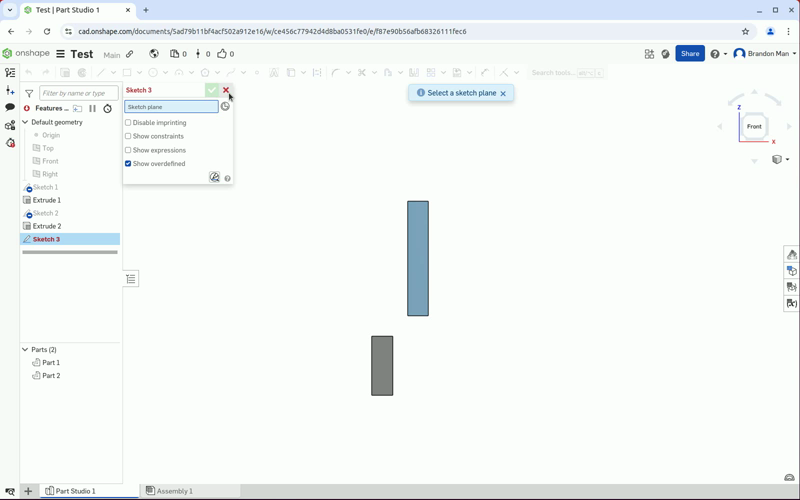
mouse_move(73, 163)
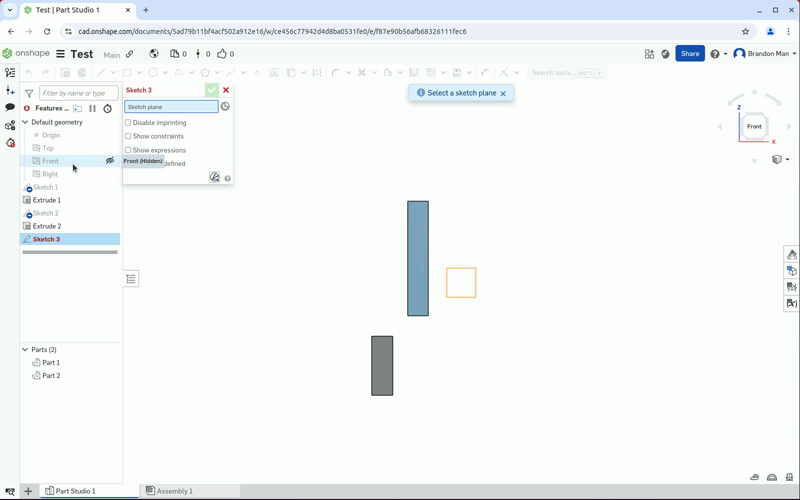
click(73, 163)
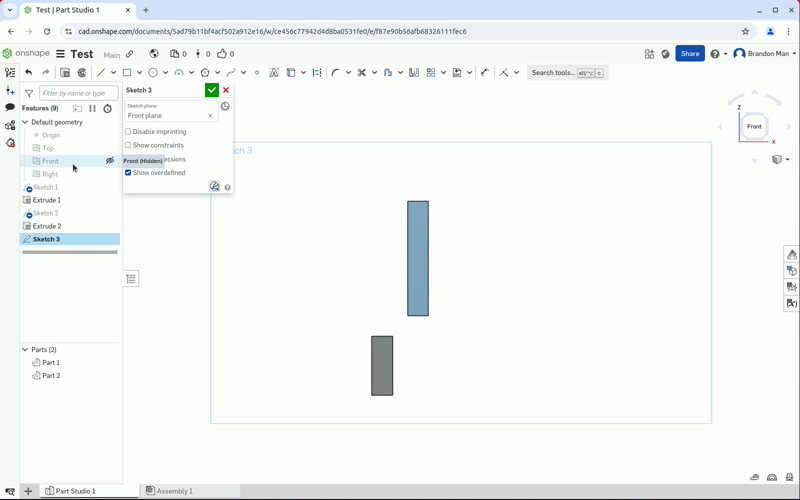
mouse_move(73, 352)
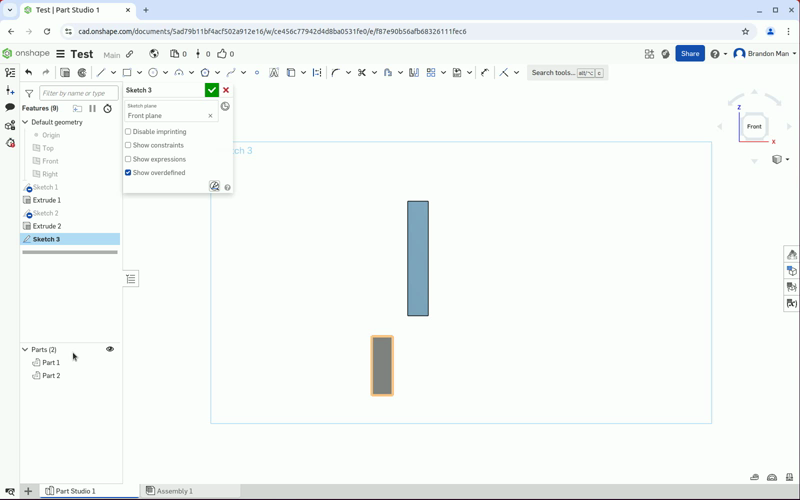
key(y)
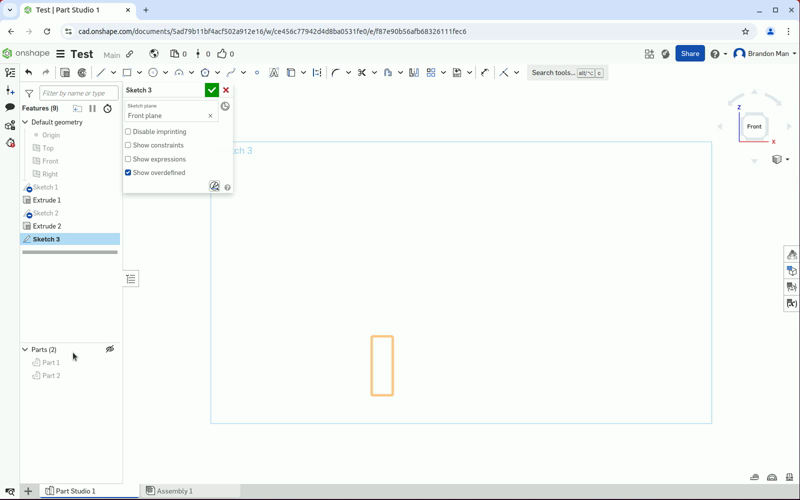
key(l)
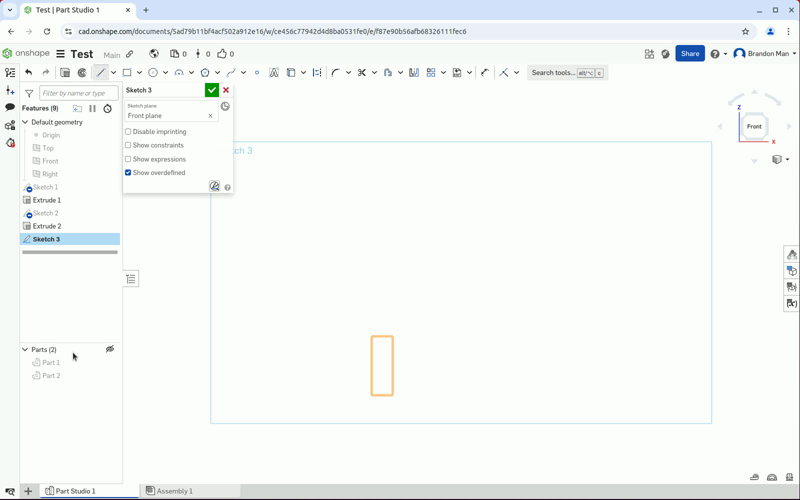
key_down(shift)
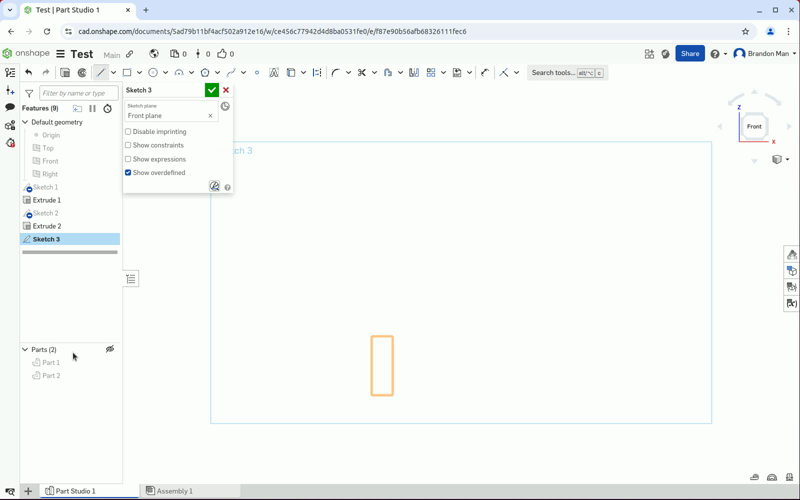
mouse_move(443, 395)
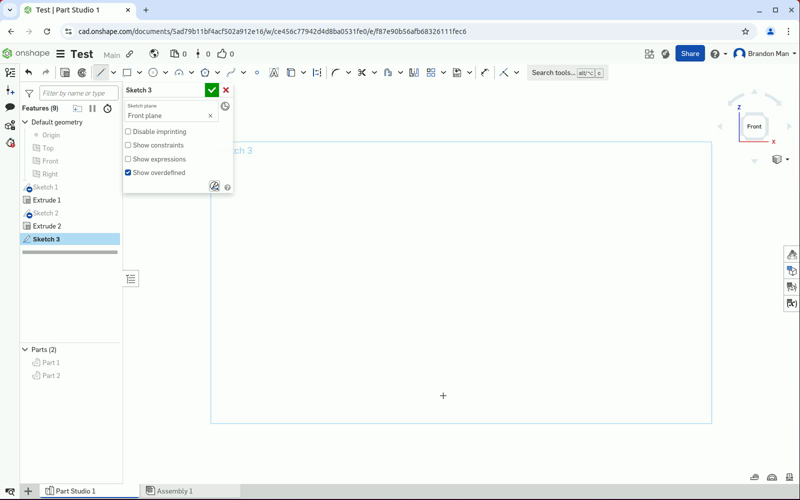
click(443, 395)
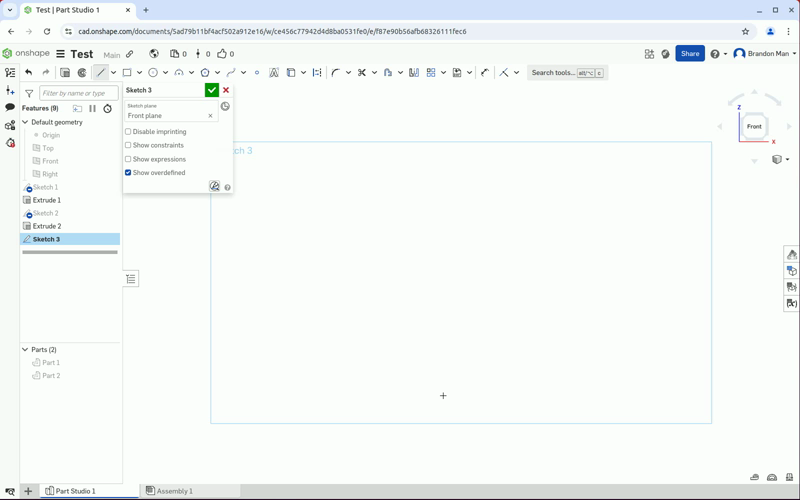
key_up(shift)
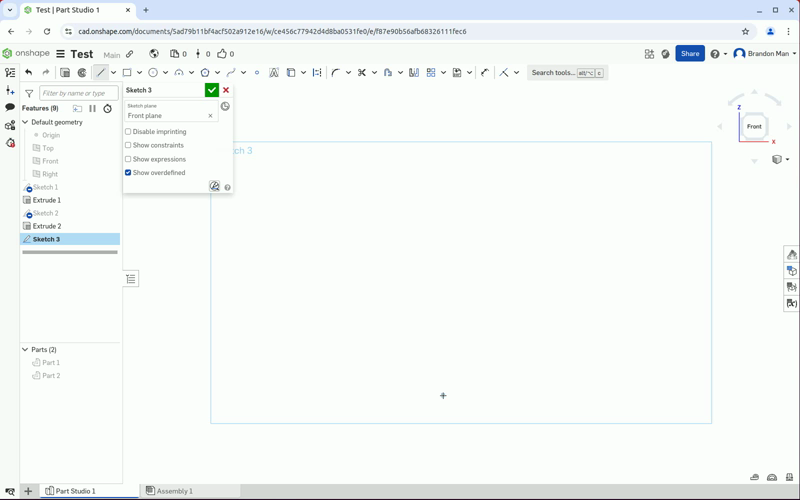
key_down(shift)
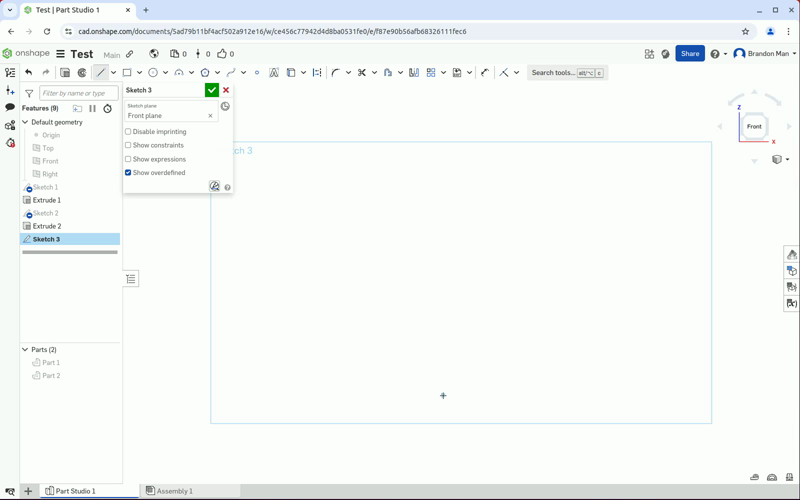
mouse_move(473, 395)
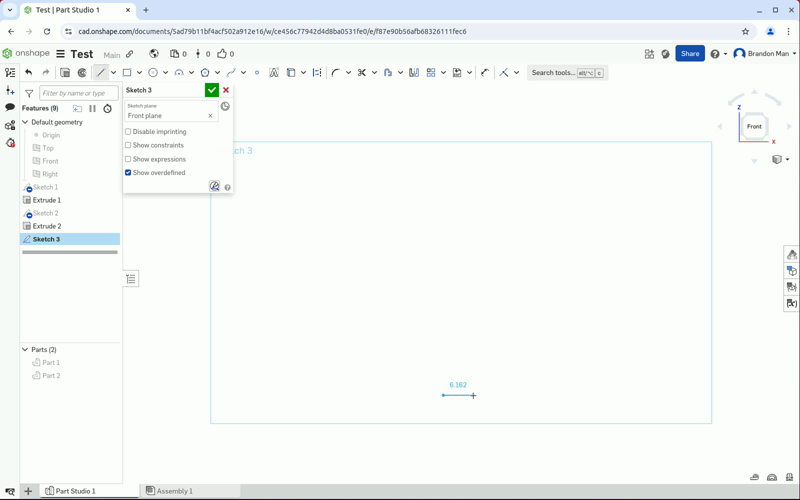
mouse_move(464, 395)
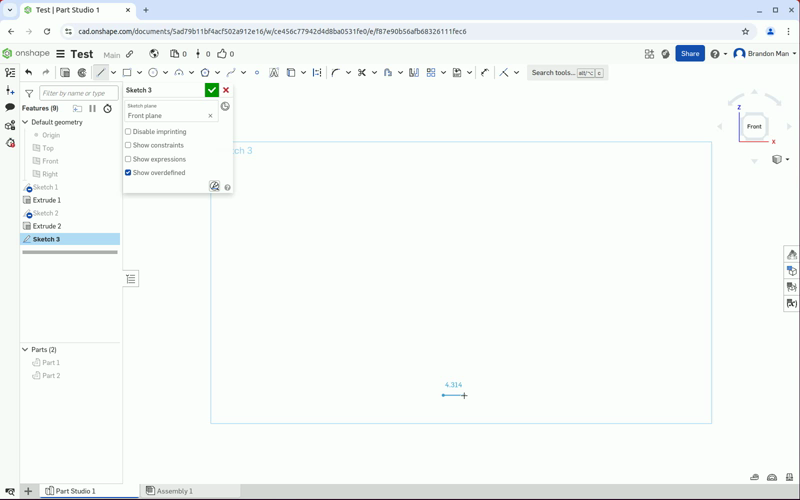
click(464, 395)
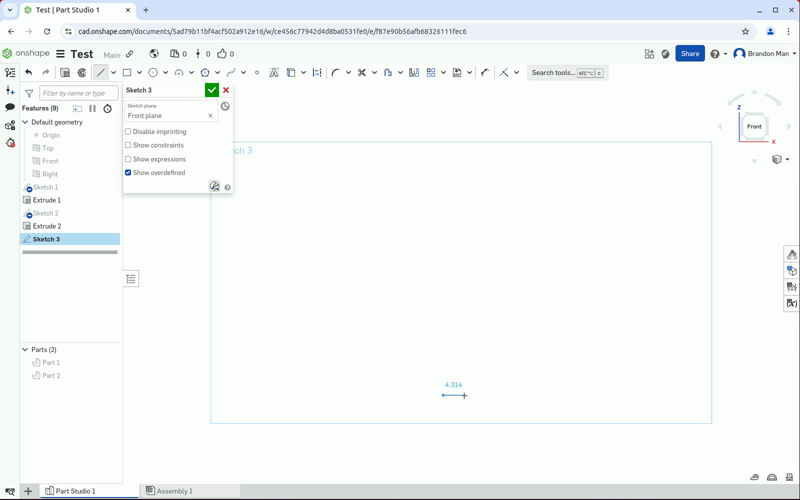
key_up(shift)
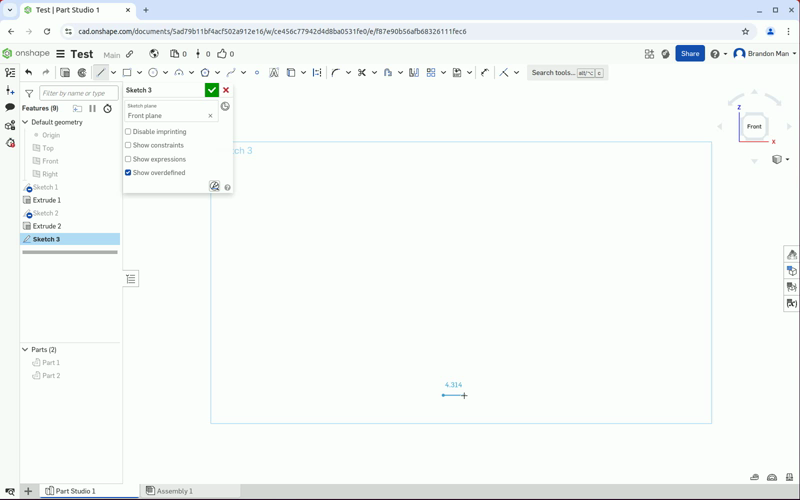
key_down(shift)
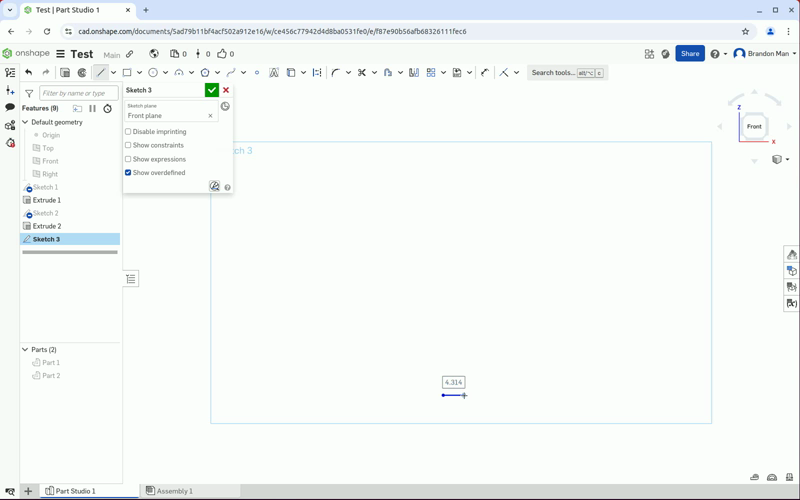
mouse_move(494, 395)
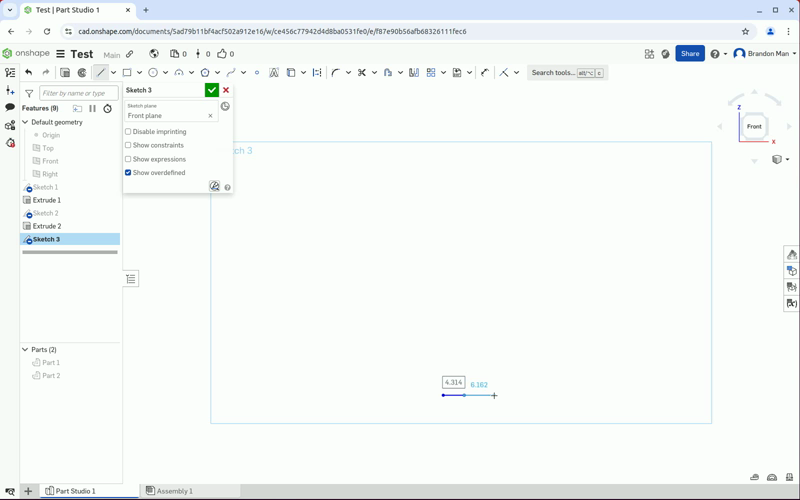
mouse_move(464, 336)
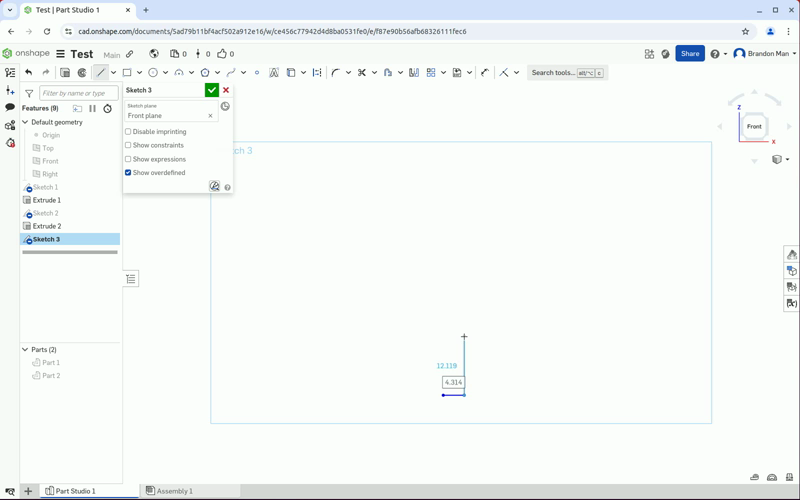
click(464, 336)
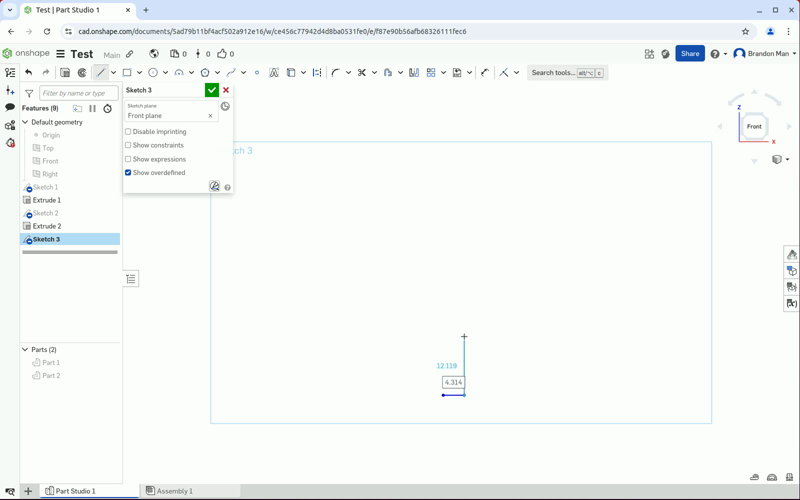
key_up(shift)
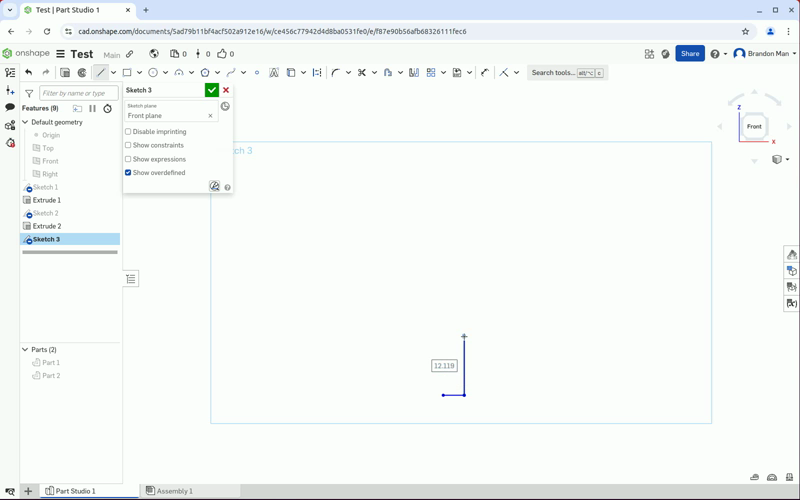
key_down(shift)
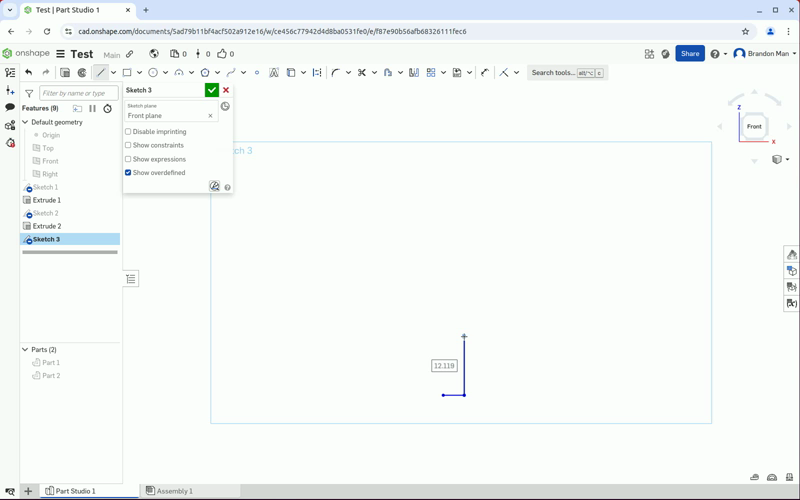
mouse_move(494, 336)
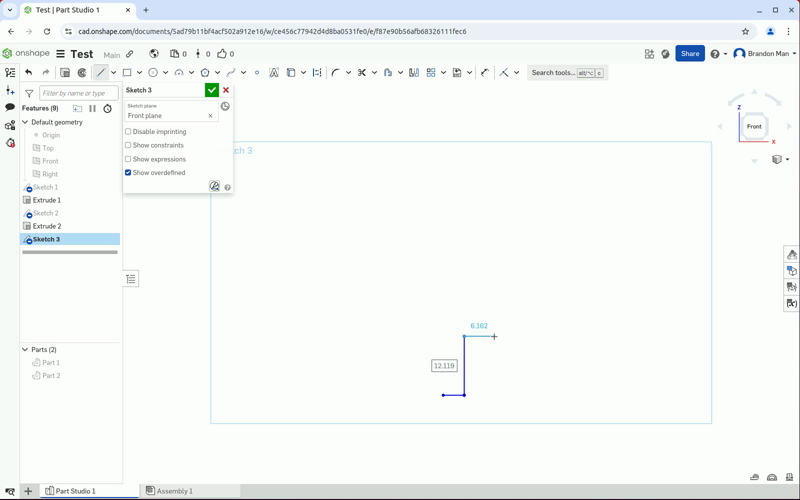
mouse_move(443, 336)
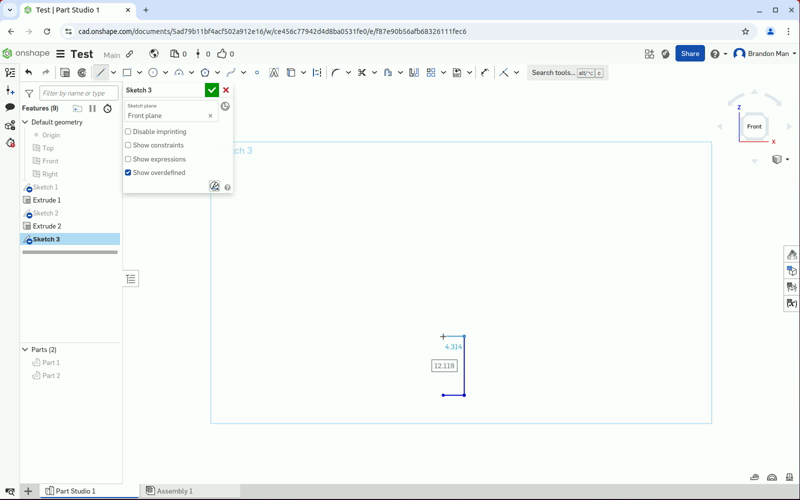
click(443, 336)
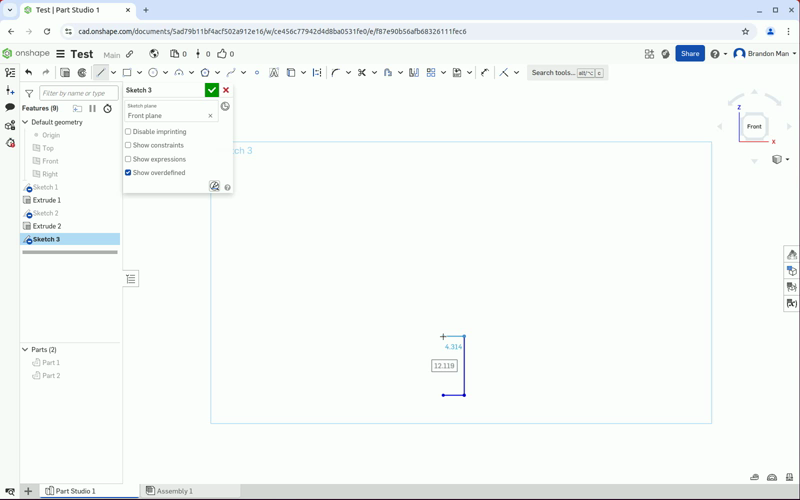
key_up(shift)
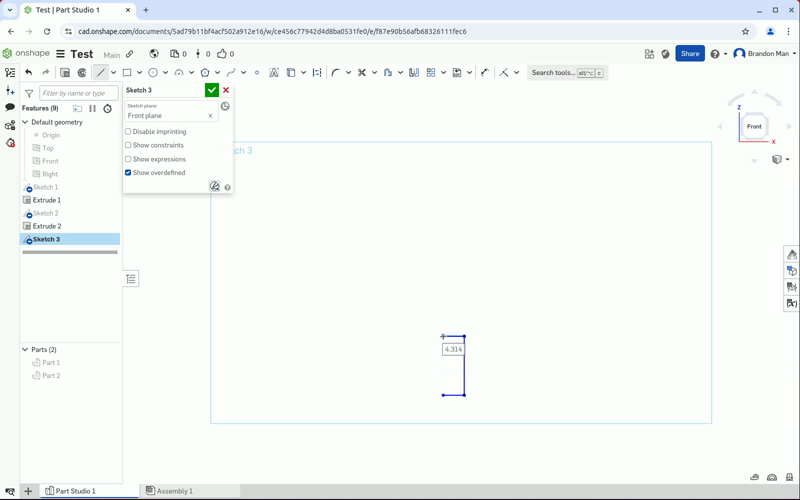
mouse_move(473, 336)
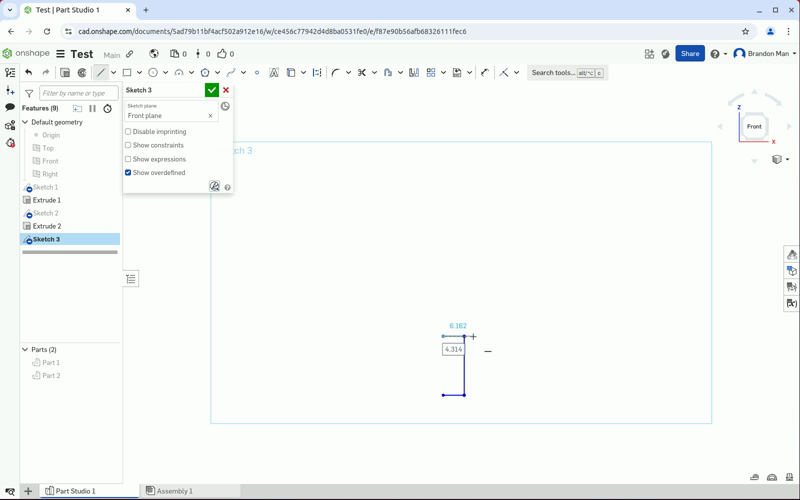
key_down(shift)
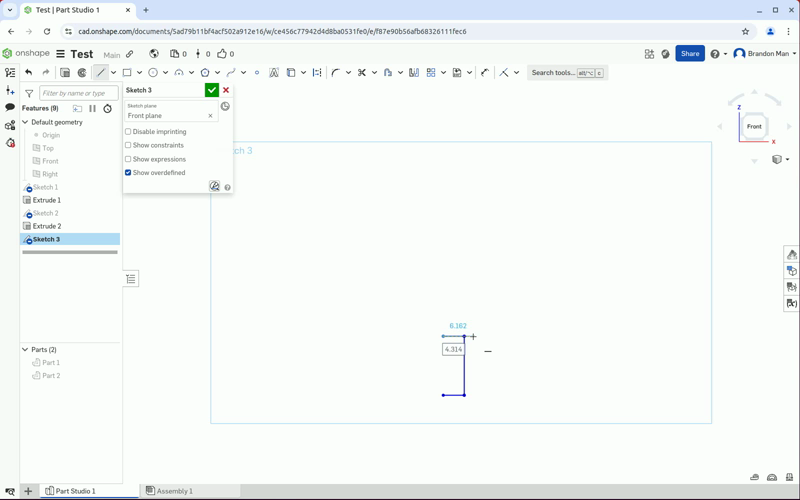
mouse_move(443, 395)
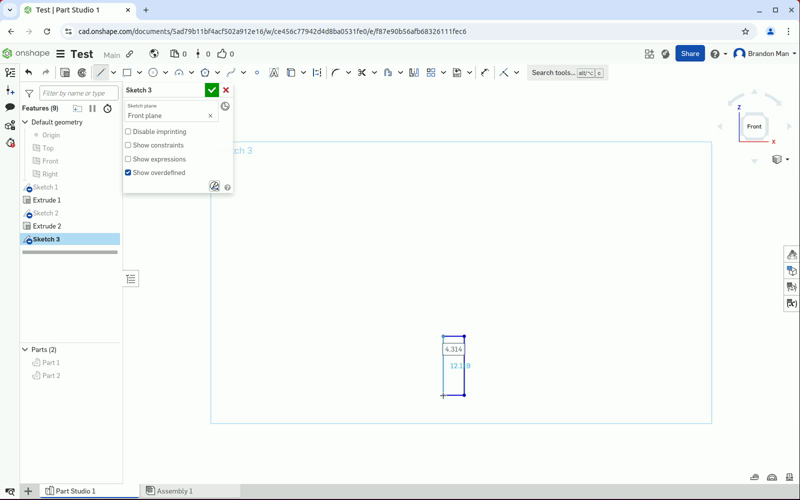
key_up(shift)
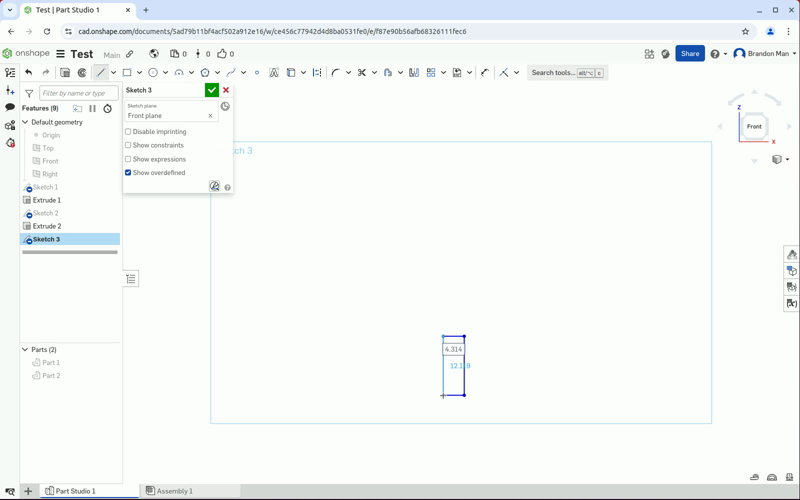
click(443, 395)
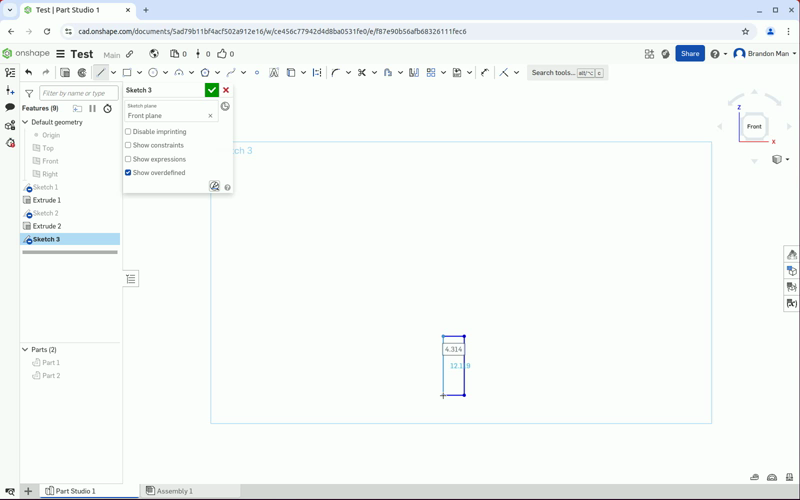
key(esc)
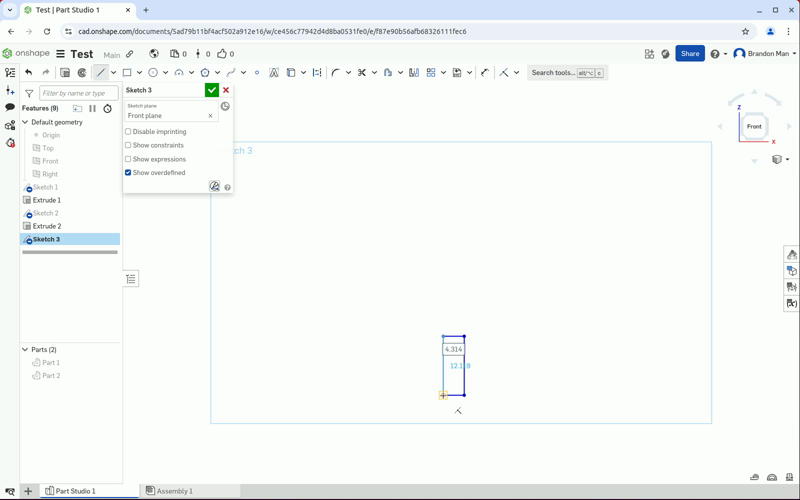
mouse_move(457, 350)
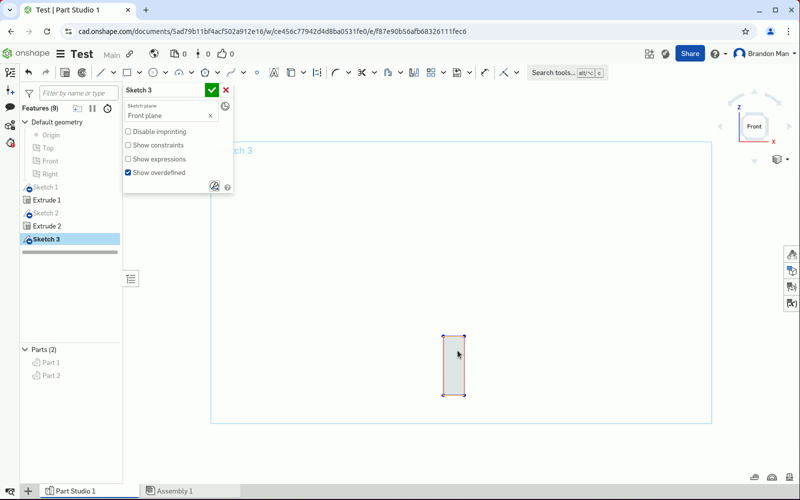
scroll(6)
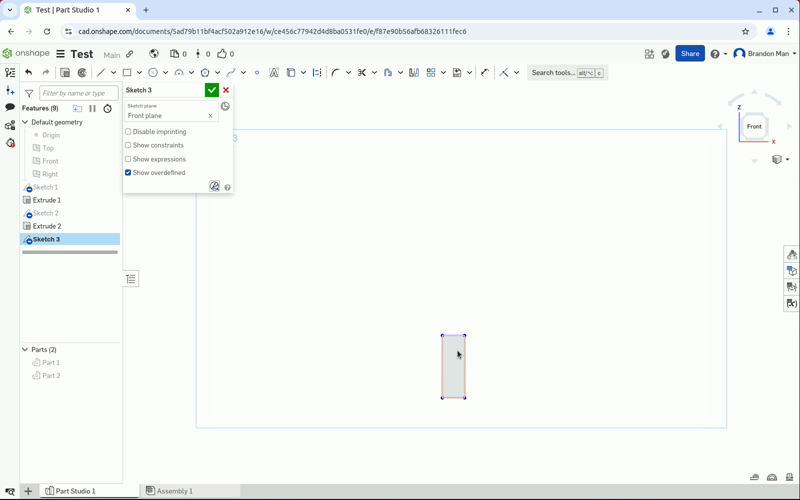
scroll(6)
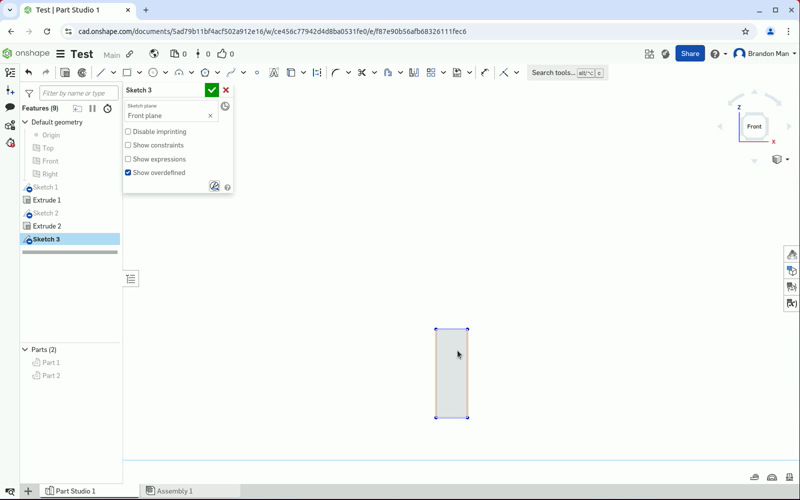
scroll(6)
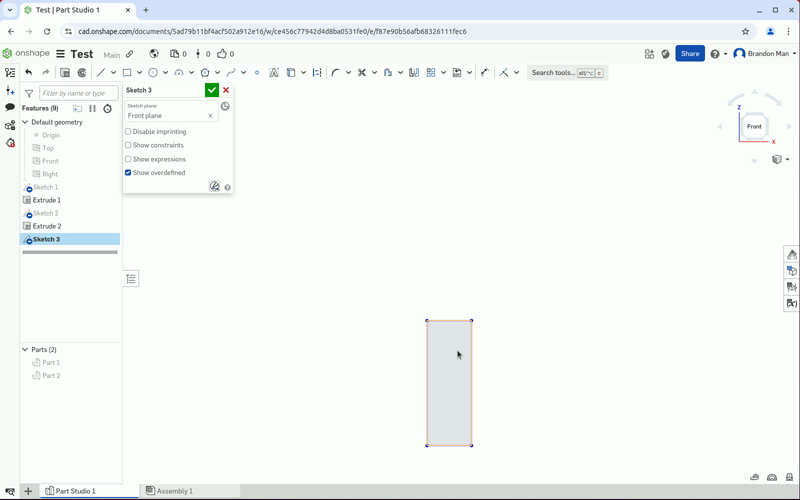
scroll(6)
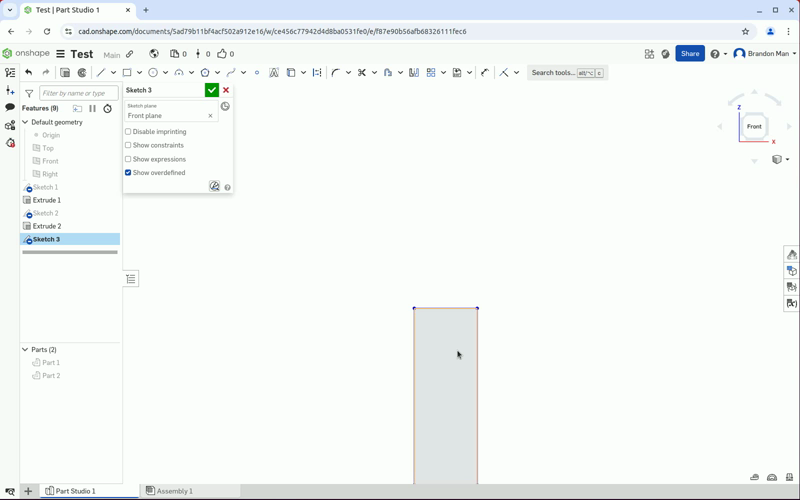
scroll(6)
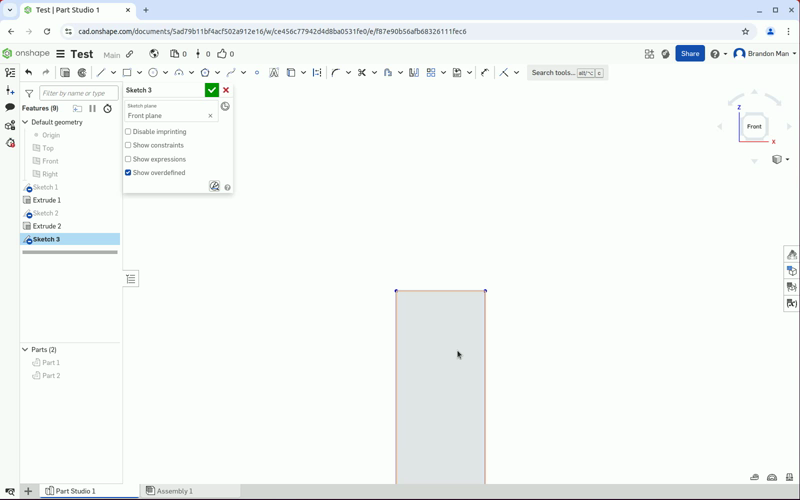
scroll(6)
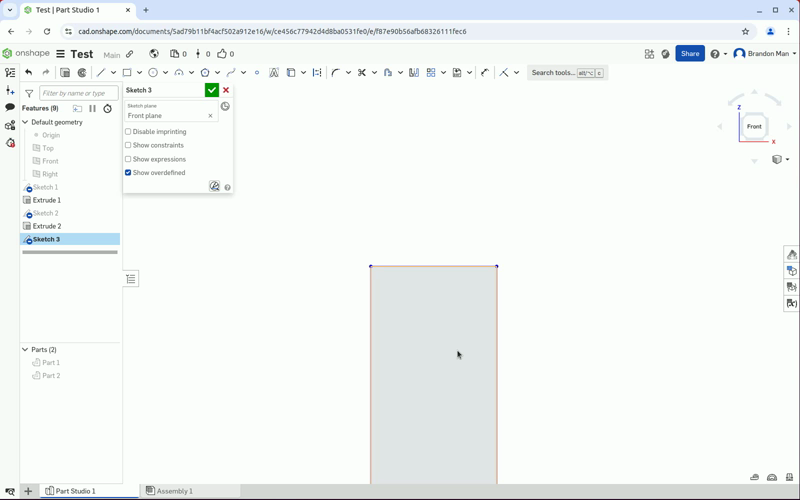
scroll(6)
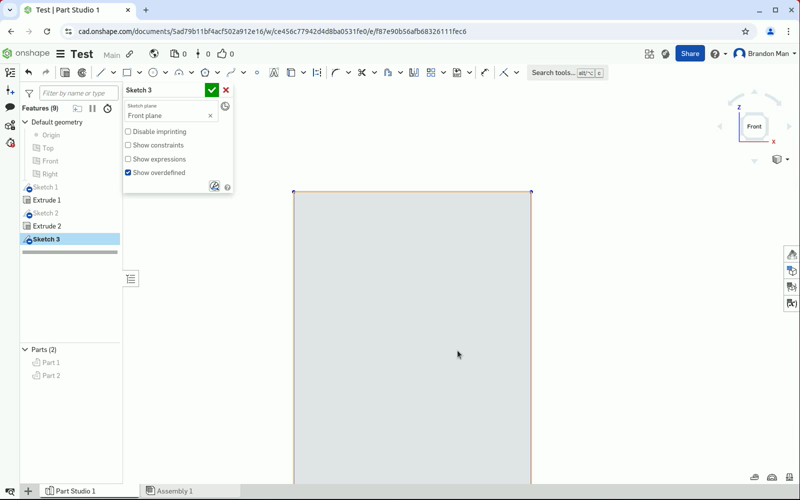
click(457, 350)
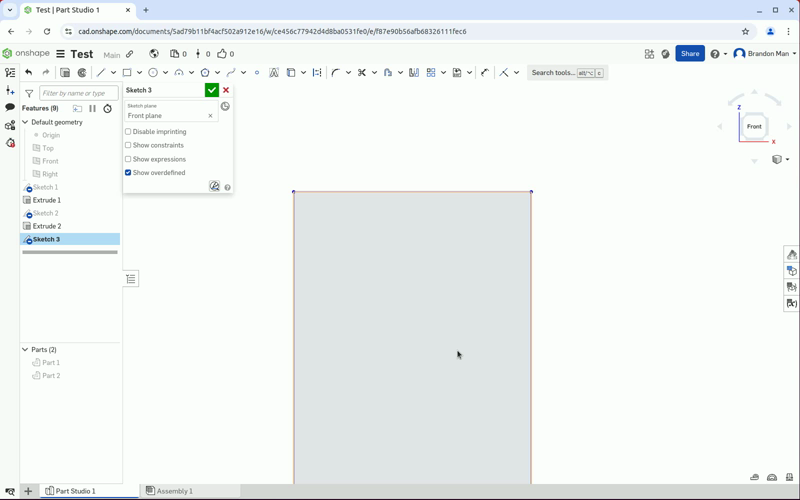
scroll(-6)
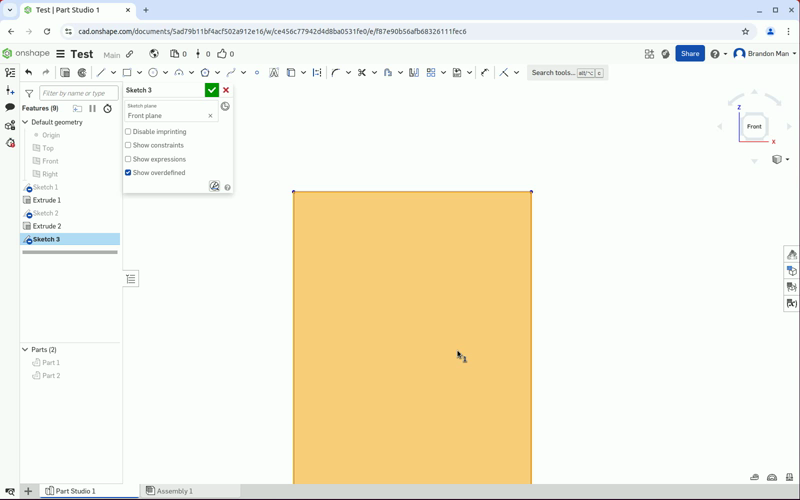
scroll(-6)
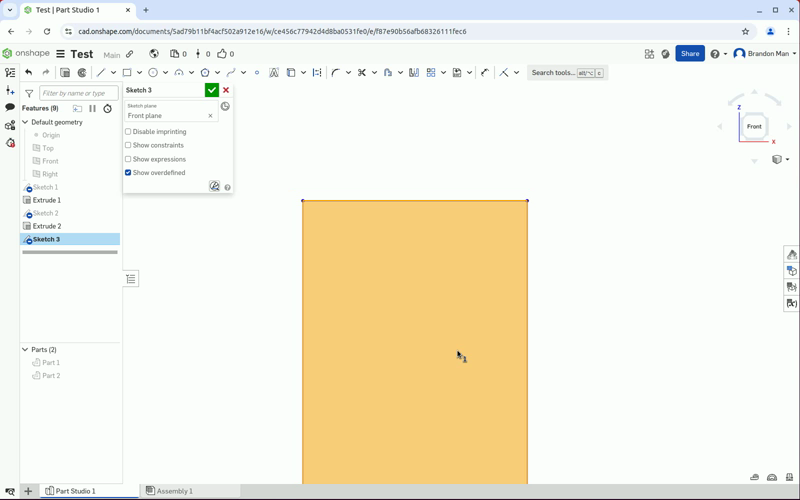
scroll(-6)
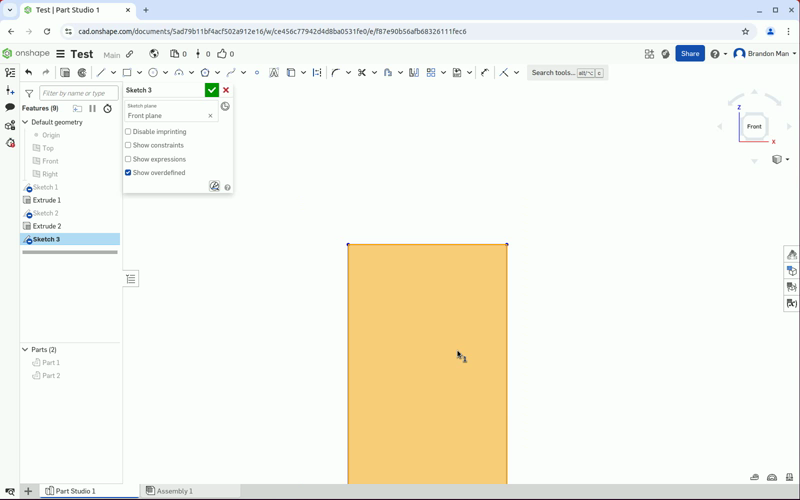
scroll(-6)
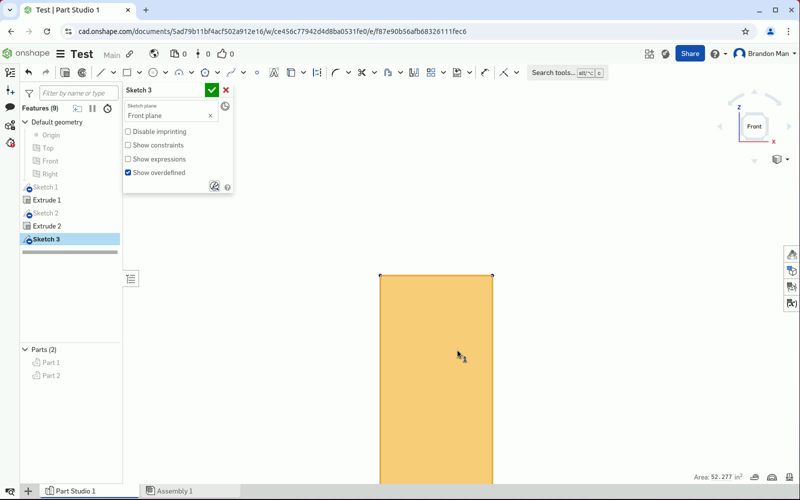
scroll(-6)
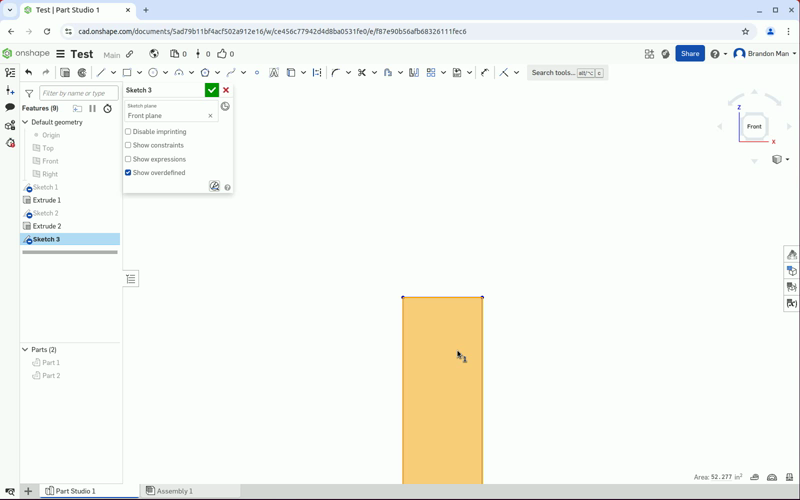
scroll(-6)
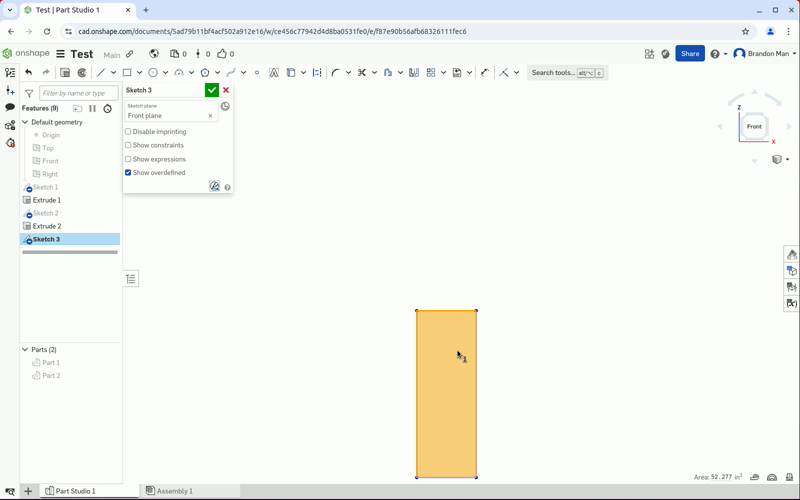
scroll(-6)
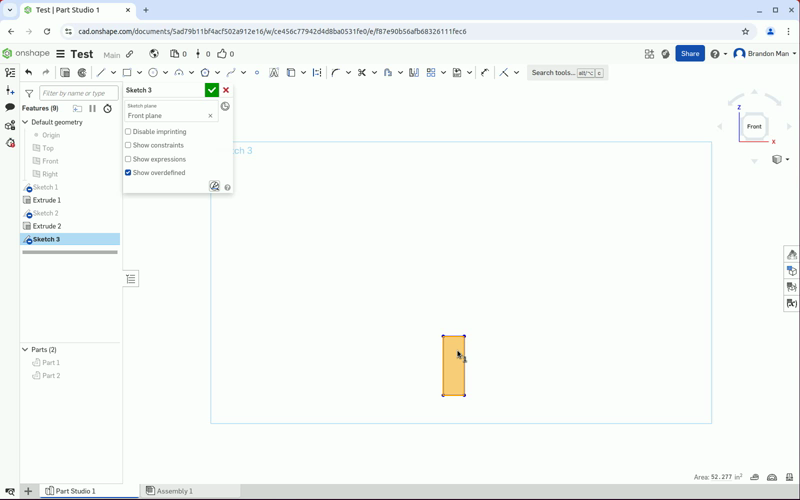
mouse_move(73, 352)
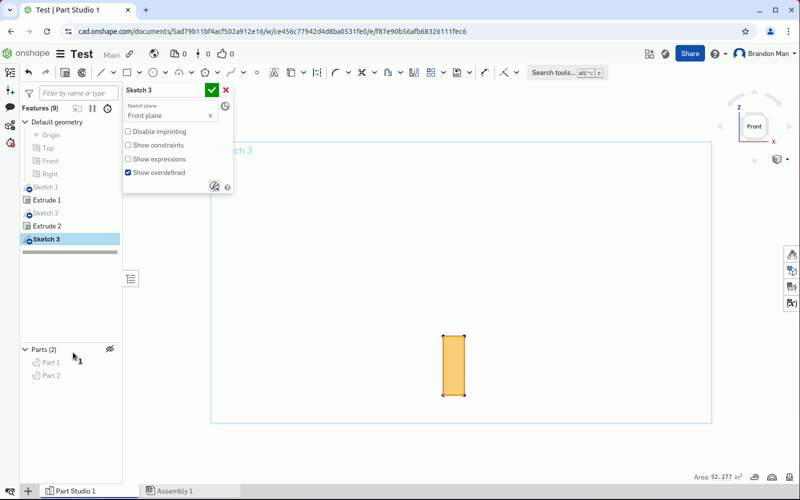
key(shift+y)
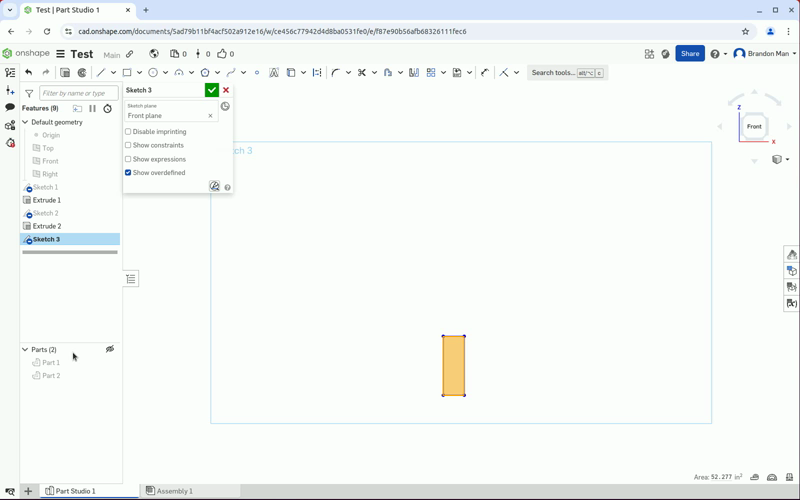
key(shift+e)
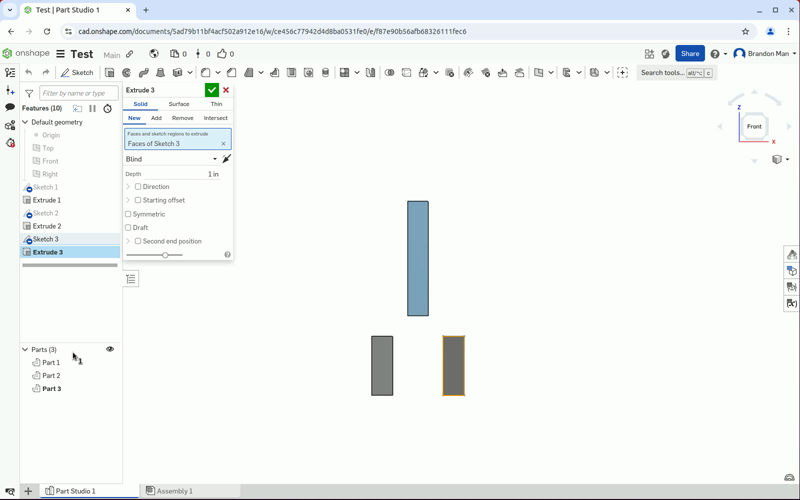
mouse_move(143, 106)
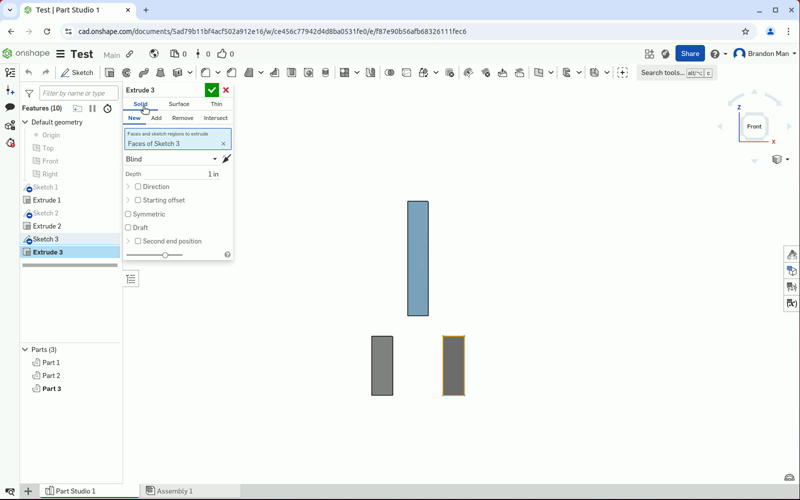
click(143, 106)
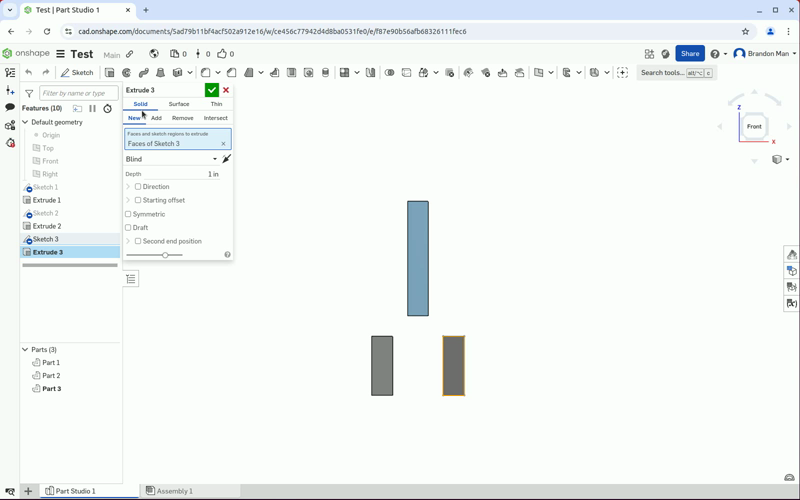
mouse_move(137, 120)
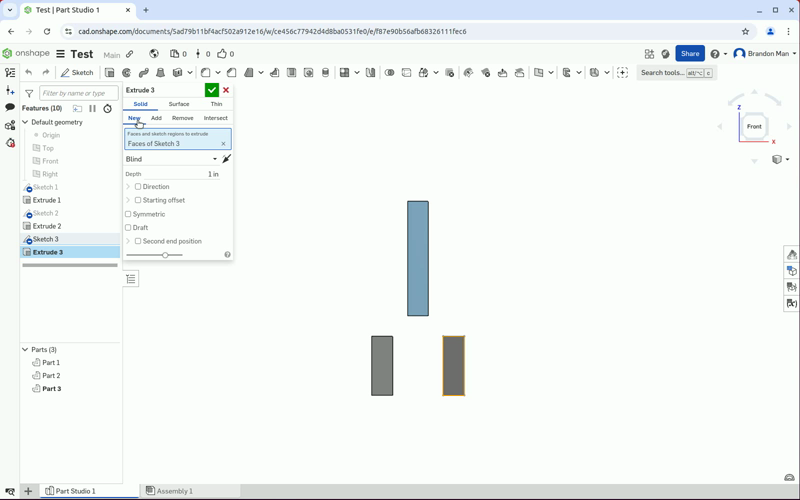
click(137, 120)
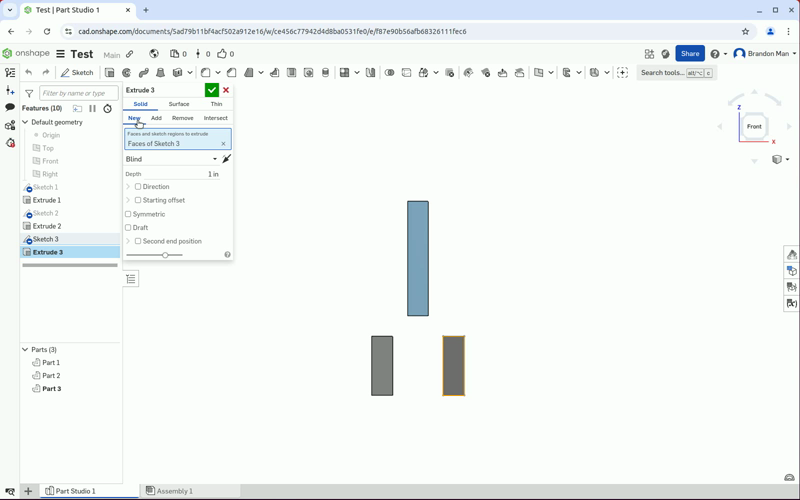
key(tab, 4)
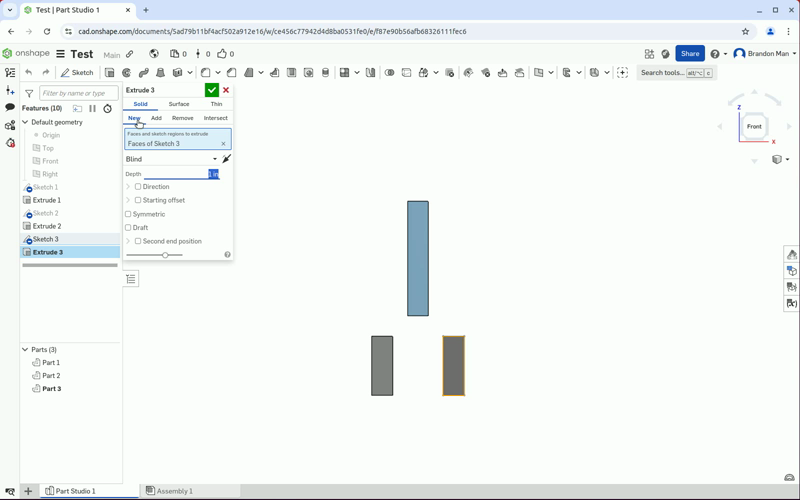
text(4.333)
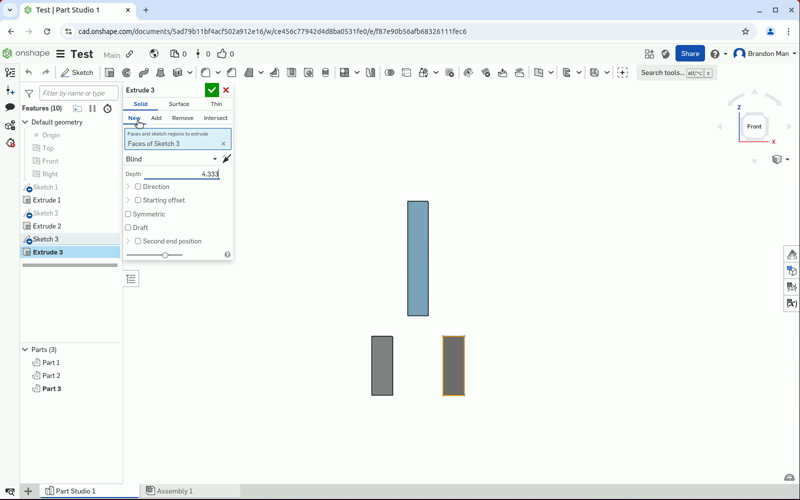
key(enter)
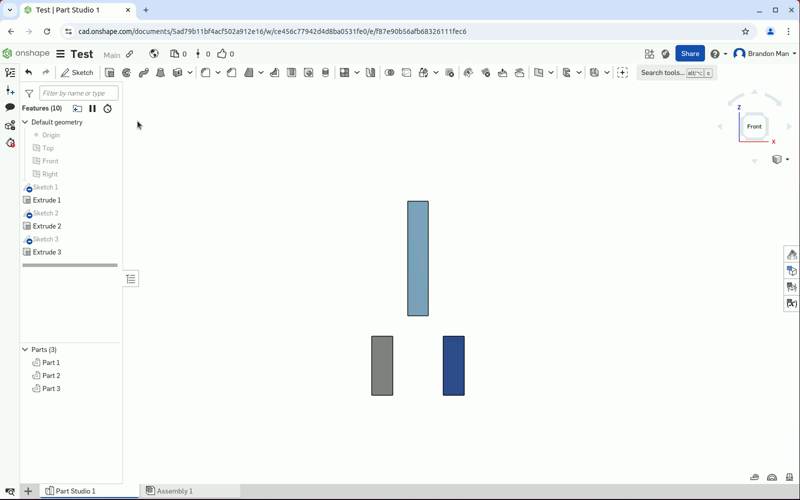
key(shift+h)
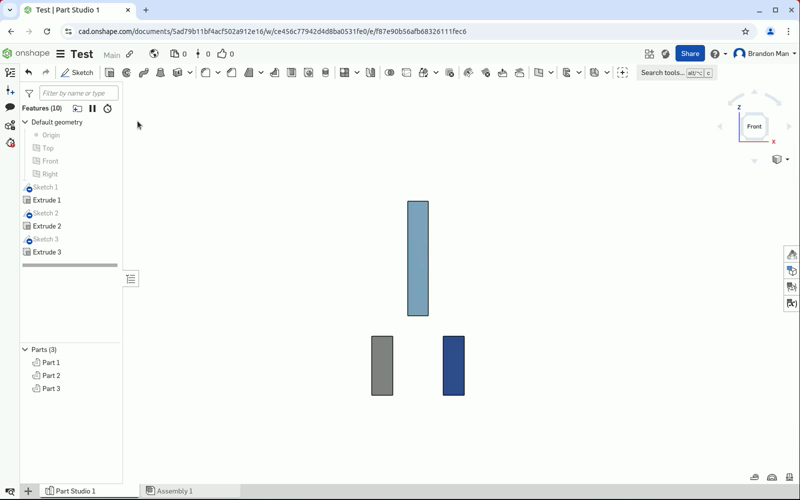
key(shift+h)
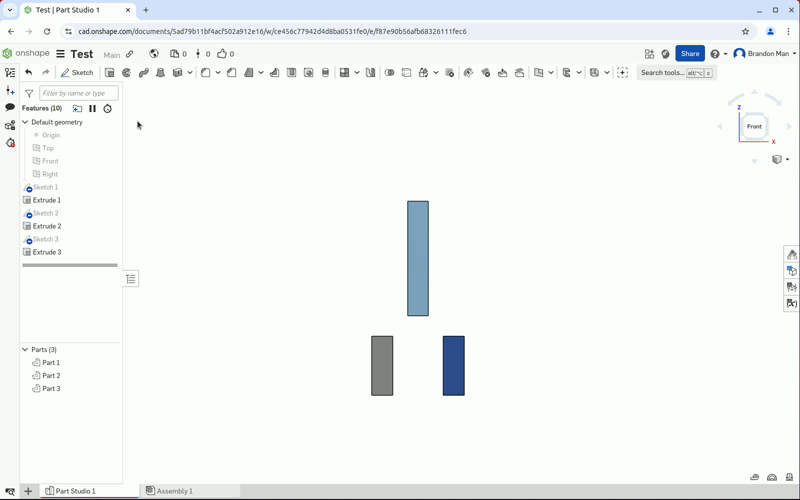
mouse_move(73, 189)
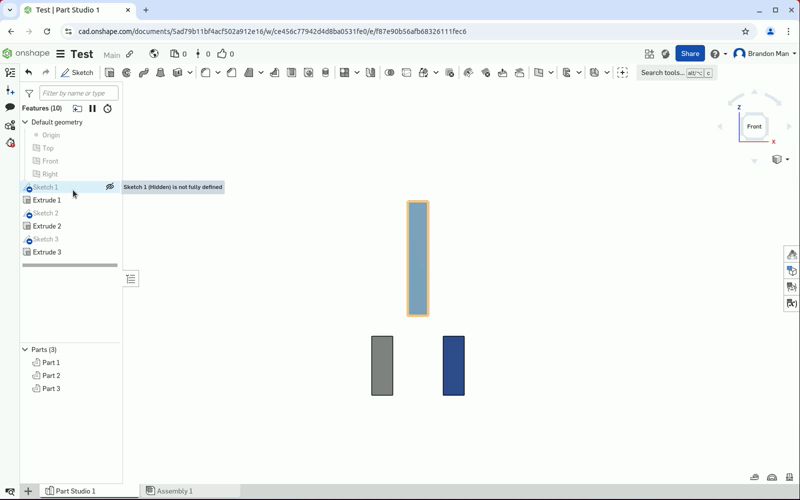
click(73, 189)
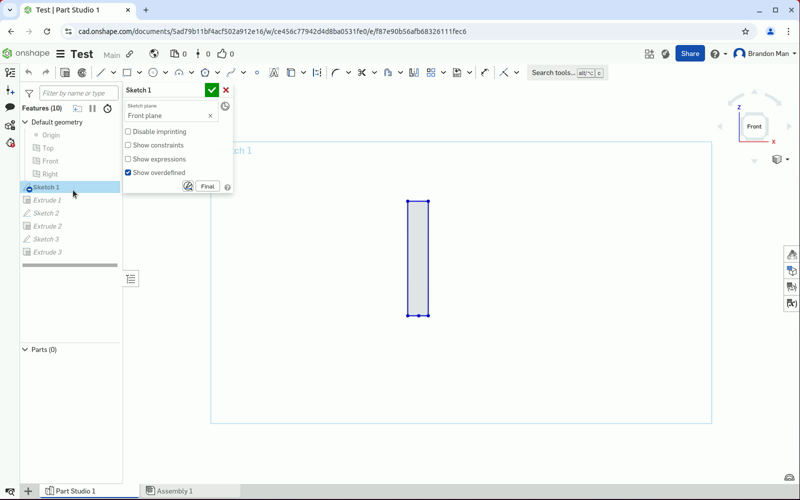
mouse_move(229, 92)
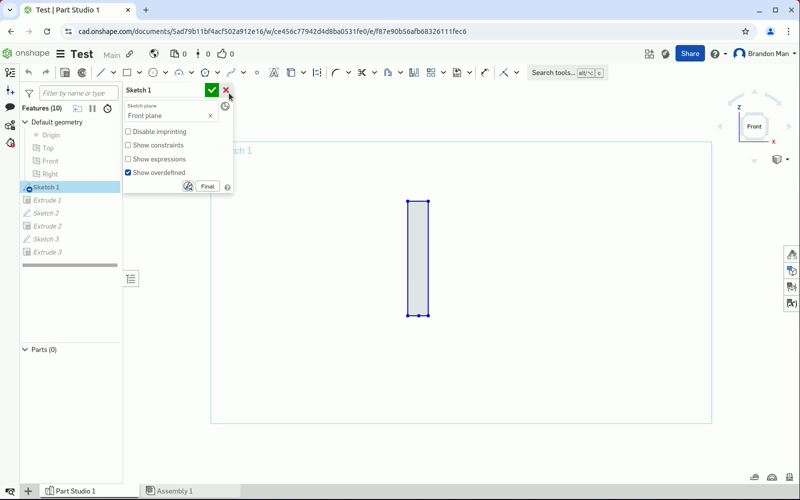
click(229, 92)
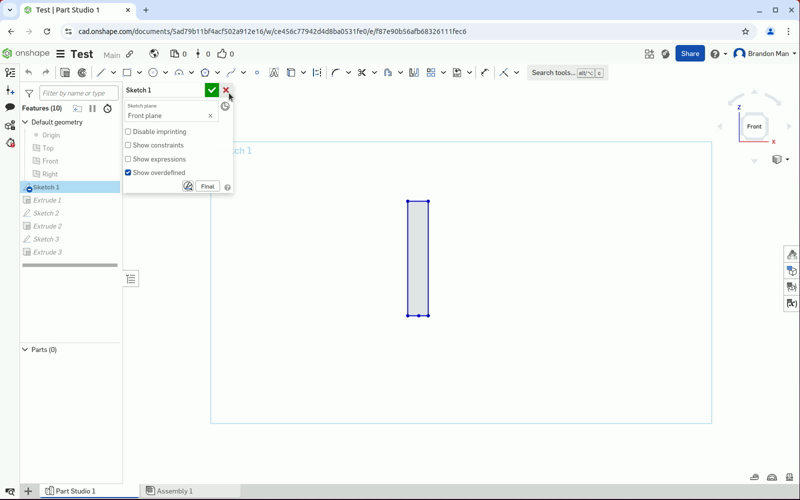
key(shift+s)
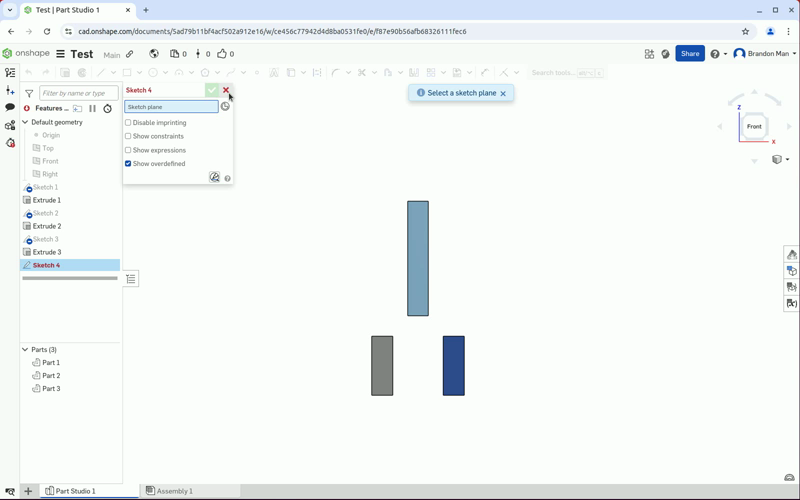
mouse_move(73, 163)
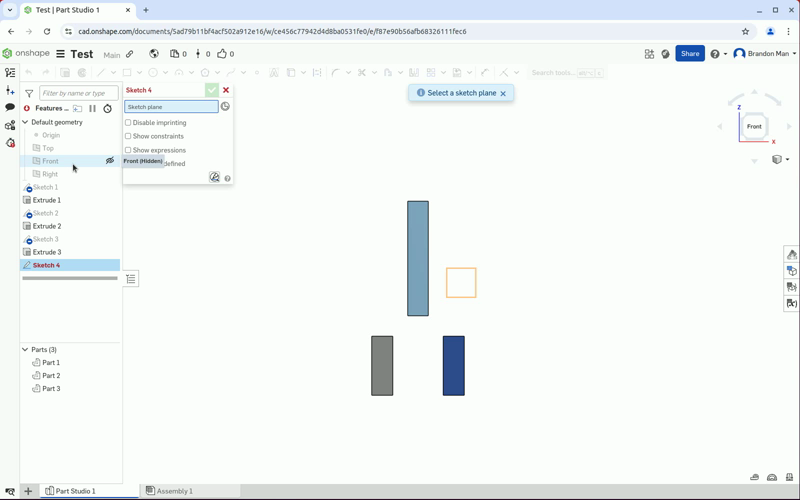
click(73, 163)
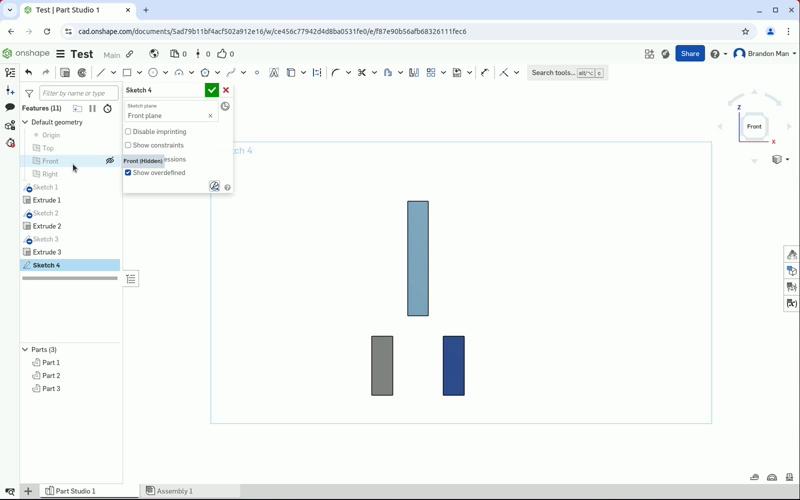
mouse_move(73, 352)
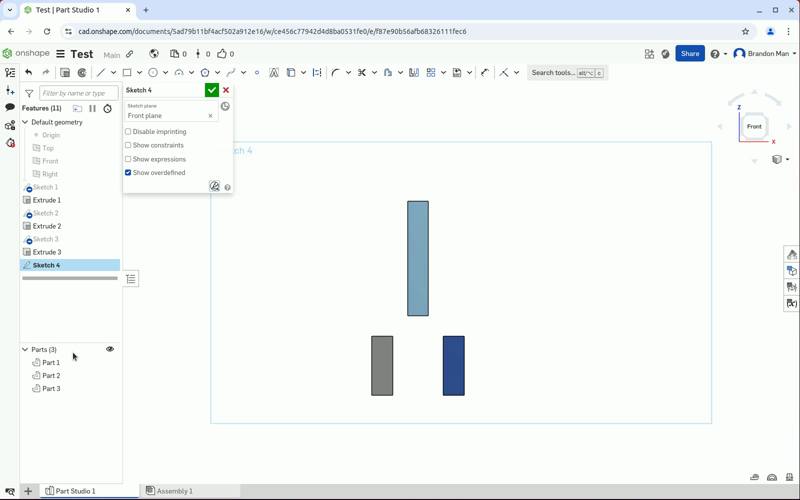
key(y)
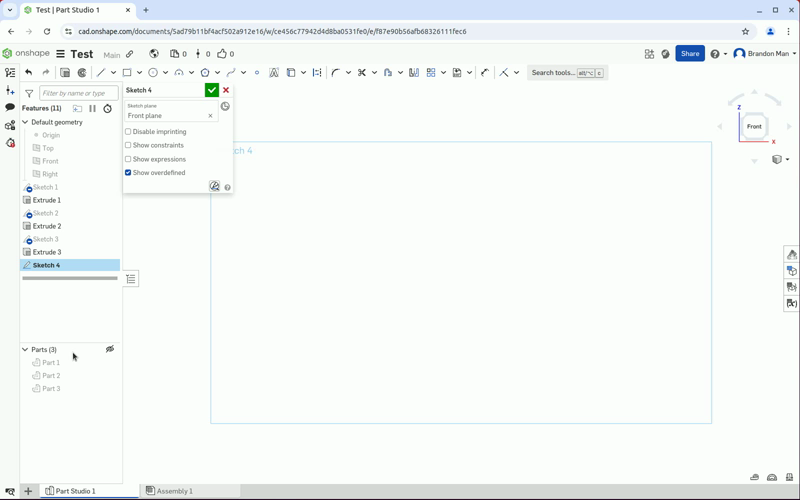
key(l)
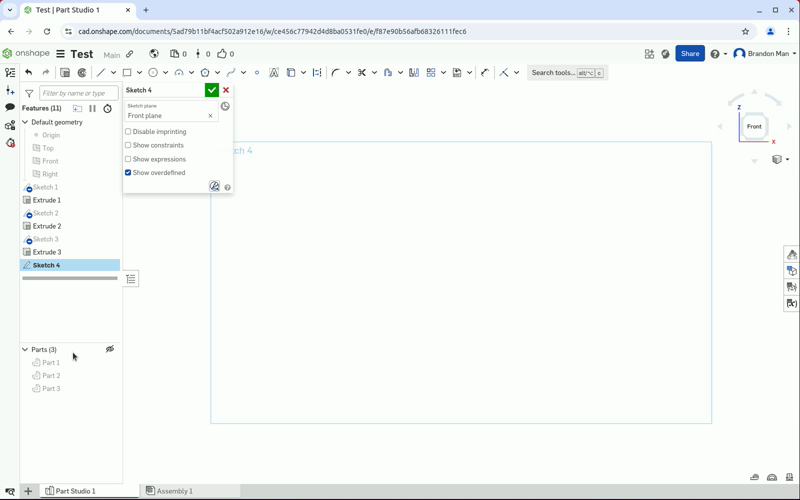
key_down(shift)
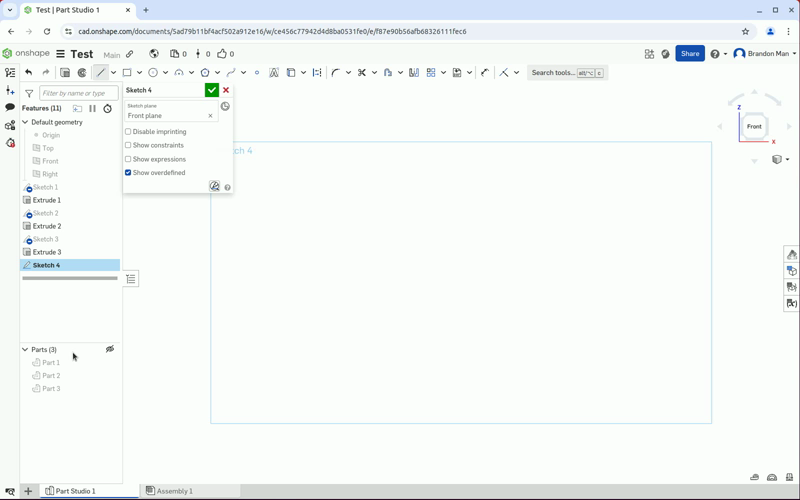
mouse_move(371, 336)
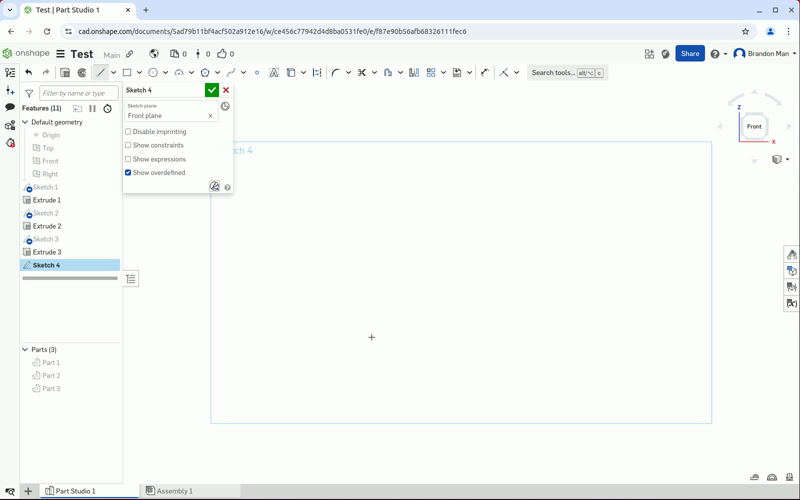
click(371, 336)
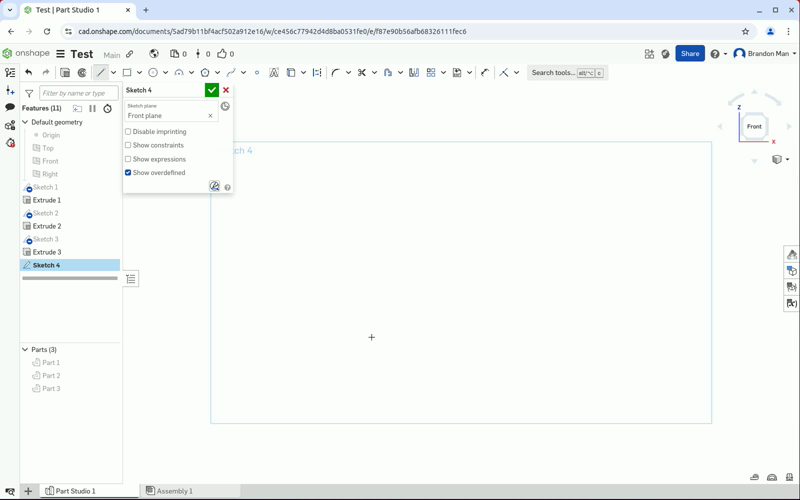
key_up(shift)
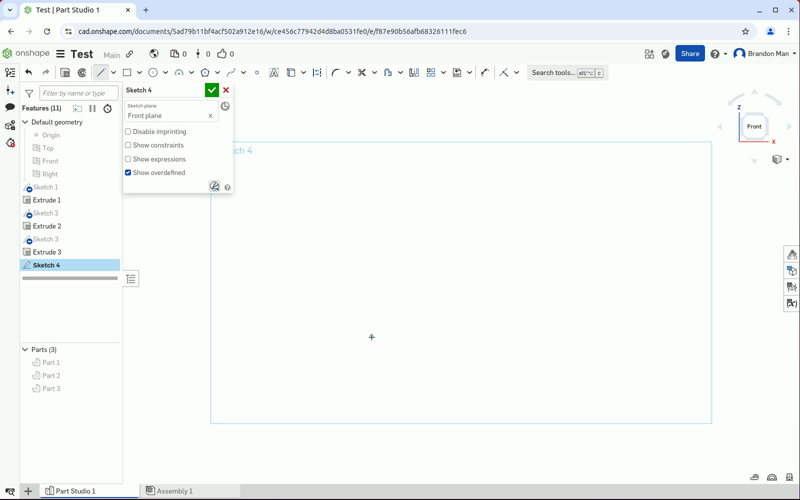
key_down(shift)
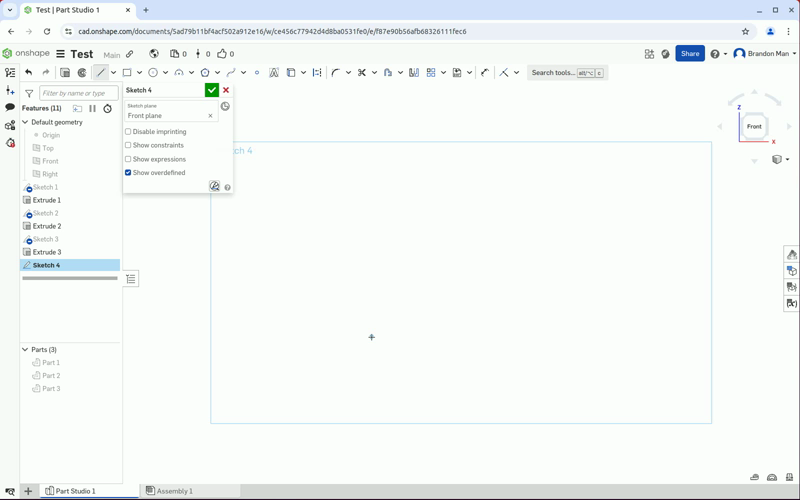
mouse_move(401, 336)
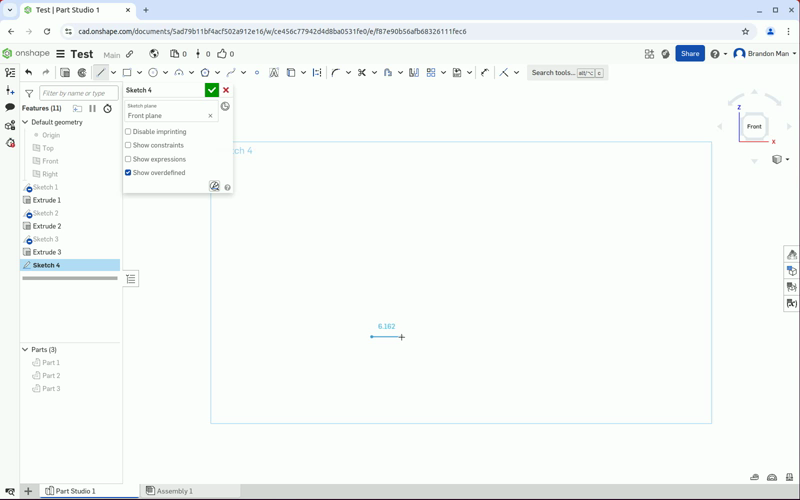
mouse_move(393, 336)
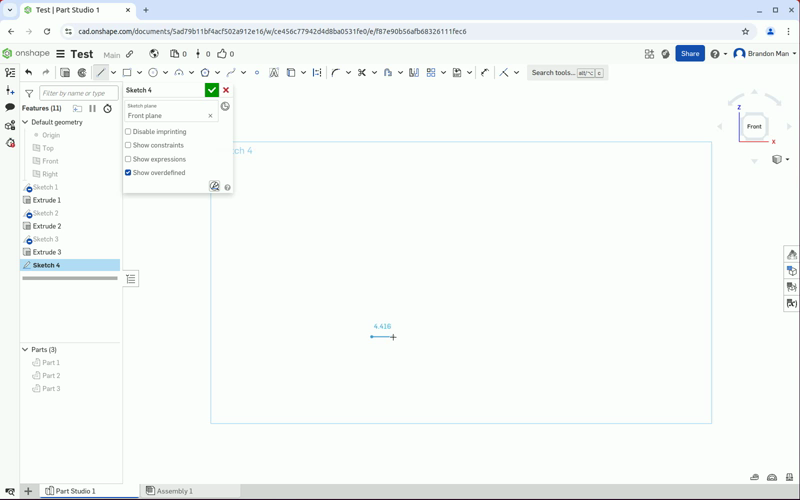
click(393, 336)
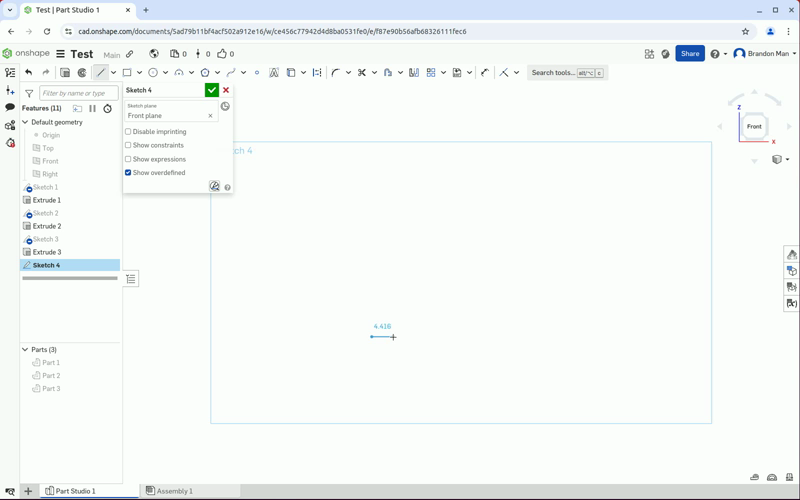
key_up(shift)
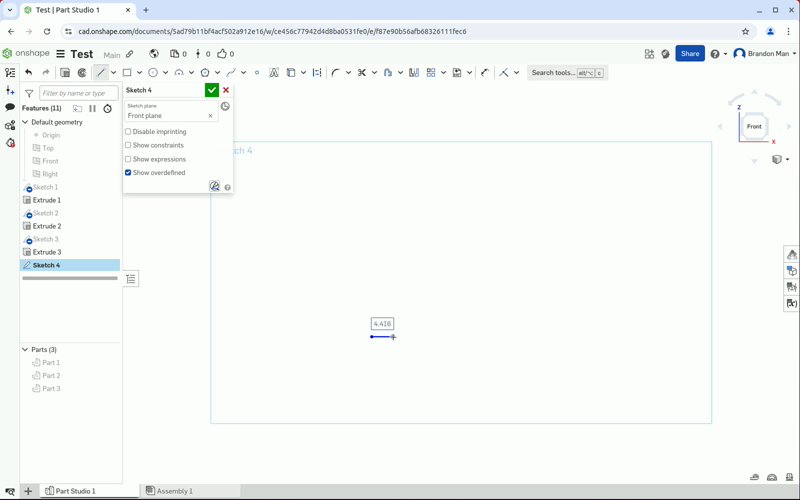
key_down(shift)
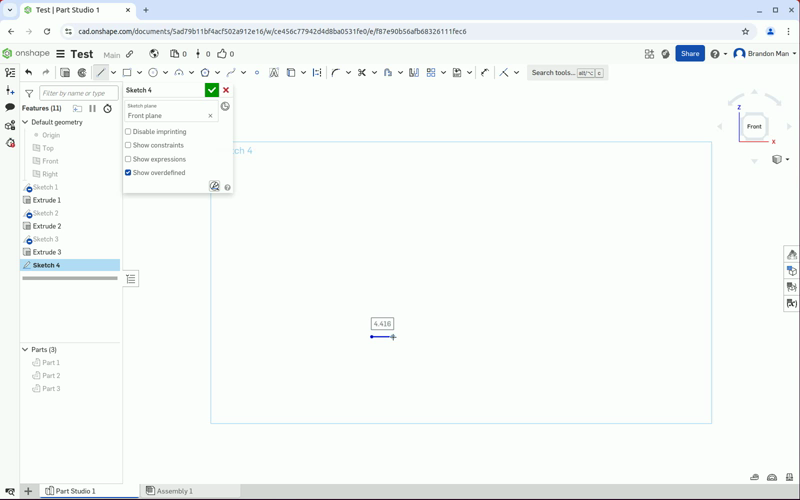
mouse_move(423, 336)
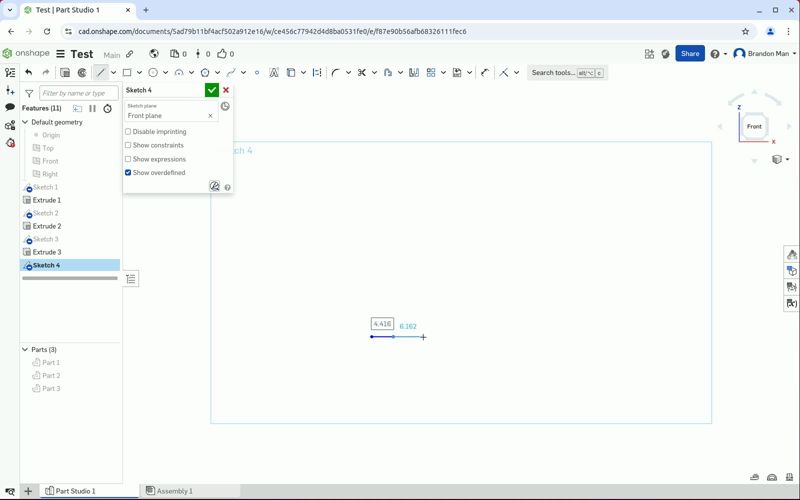
mouse_move(443, 336)
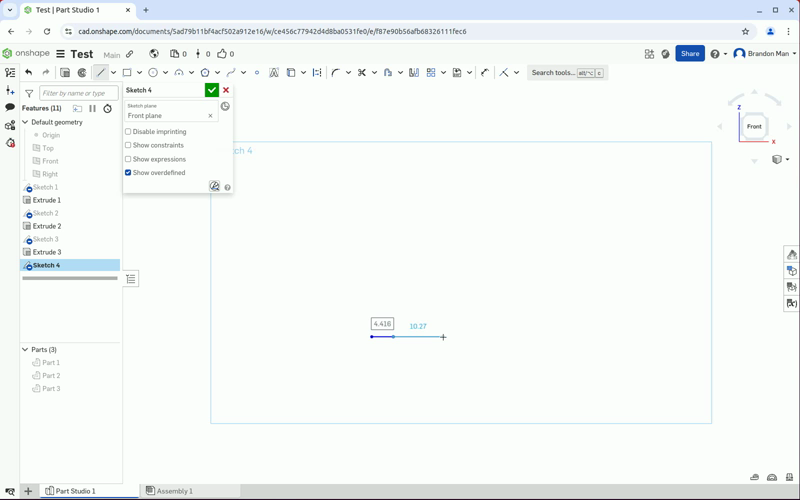
click(443, 336)
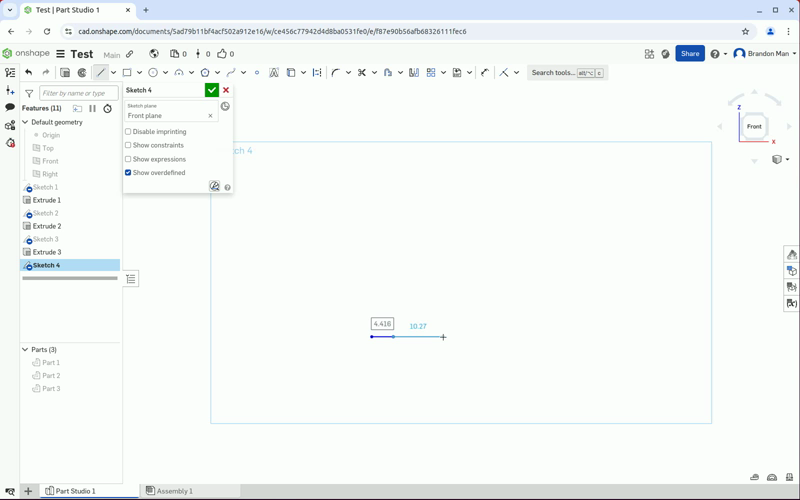
key_up(shift)
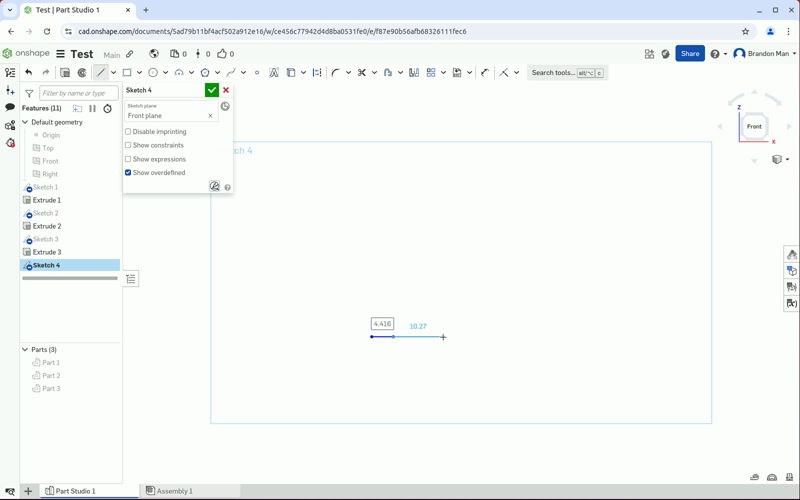
key_down(shift)
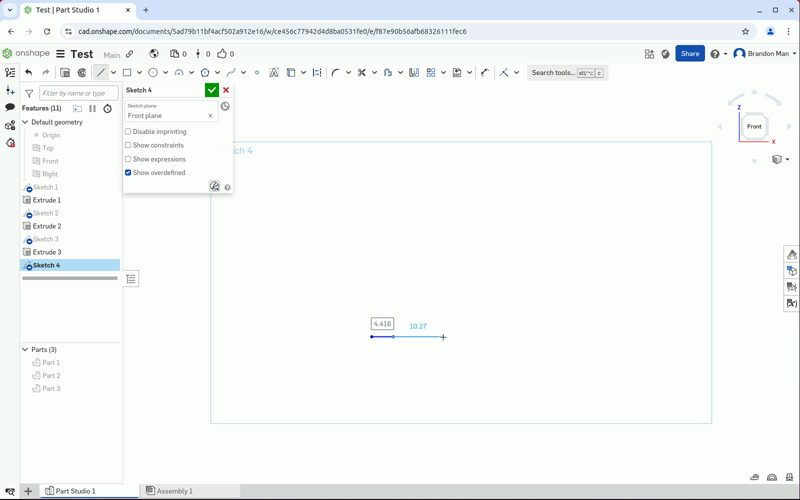
mouse_move(473, 336)
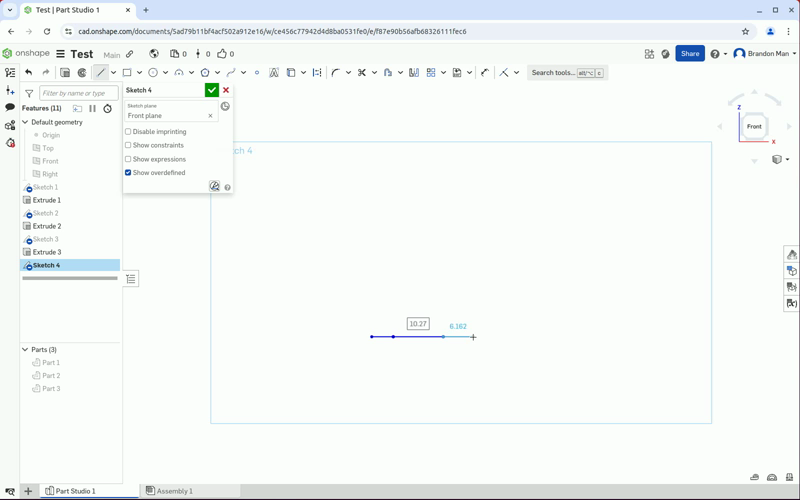
mouse_move(464, 336)
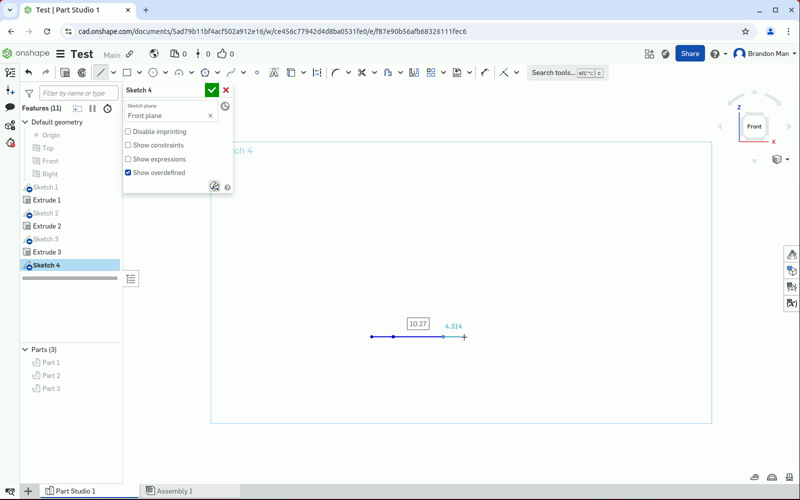
click(464, 336)
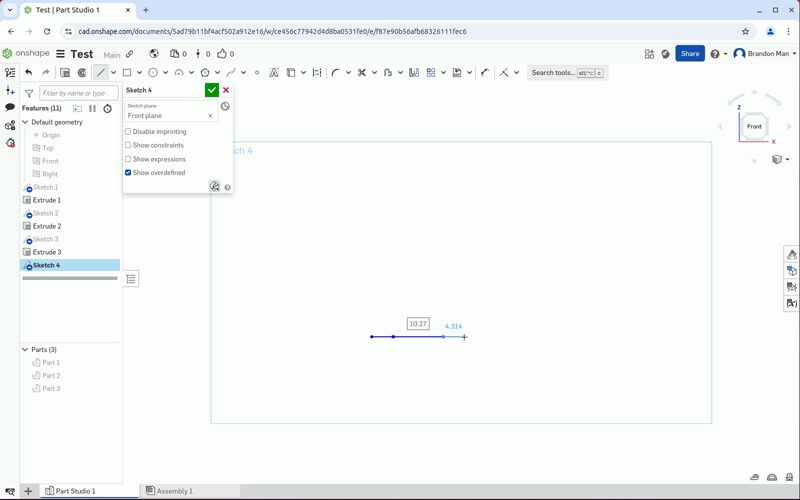
key_up(shift)
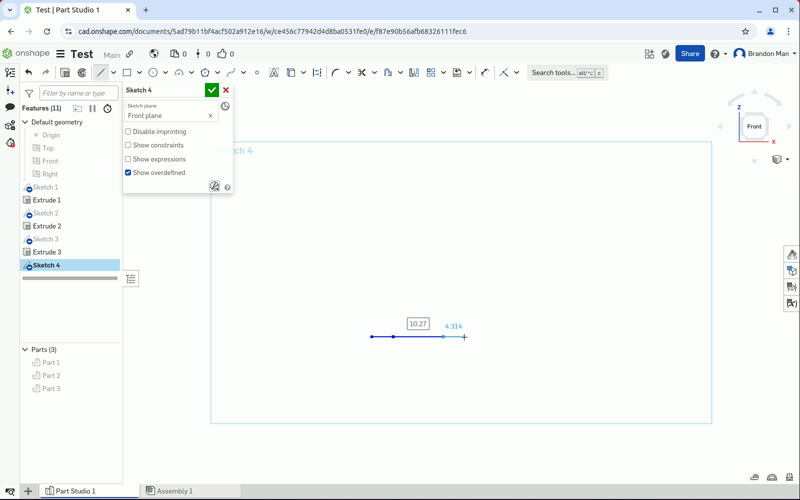
key_down(shift)
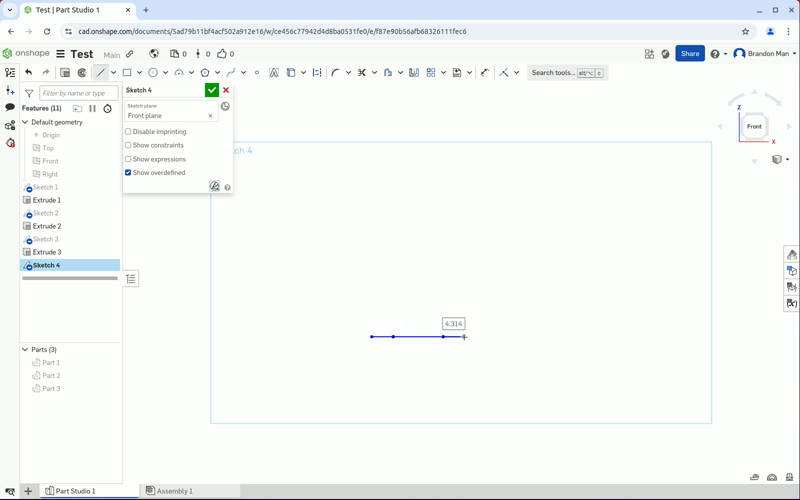
mouse_move(494, 336)
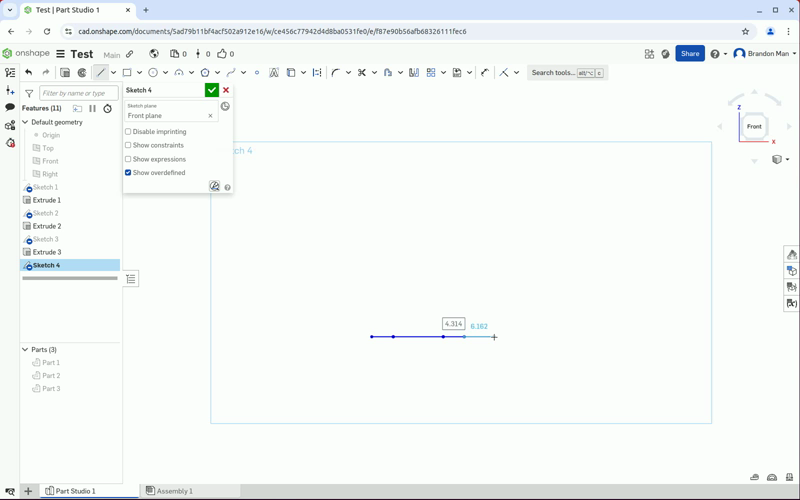
mouse_move(464, 315)
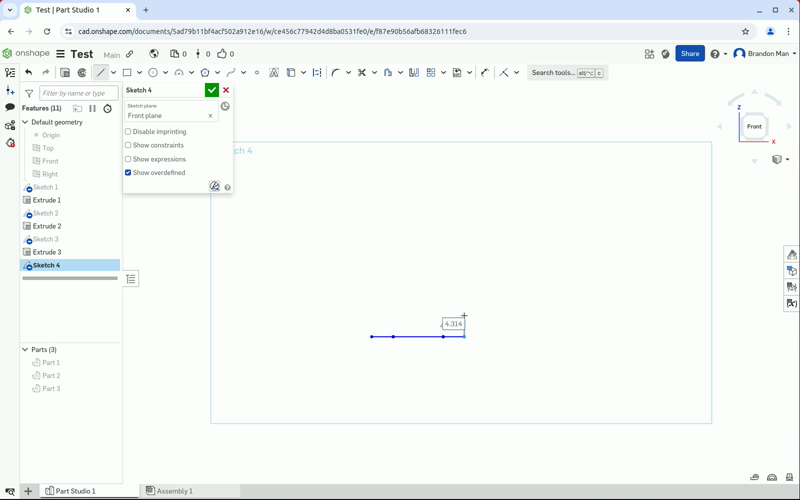
click(464, 315)
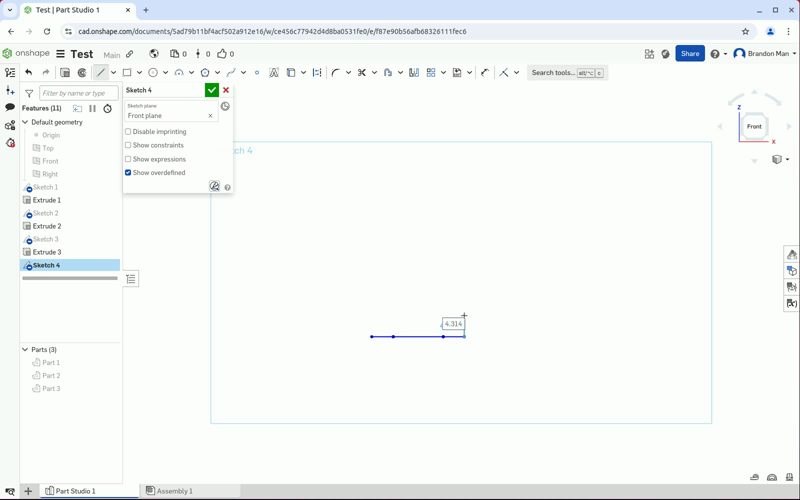
key_up(shift)
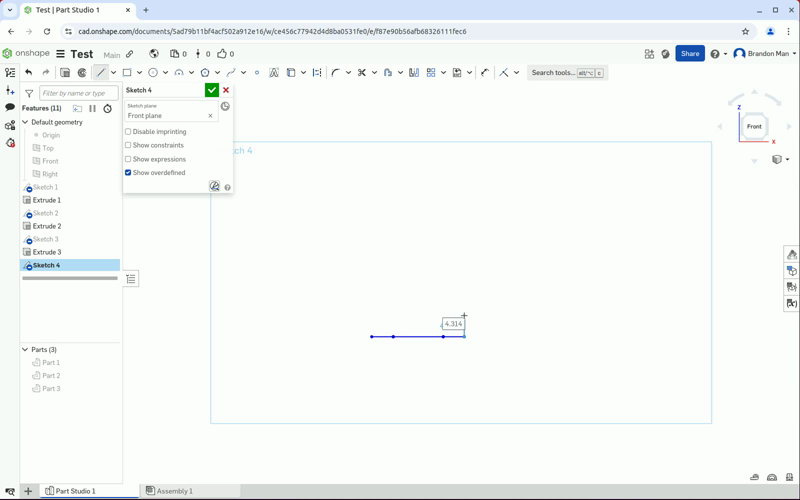
key_down(shift)
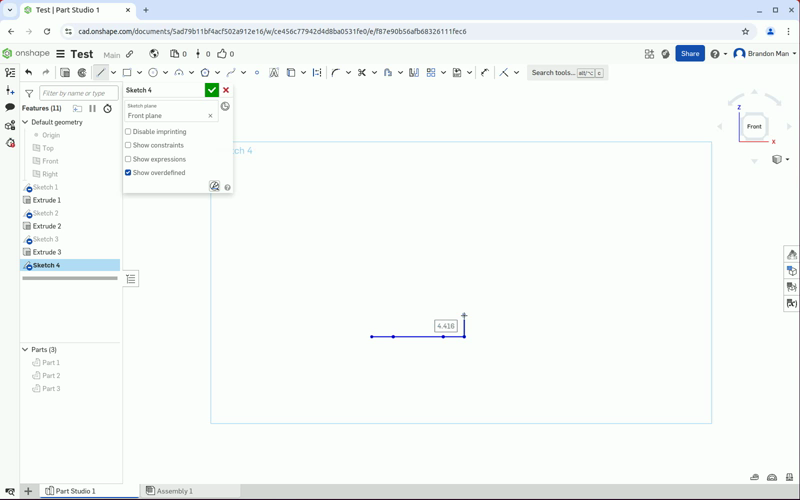
mouse_move(494, 315)
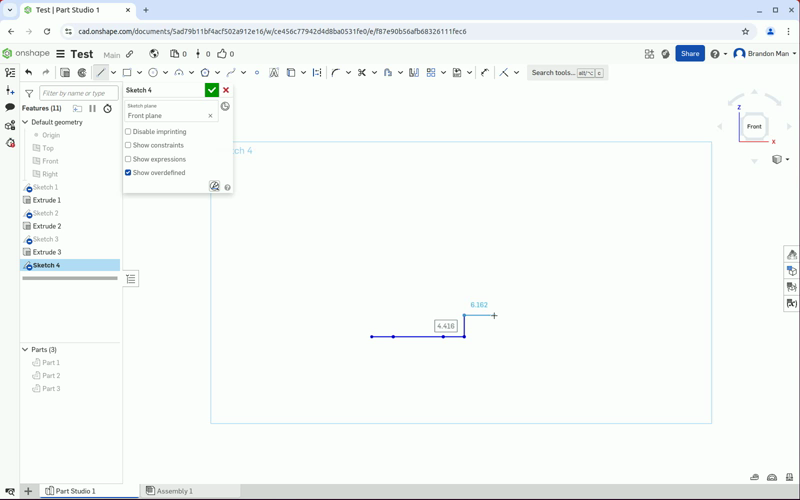
mouse_move(428, 315)
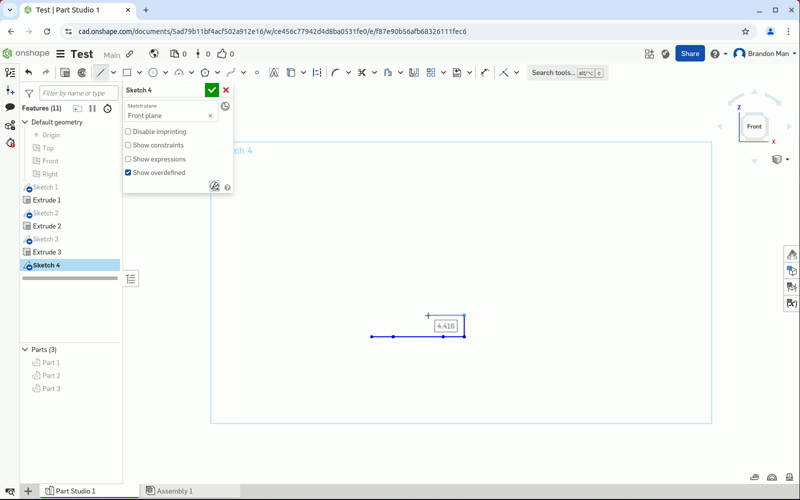
click(428, 315)
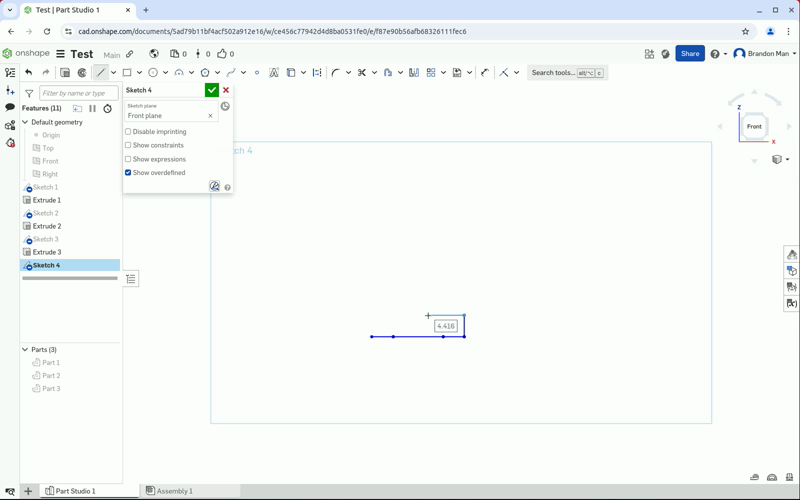
key_up(shift)
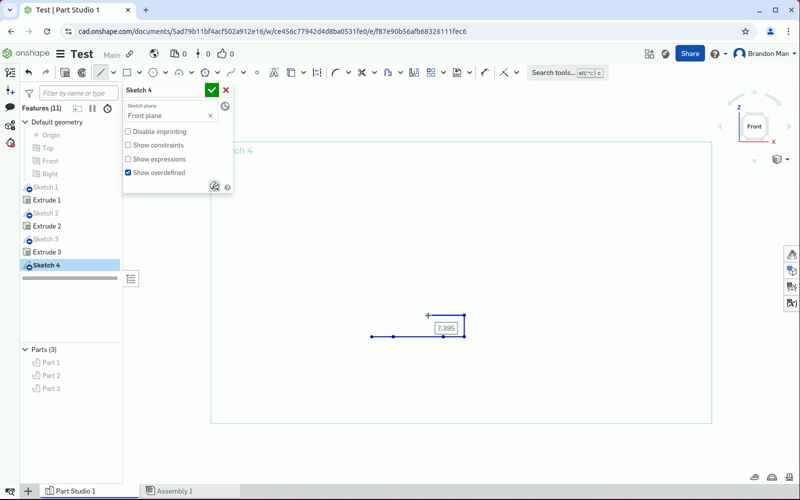
key_down(shift)
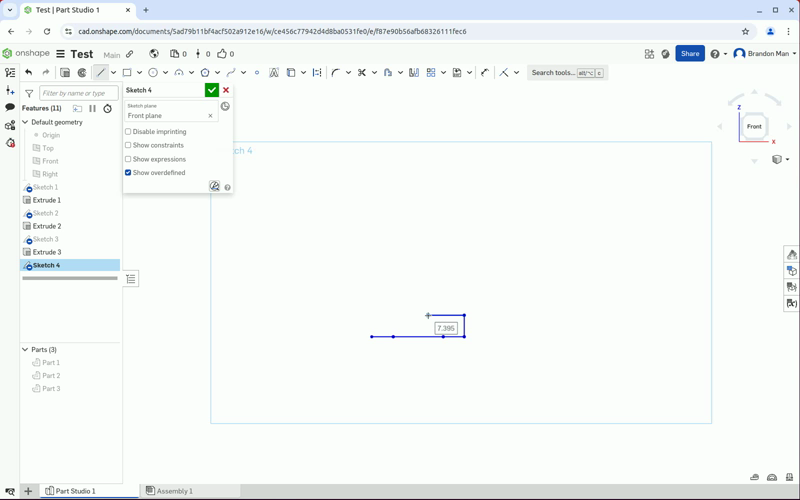
mouse_move(458, 315)
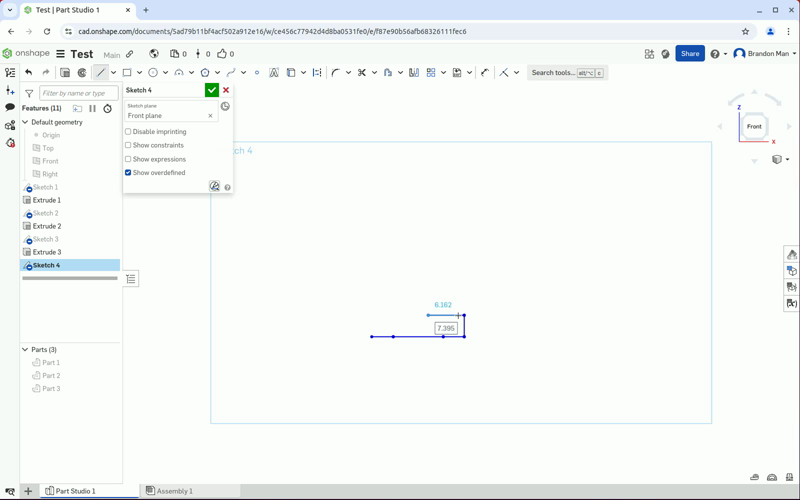
mouse_move(418, 315)
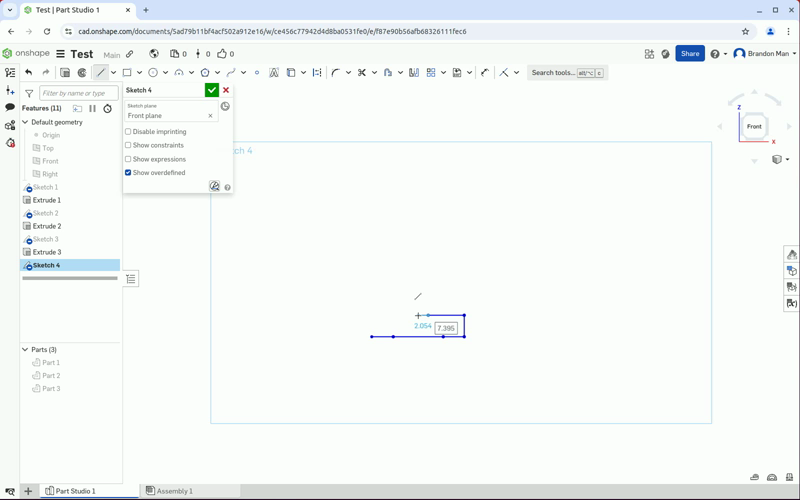
click(418, 315)
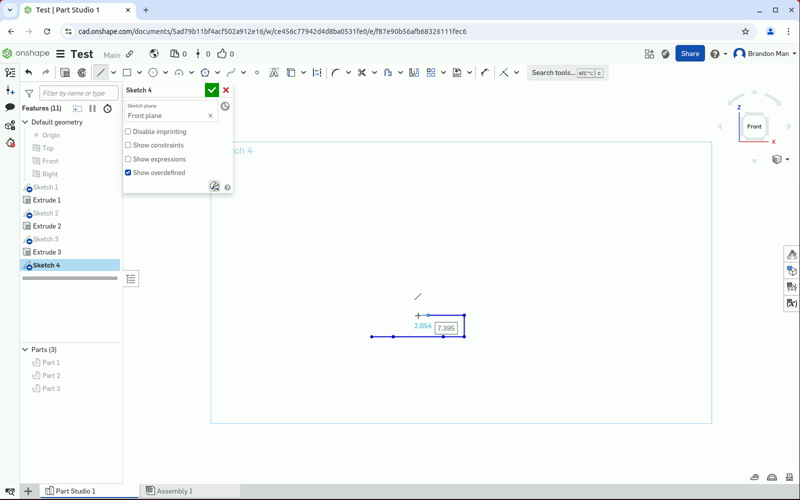
key_up(shift)
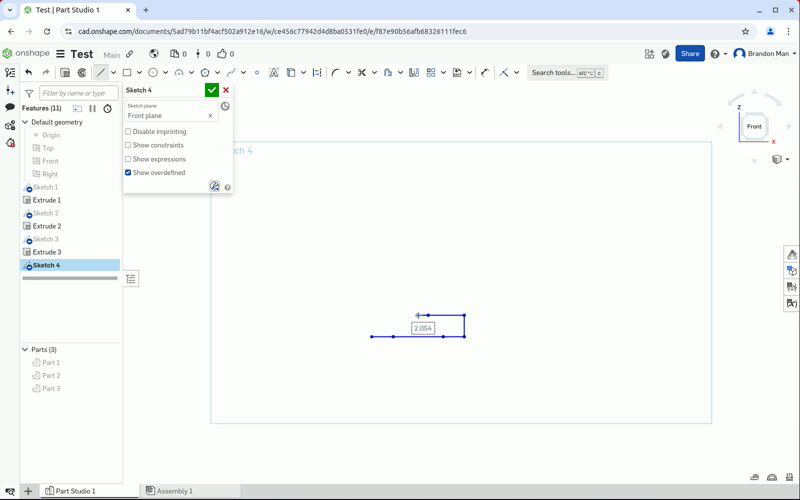
key_down(shift)
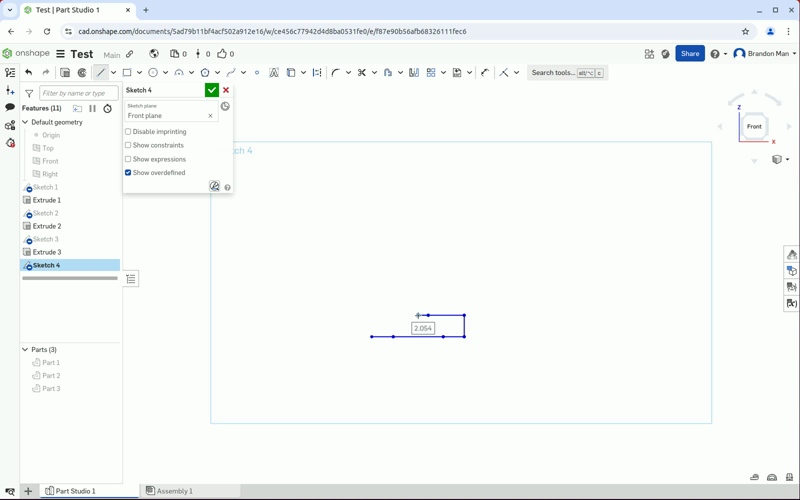
mouse_move(448, 315)
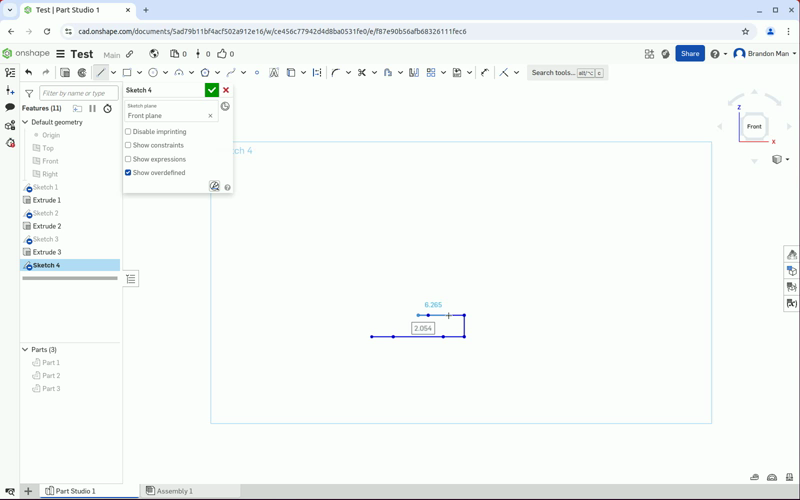
mouse_move(407, 315)
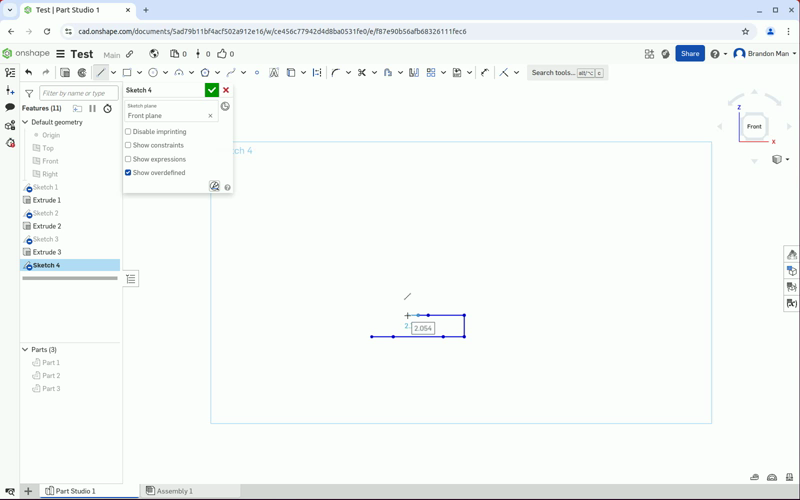
click(407, 315)
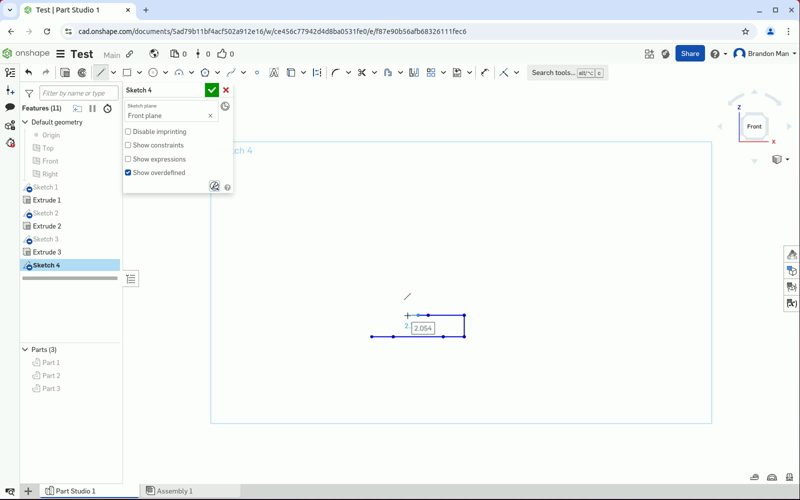
key_up(shift)
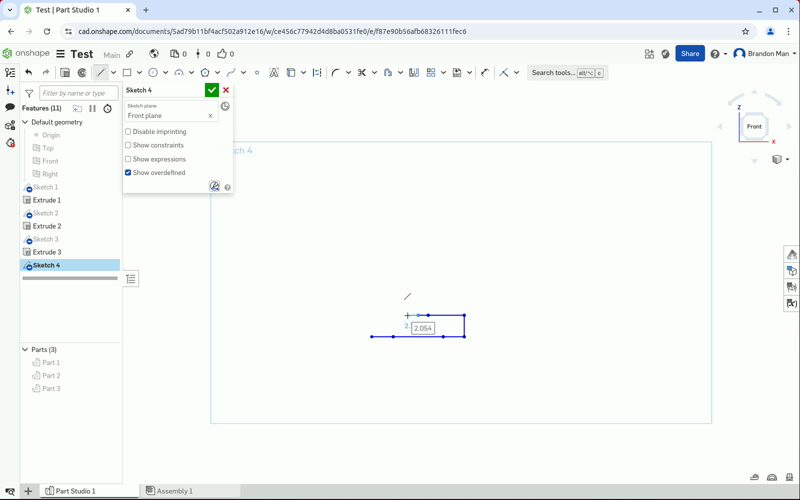
key_down(shift)
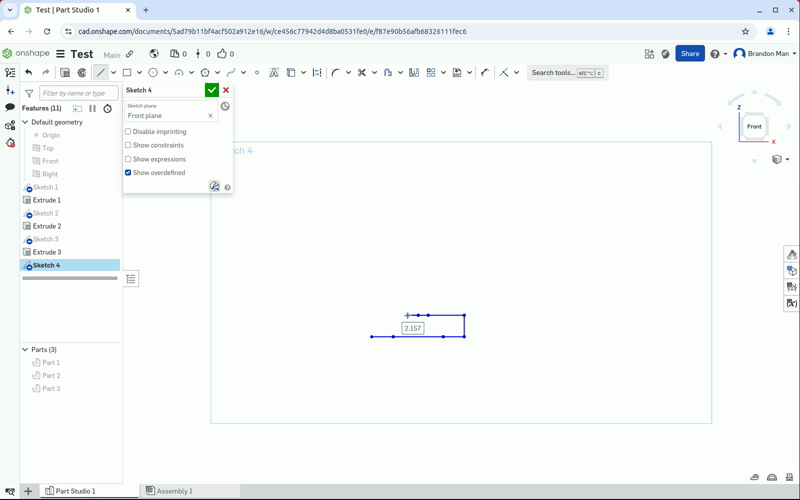
mouse_move(437, 315)
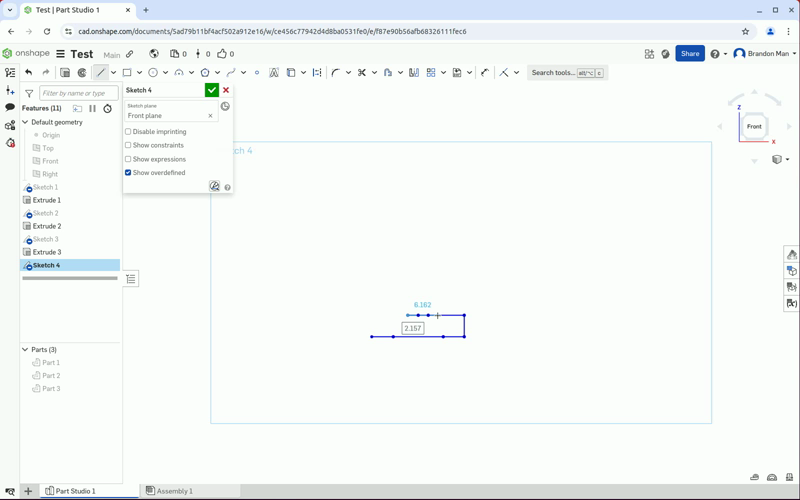
mouse_move(371, 315)
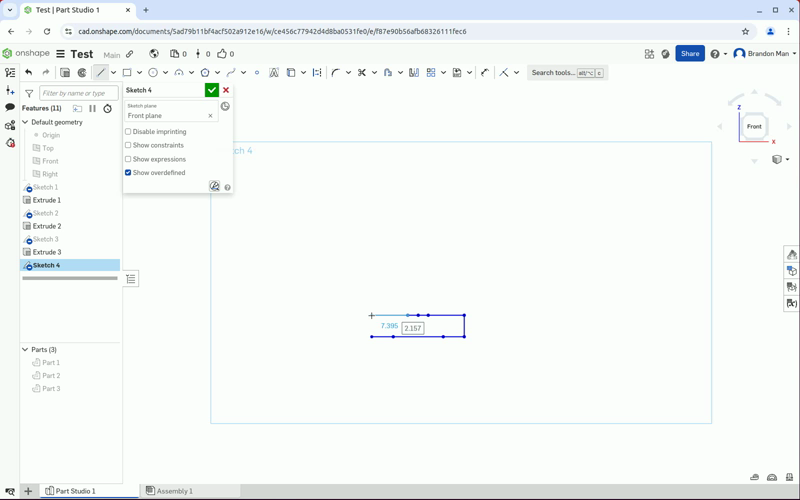
click(371, 315)
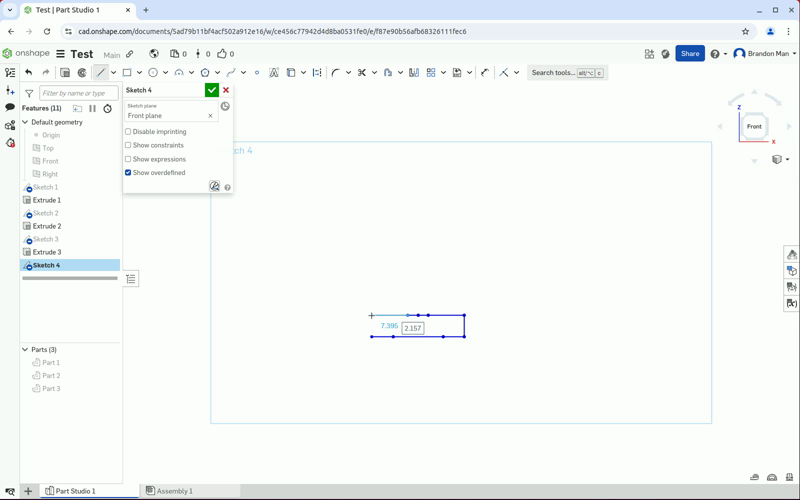
key_up(shift)
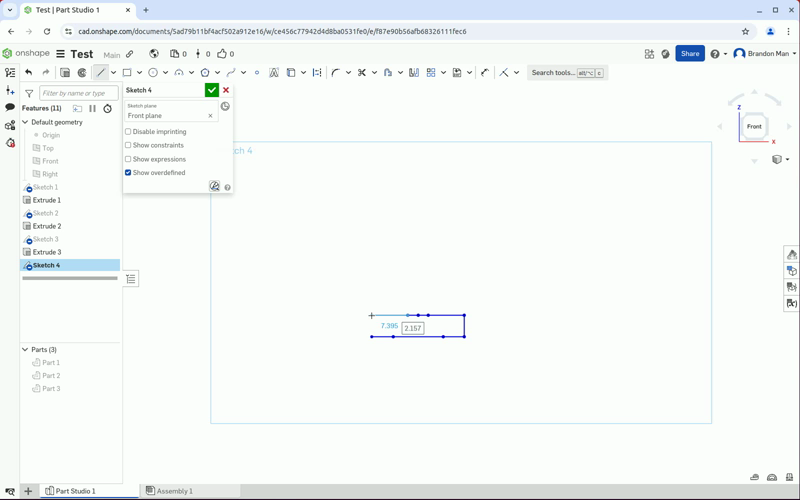
mouse_move(401, 315)
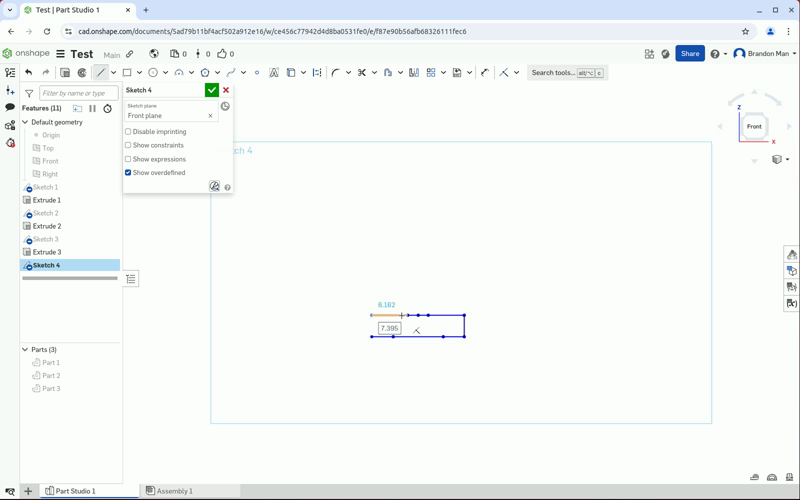
key_down(shift)
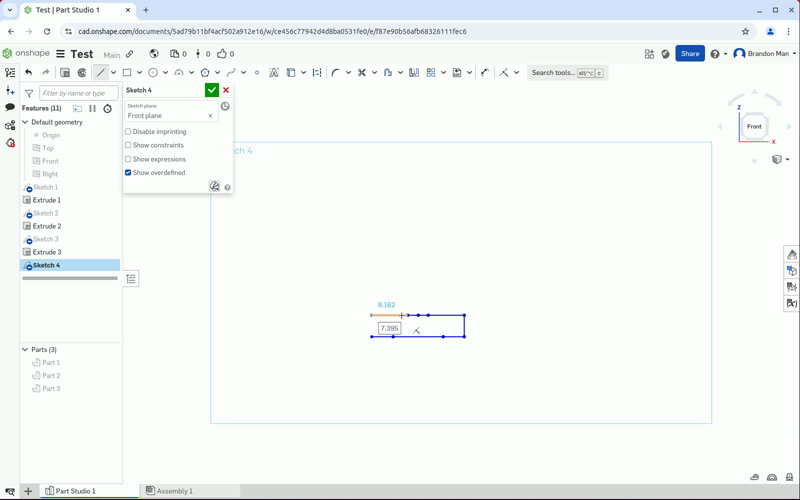
mouse_move(371, 336)
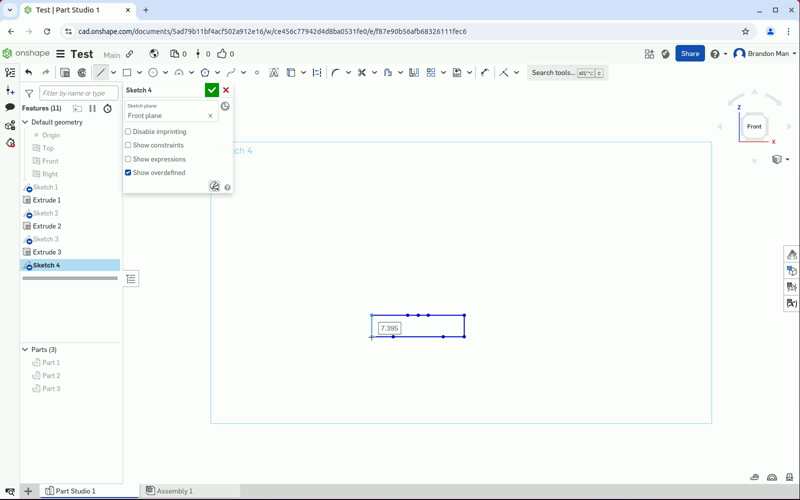
key_up(shift)
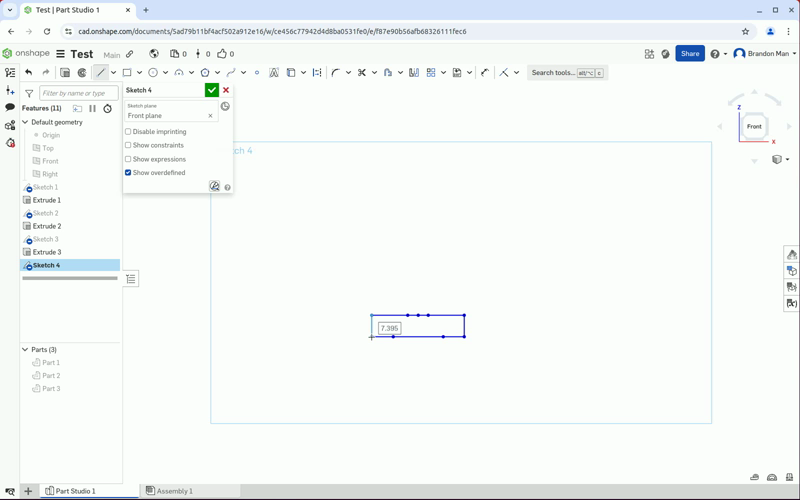
click(371, 336)
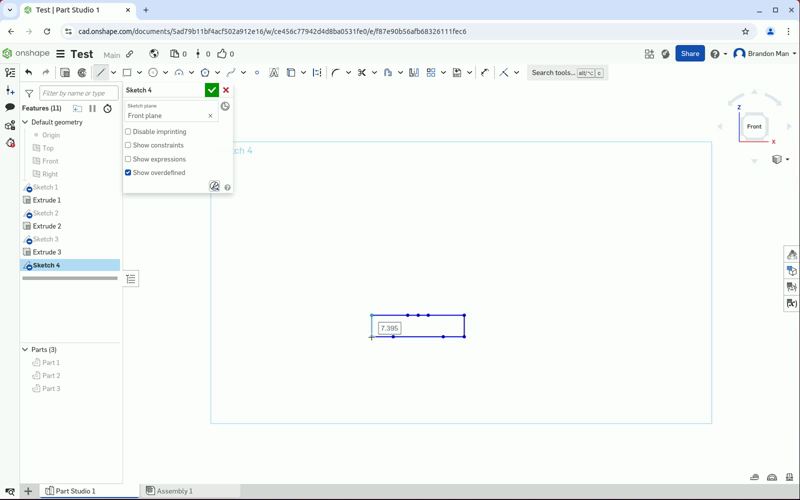
key(esc)
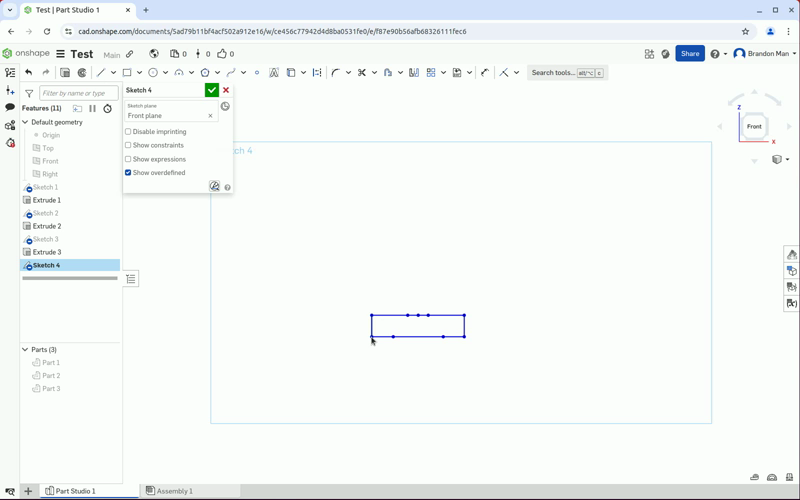
mouse_move(393, 316)
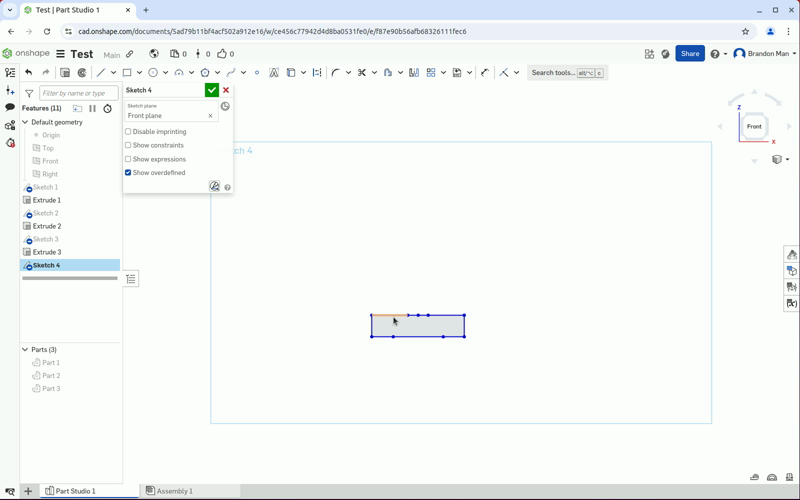
click(393, 316)
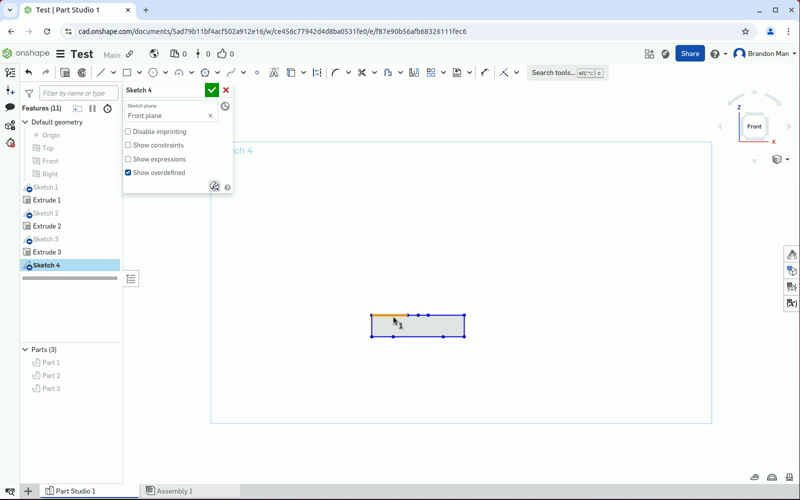
mouse_move(73, 352)
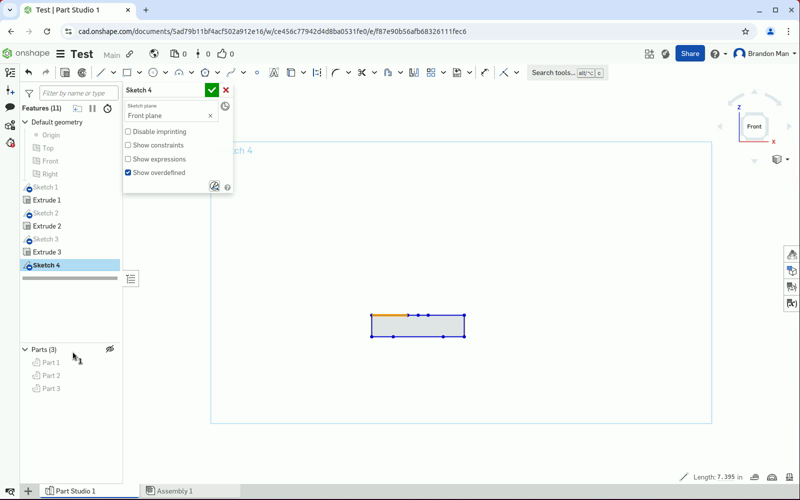
key(shift+y)
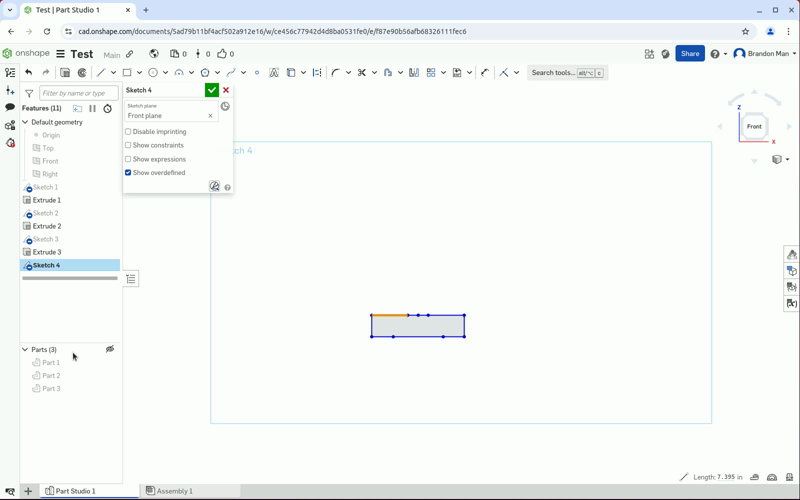
key(shift+e)
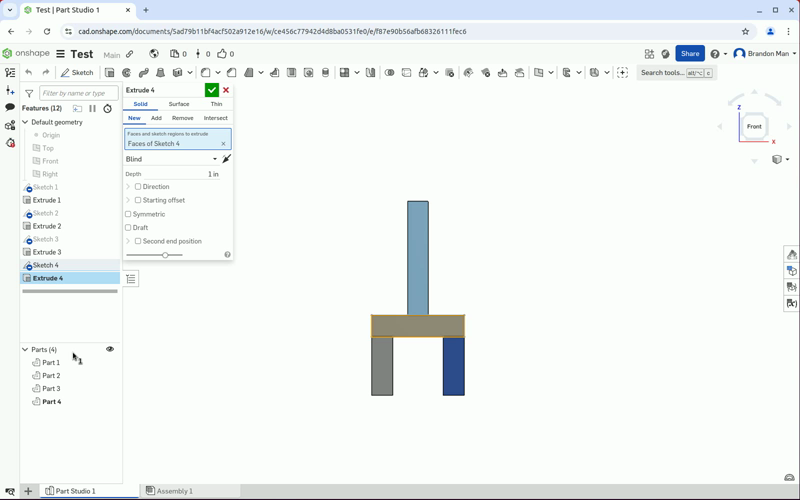
mouse_move(143, 106)
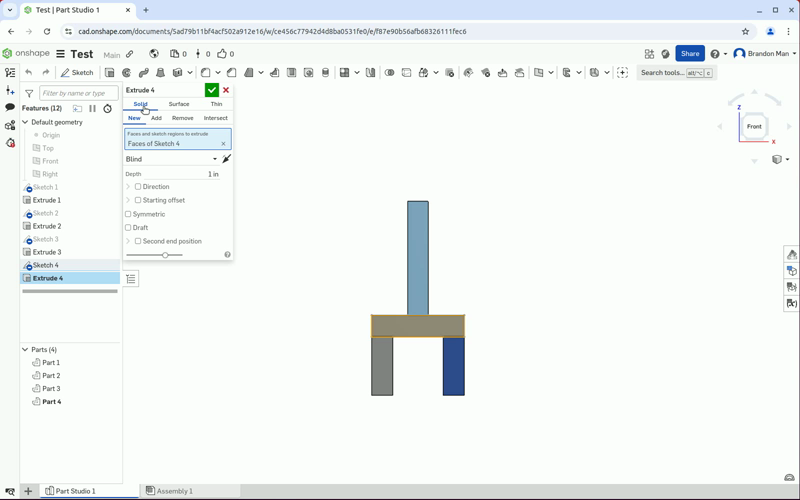
click(143, 106)
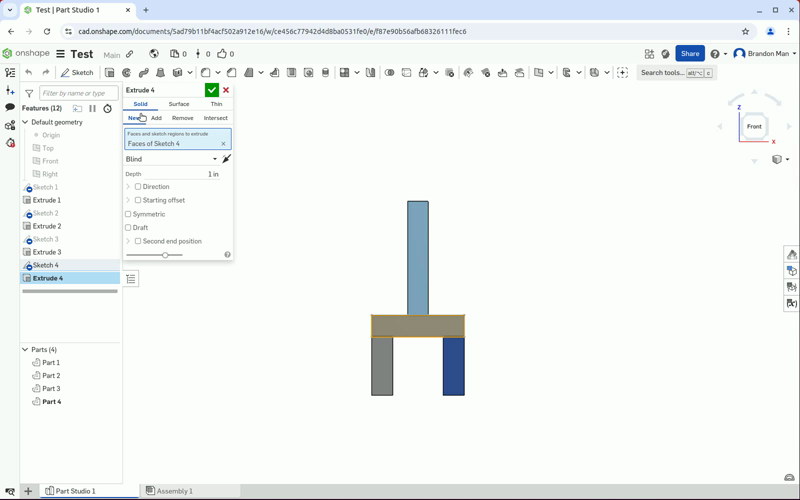
mouse_move(137, 120)
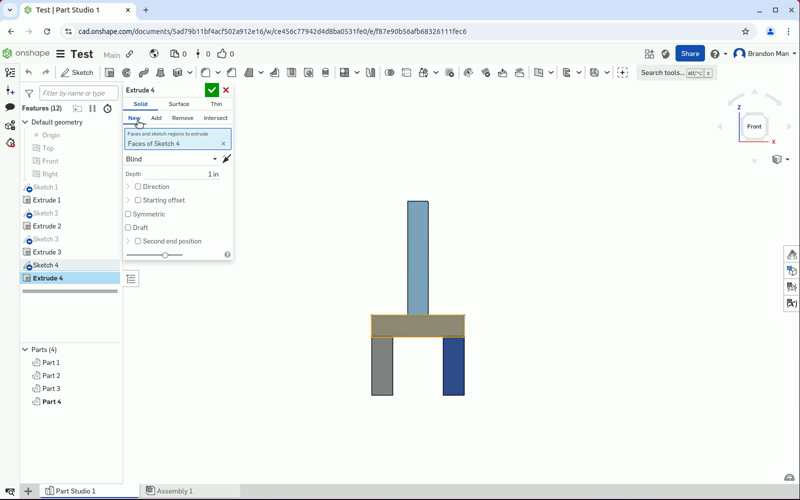
click(137, 120)
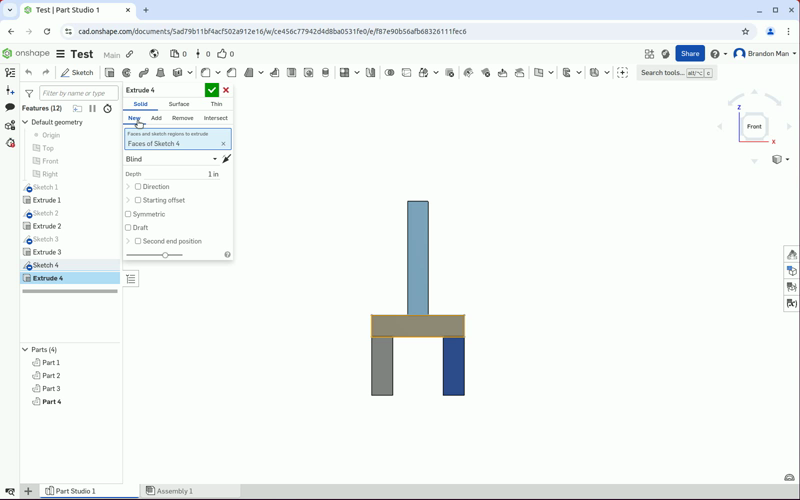
key(tab, 4)
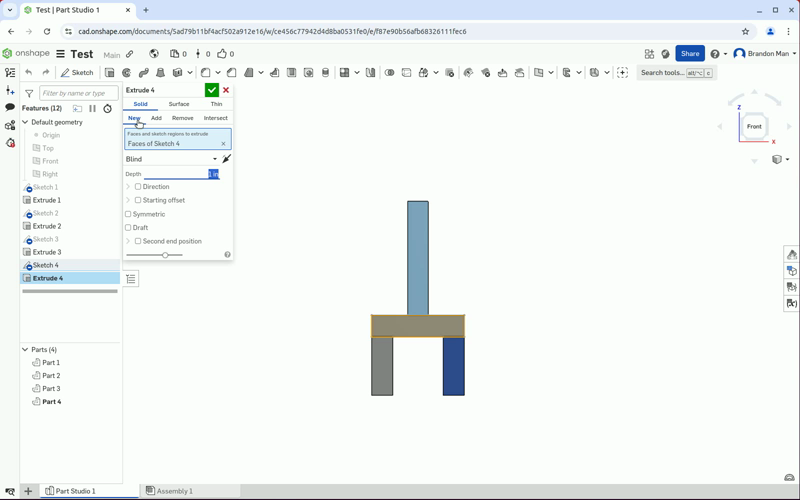
text(4.333)
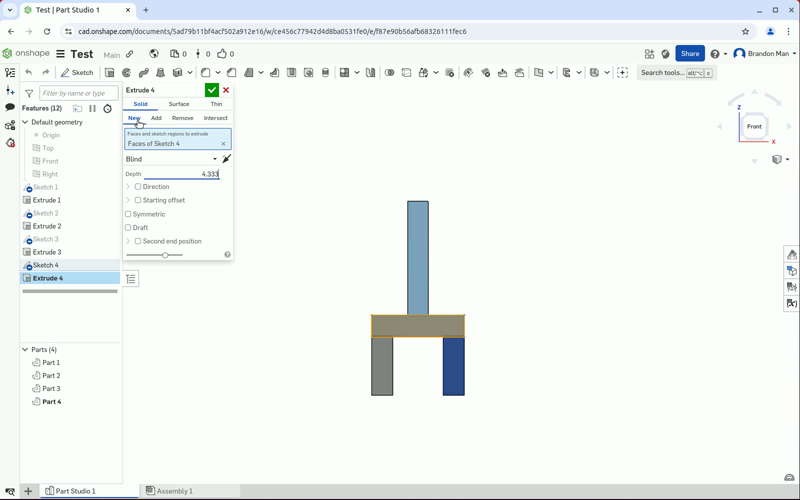
key(enter)
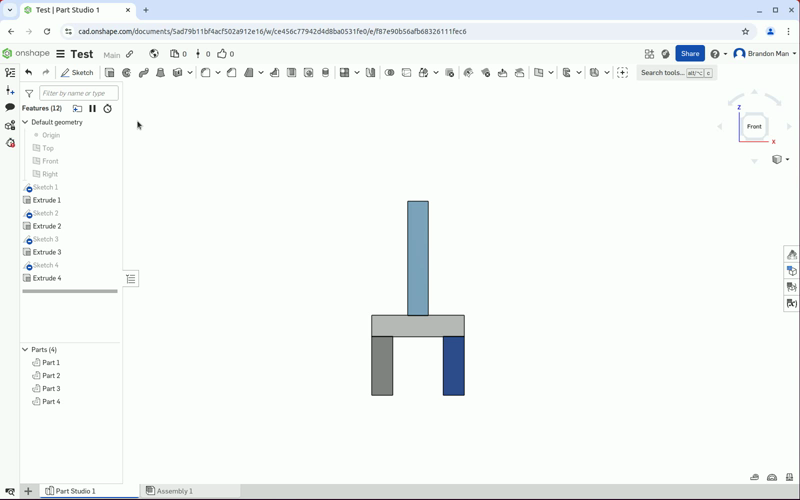
key(shift+h)
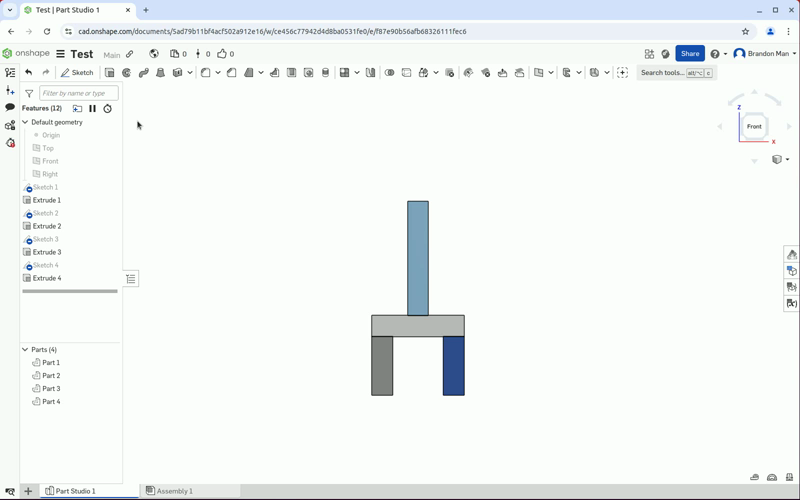
key(shift+h)
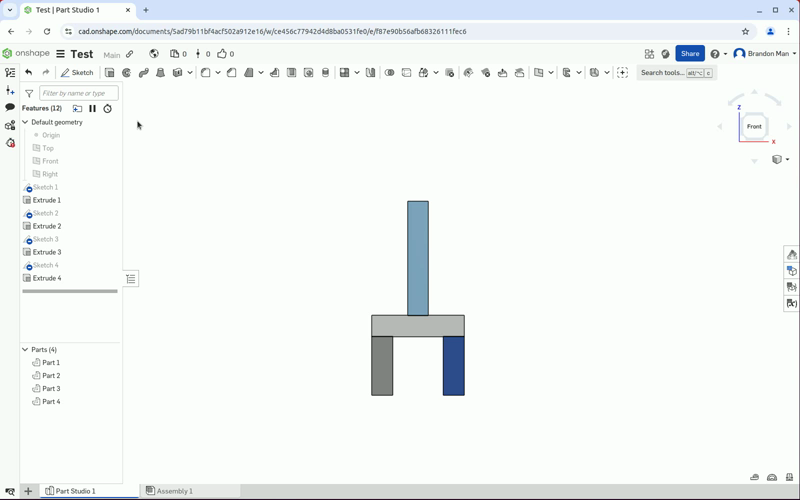
mouse_move(73, 189)
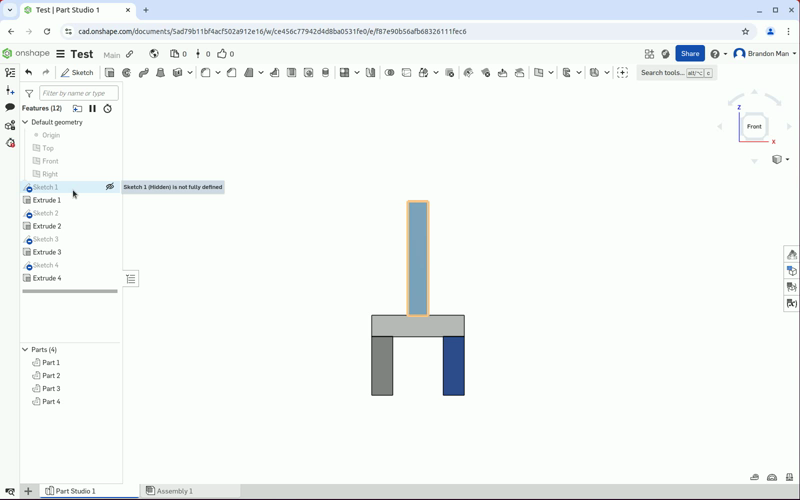
click(73, 189)
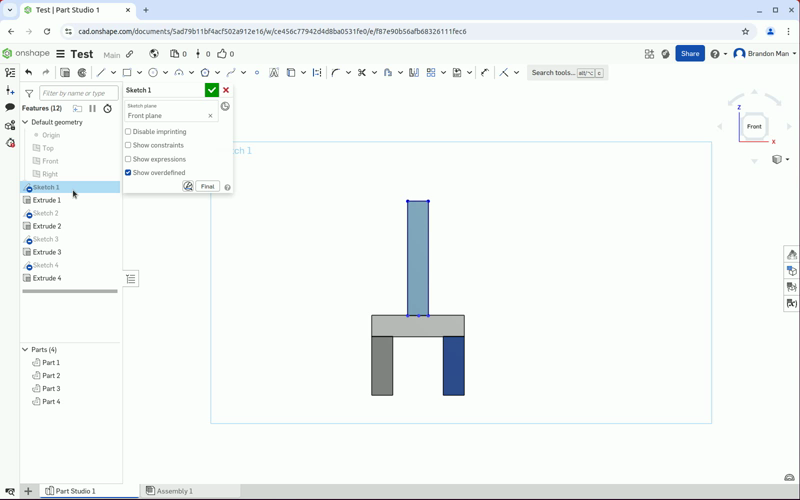
mouse_move(229, 92)
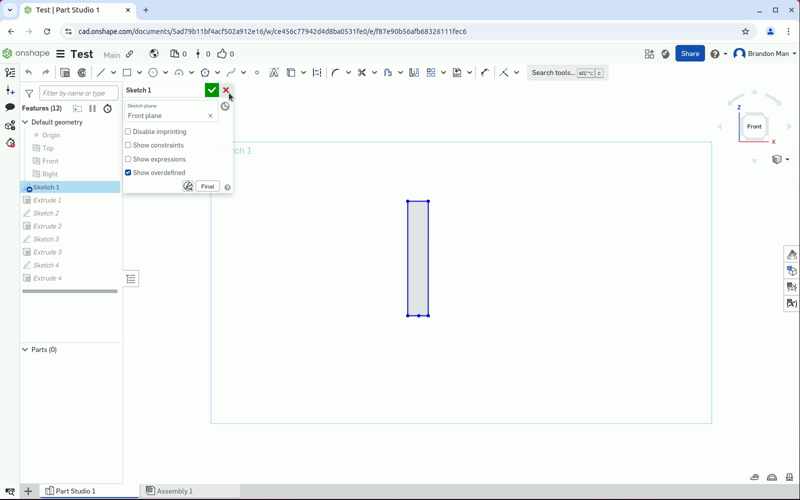
click(229, 92)
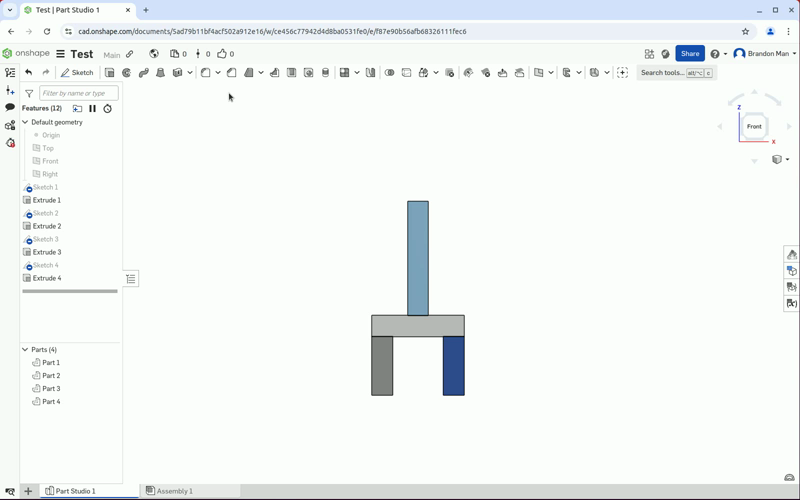
mouse_move(73, 352)
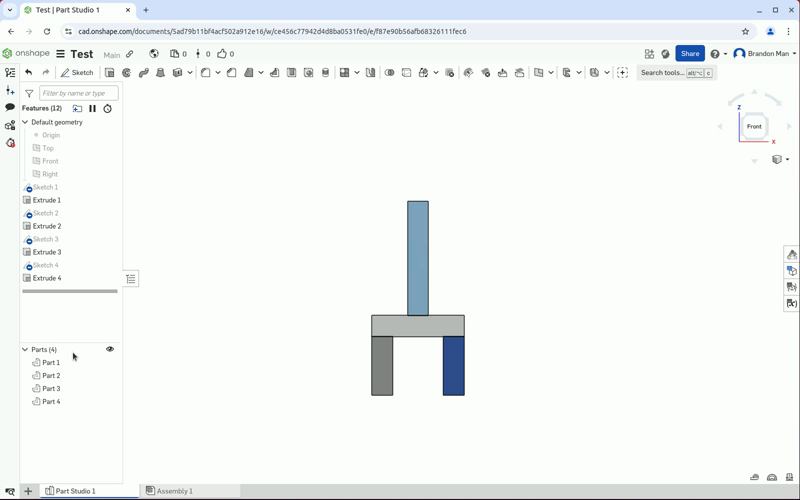
key(y)
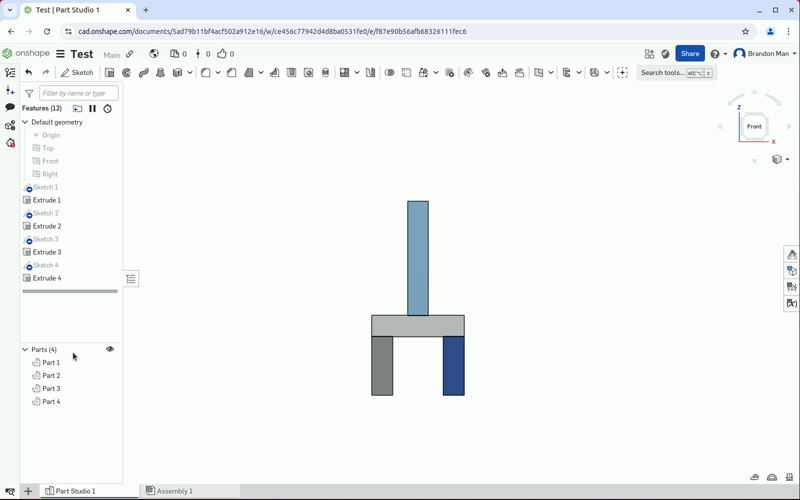
key(shift+p)
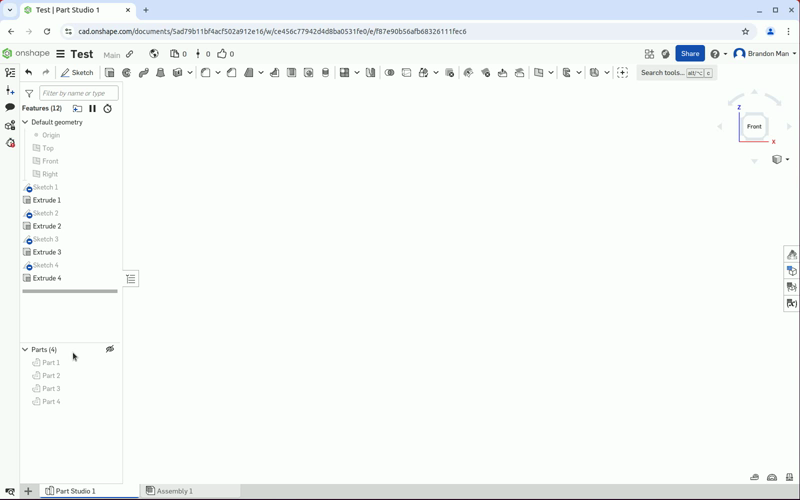
key(space)
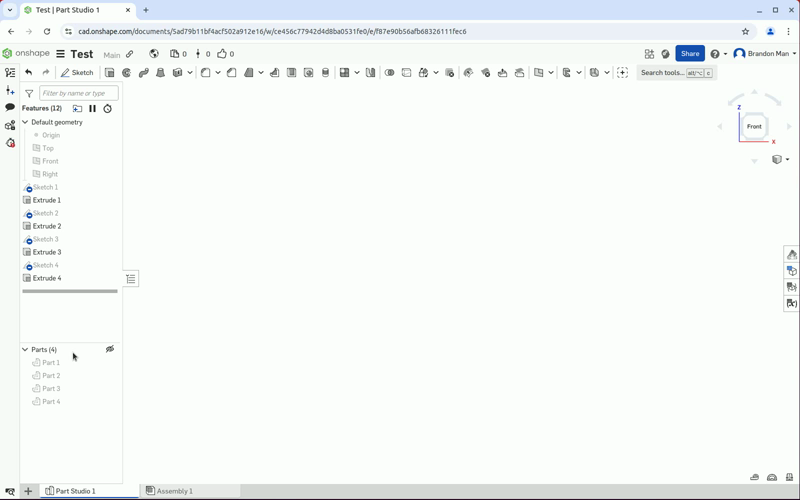
key_down(shift)
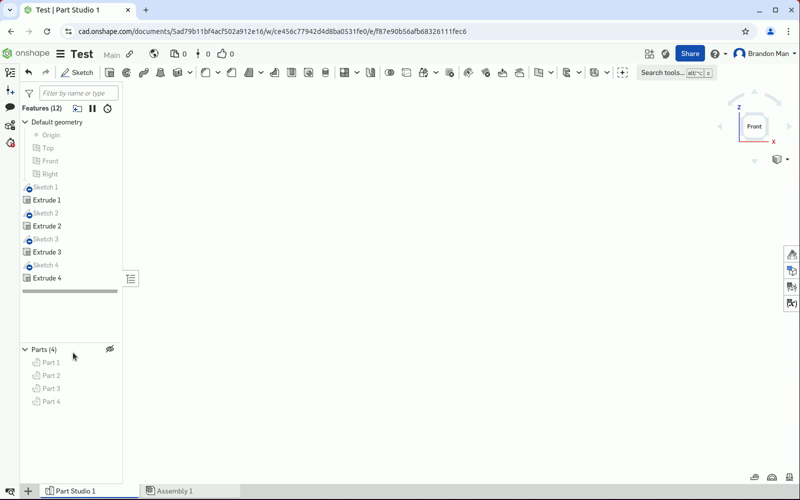
key(left)
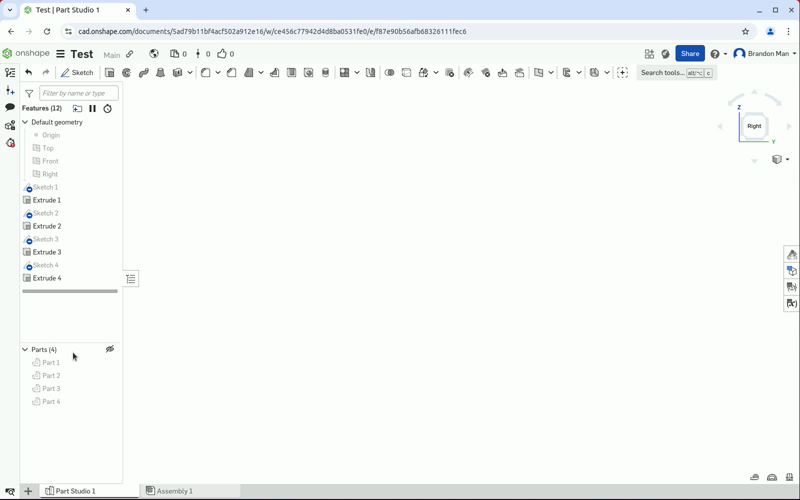
key_up(shift)
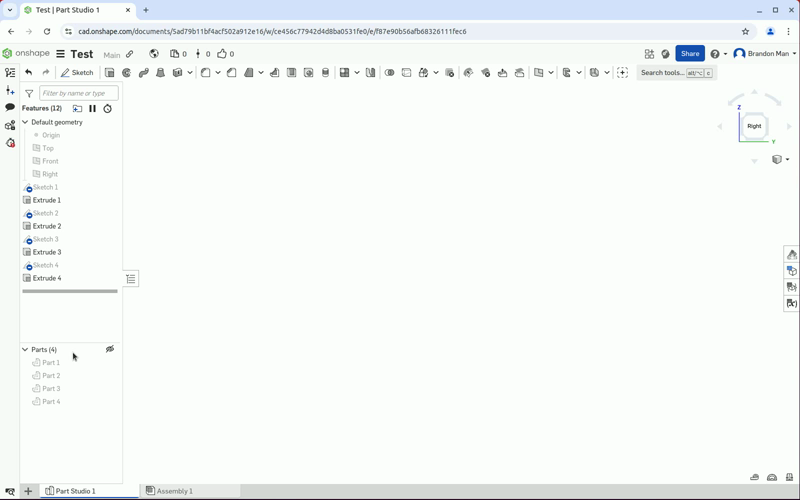
mouse_move(73, 352)
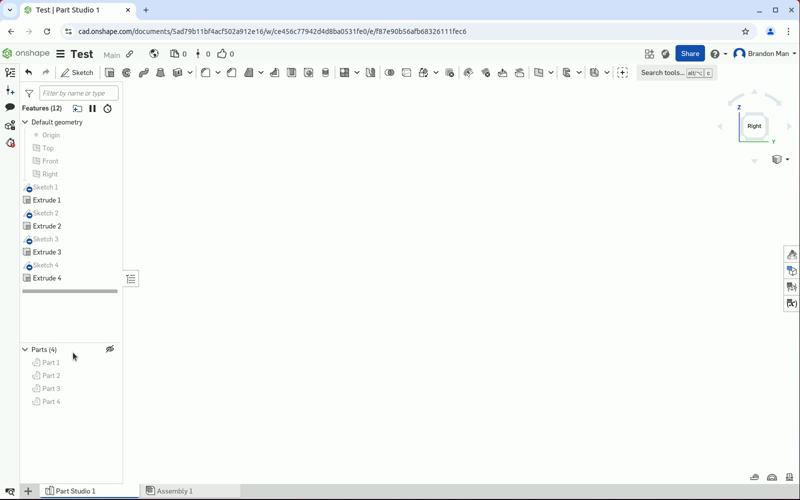
key(shift+y)
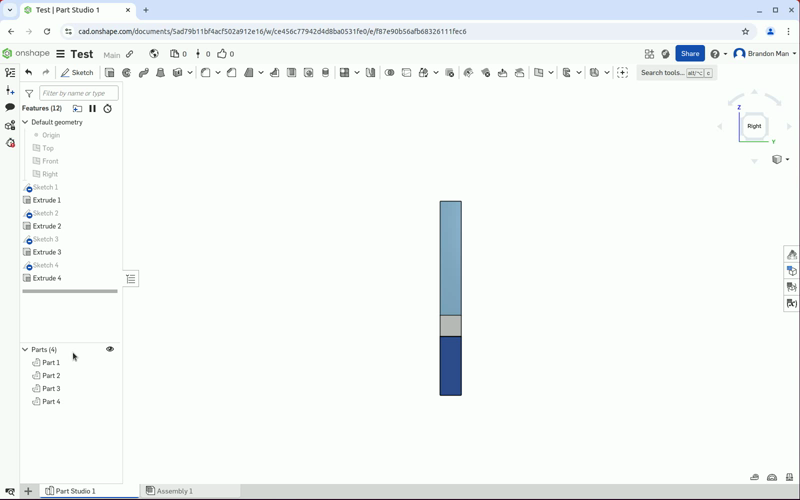
mouse_move(541, 75)
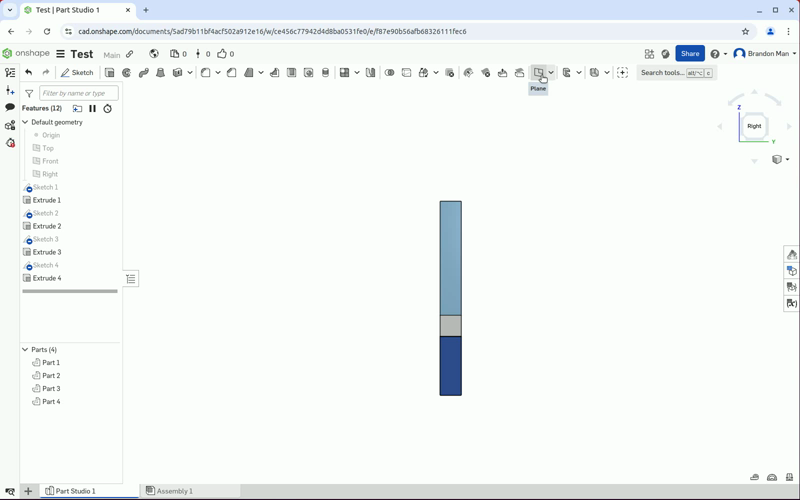
click(541, 75)
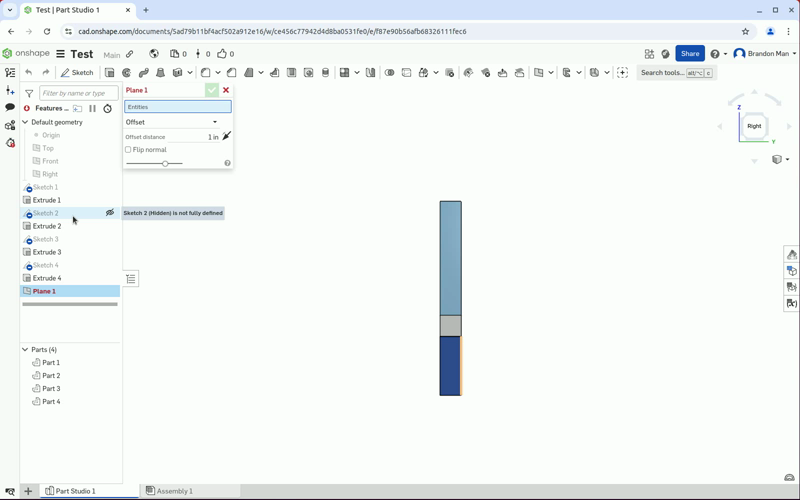
scroll(3)
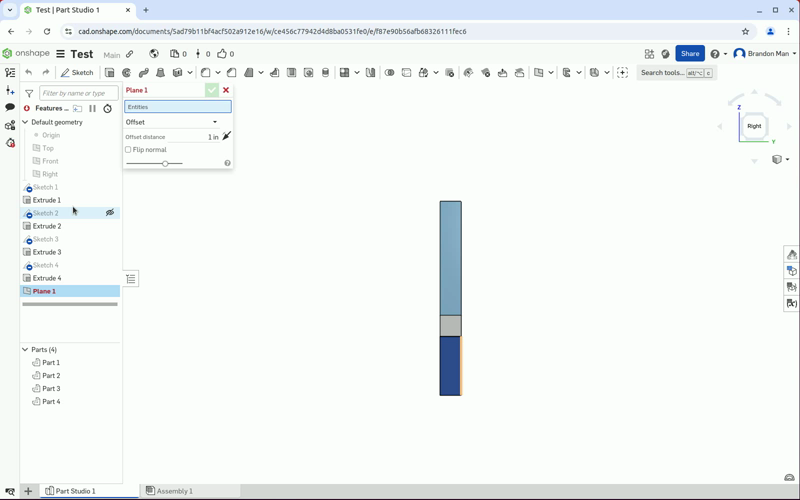
mouse_move(73, 176)
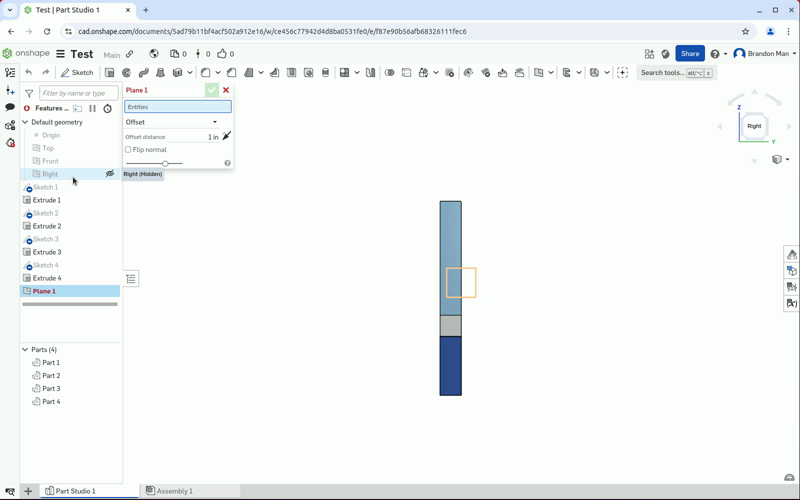
click(73, 176)
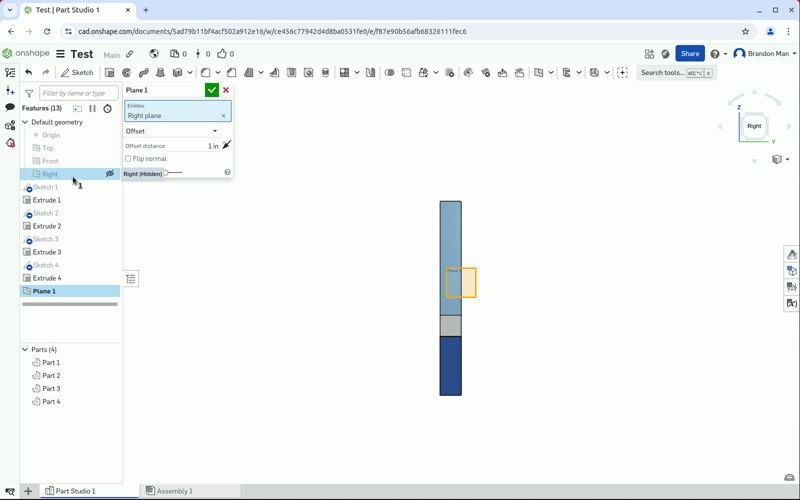
key(tab, 2)
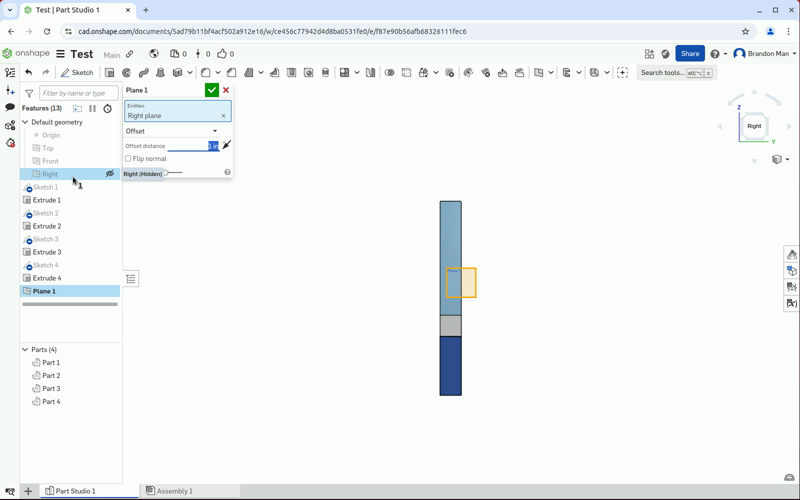
text(10.845)
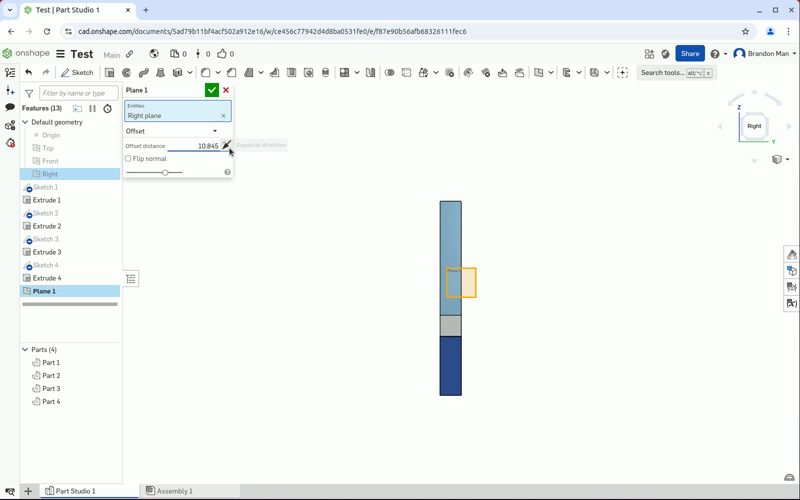
mouse_move(229, 147)
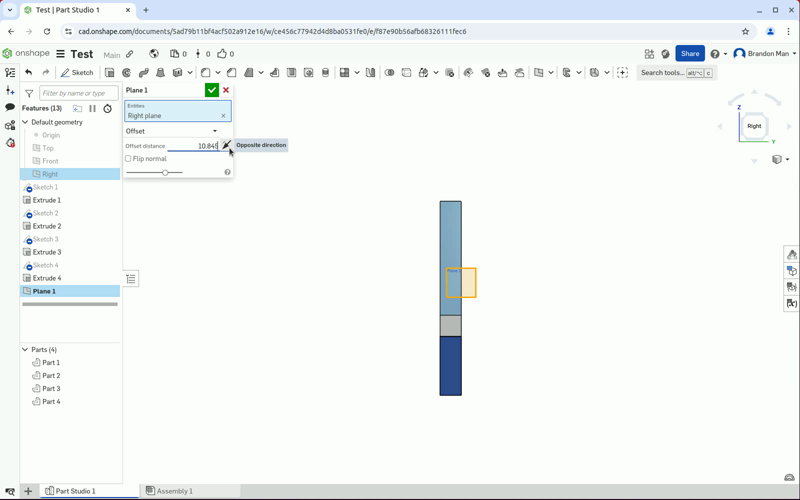
click(229, 147)
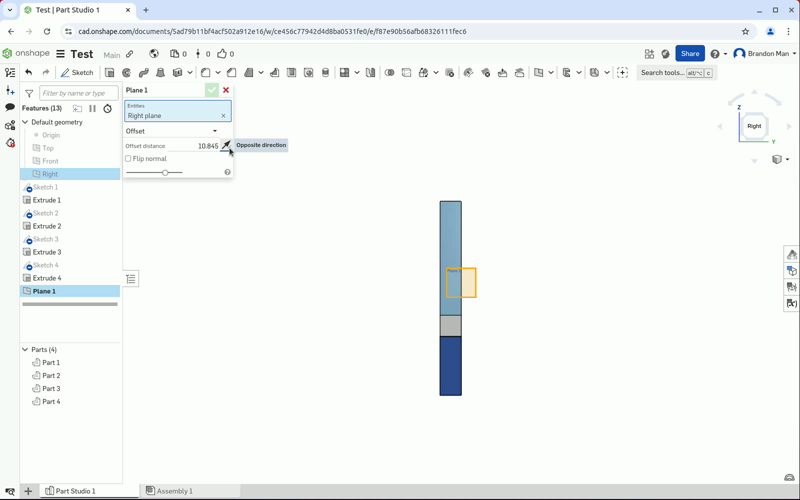
key(enter, 2)
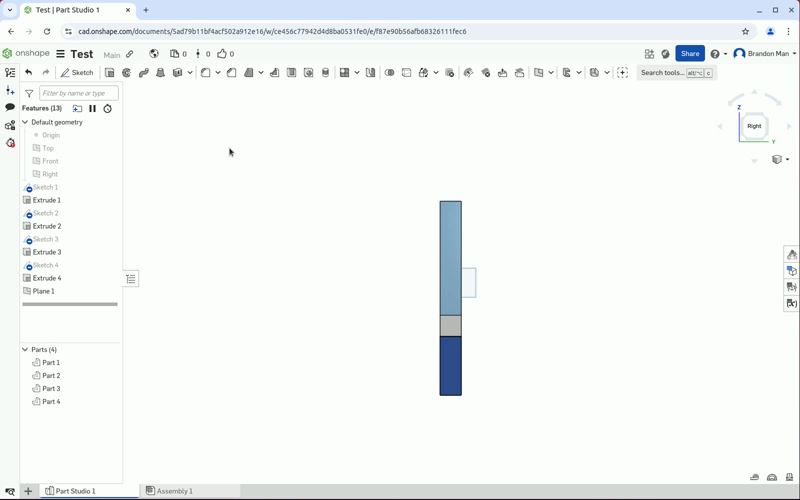
key(shift+s)
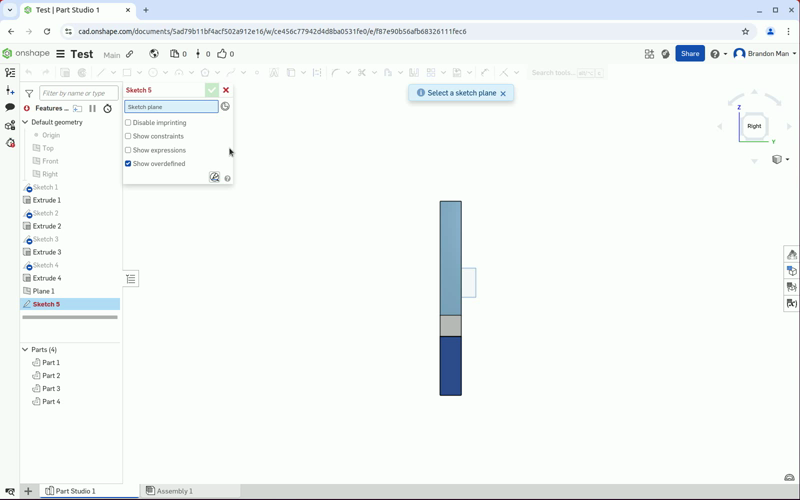
mouse_move(73, 293)
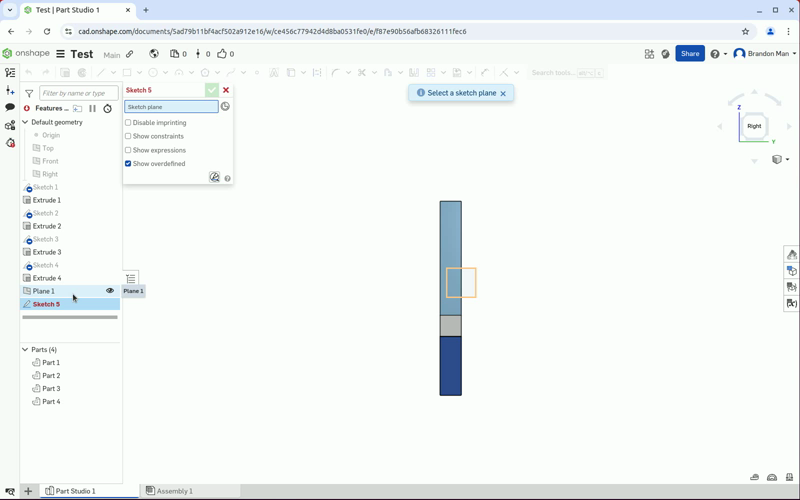
click(73, 293)
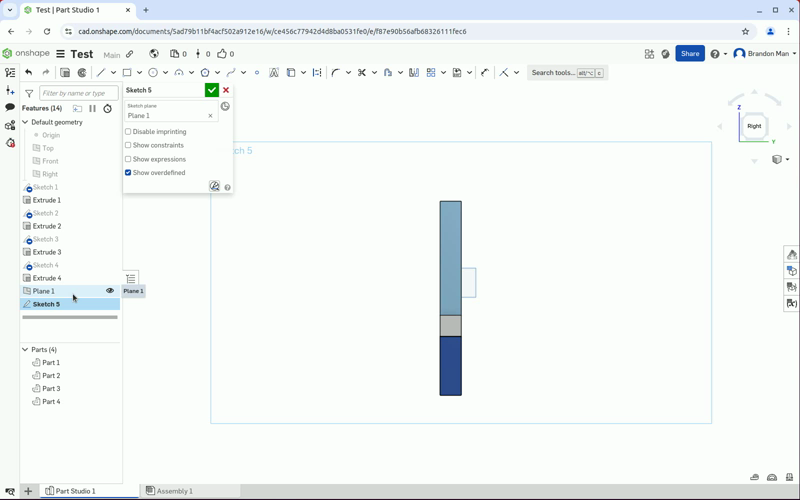
mouse_move(73, 352)
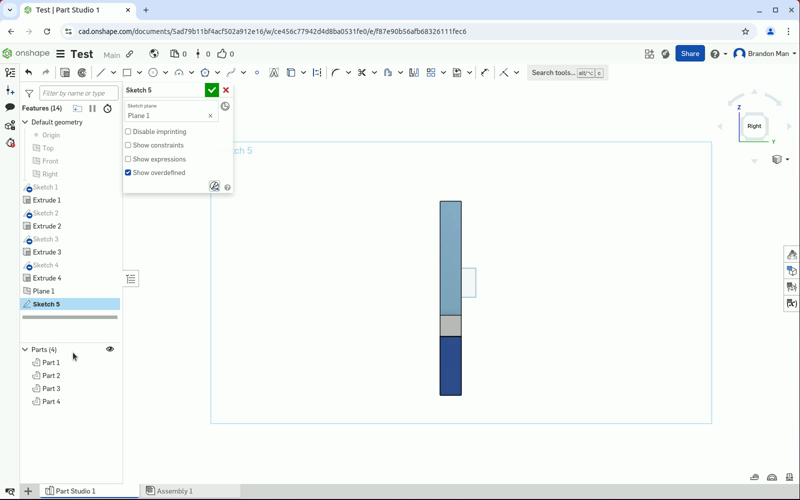
key(y)
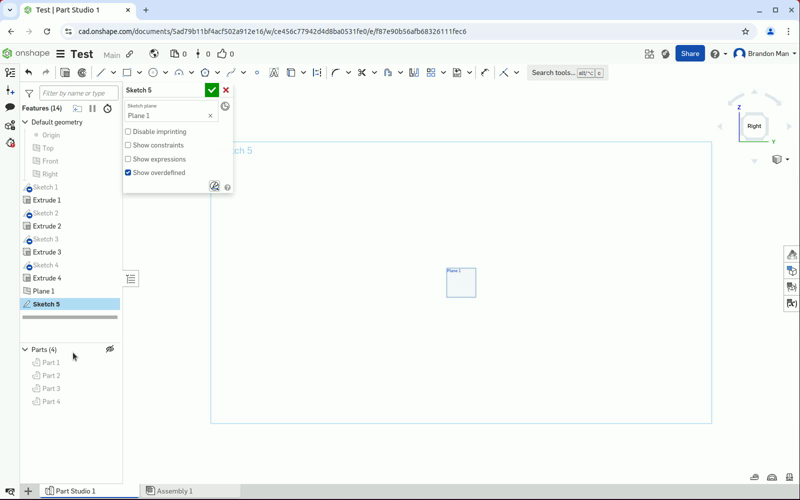
key(c)
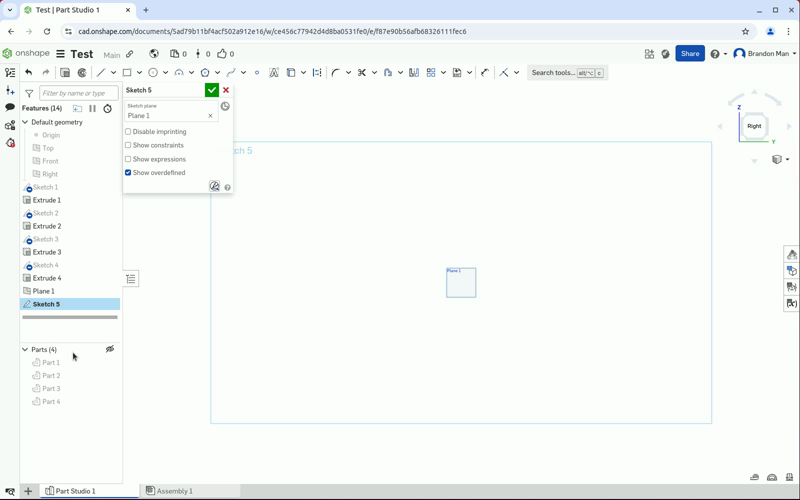
key_down(shift)
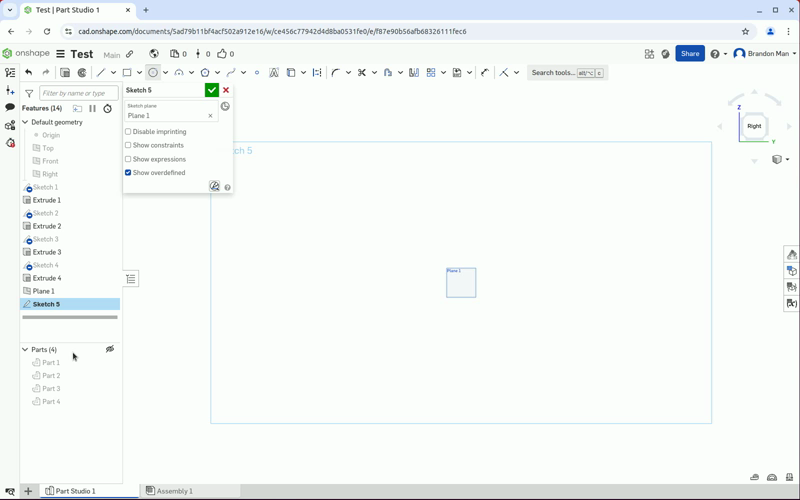
mouse_move(450, 206)
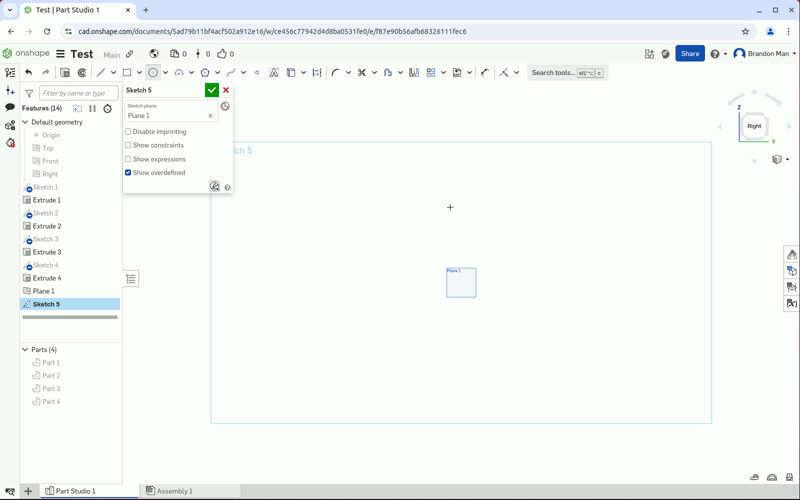
click(450, 206)
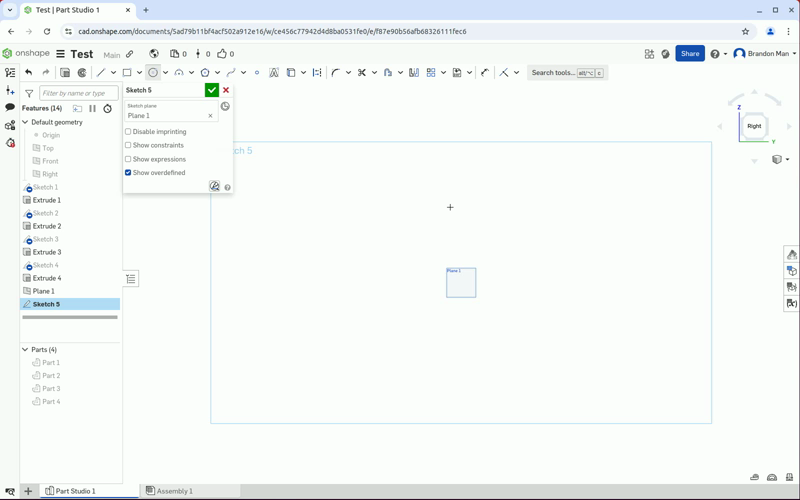
key_up(shift)
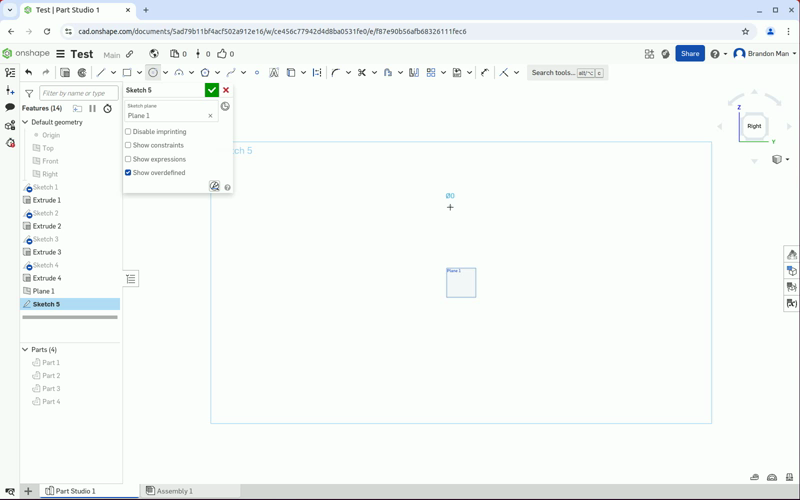
mouse_move(455, 206)
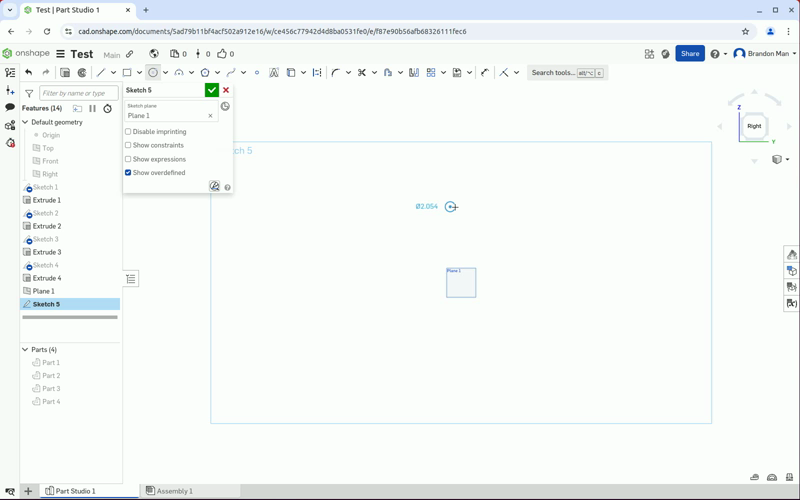
click(455, 206)
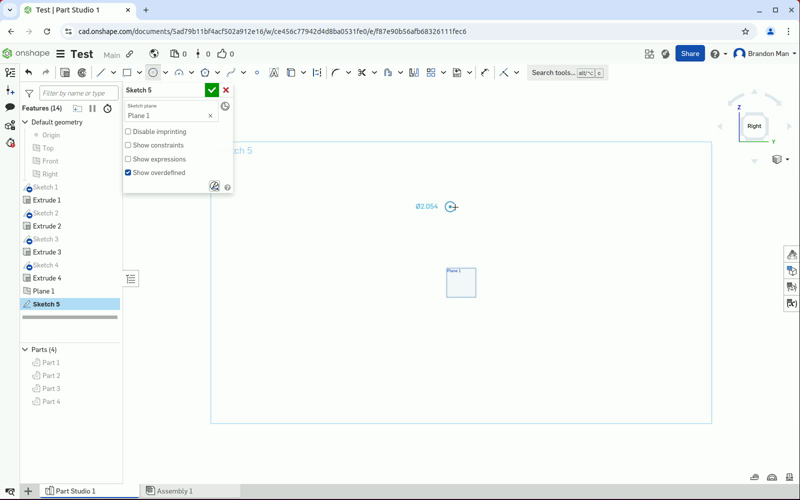
key(esc)
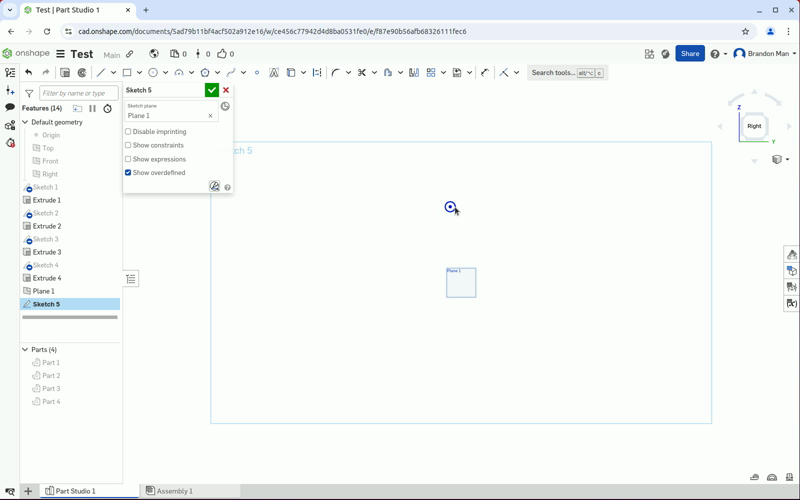
mouse_move(451, 210)
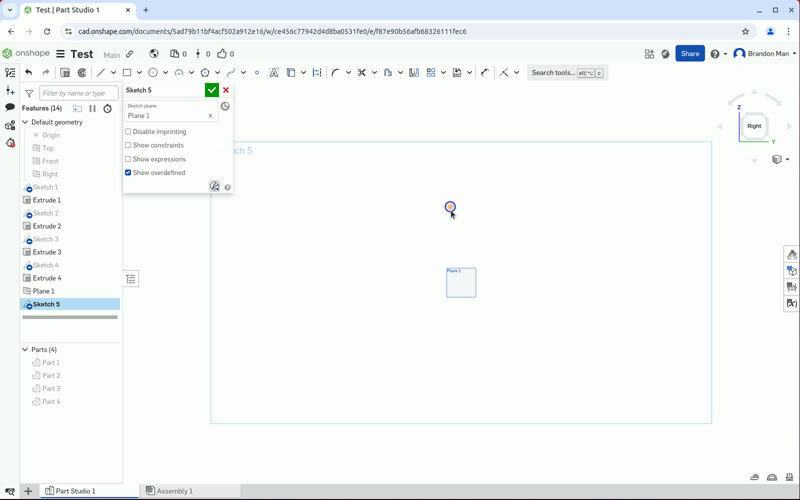
scroll(6)
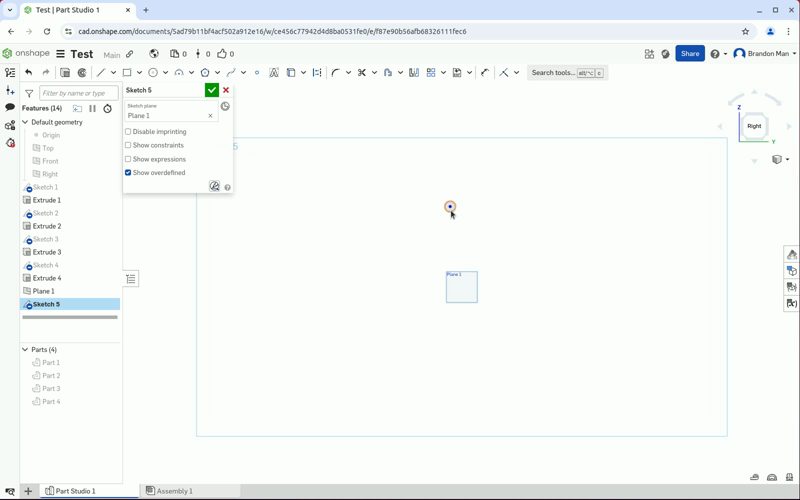
scroll(6)
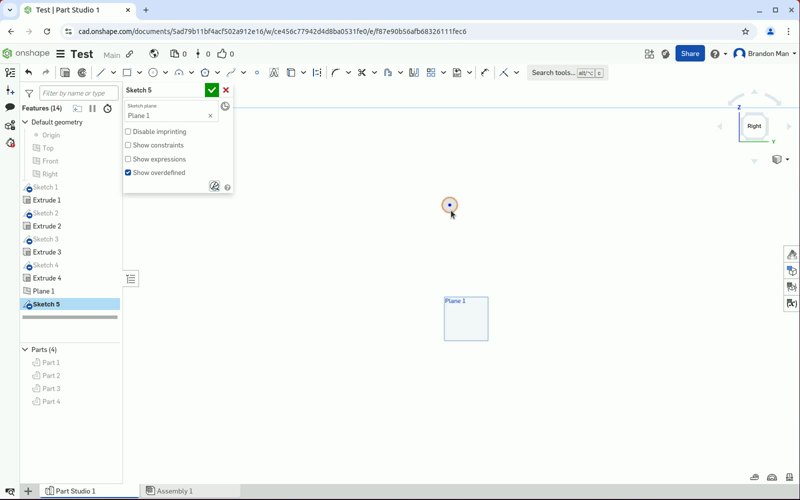
scroll(6)
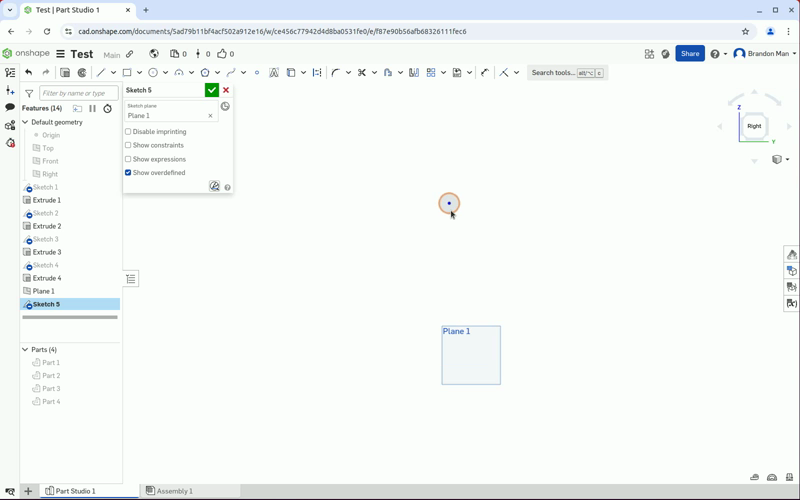
scroll(6)
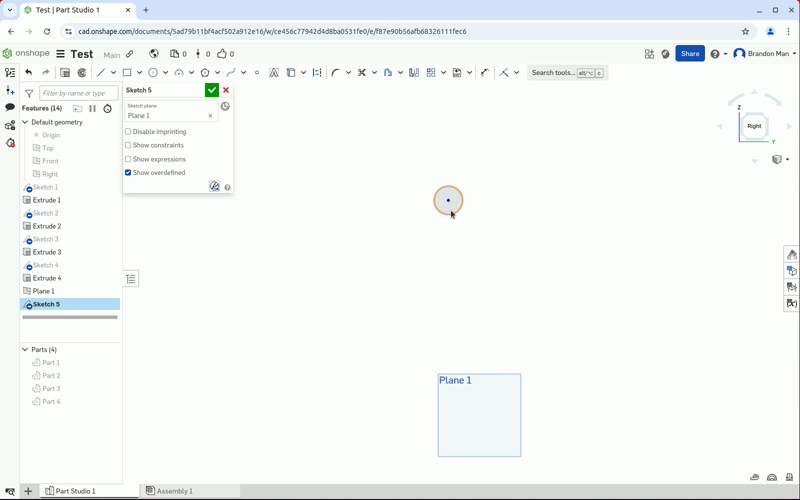
scroll(6)
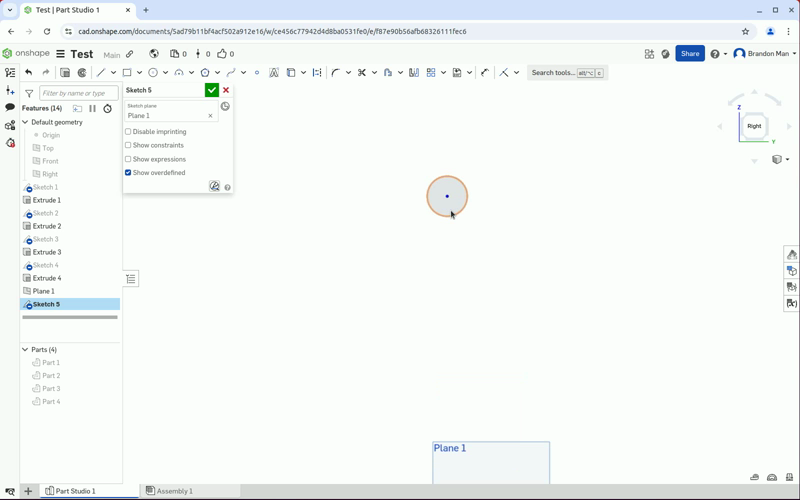
scroll(6)
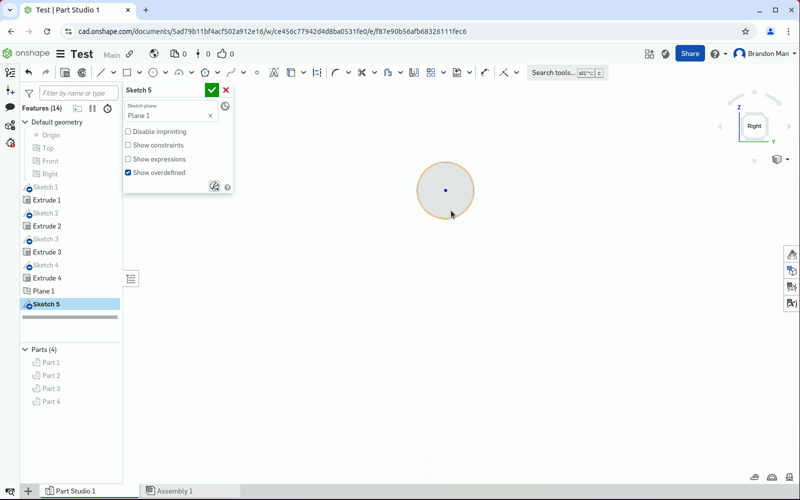
scroll(6)
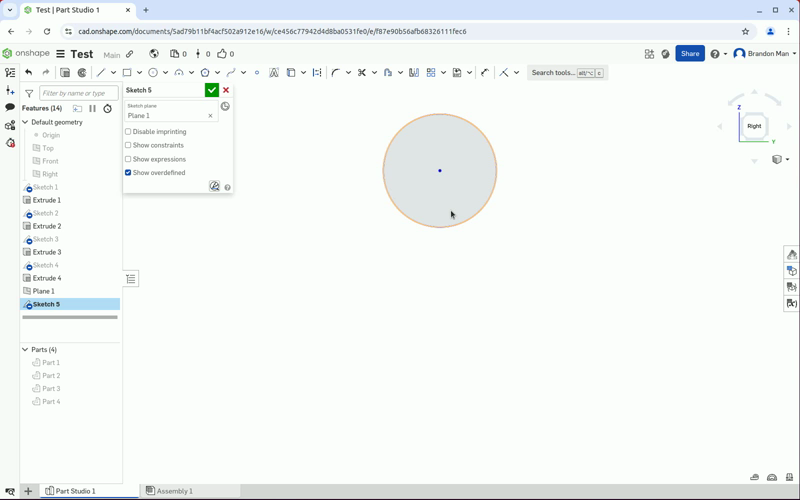
click(451, 210)
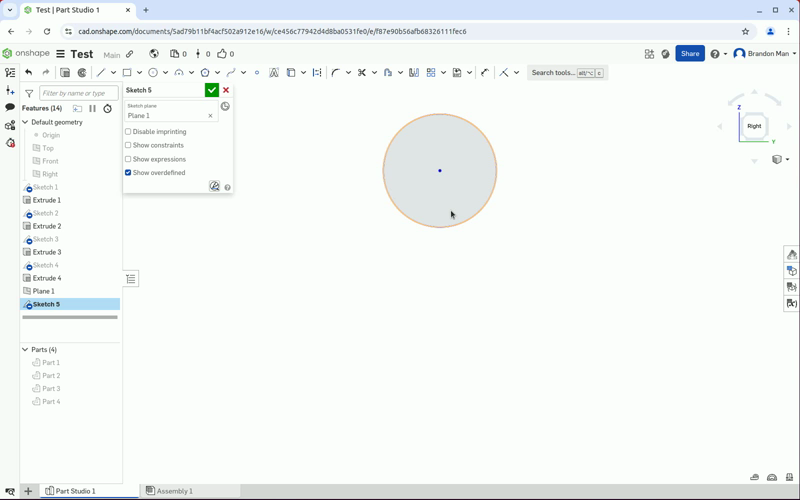
scroll(-6)
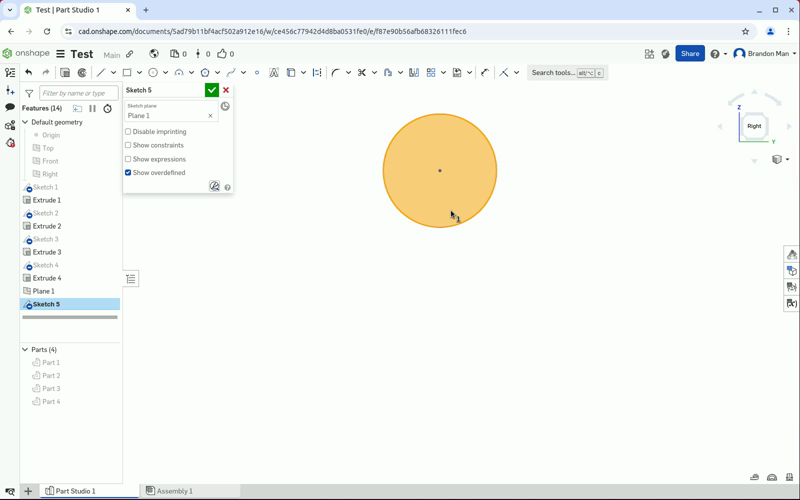
scroll(-6)
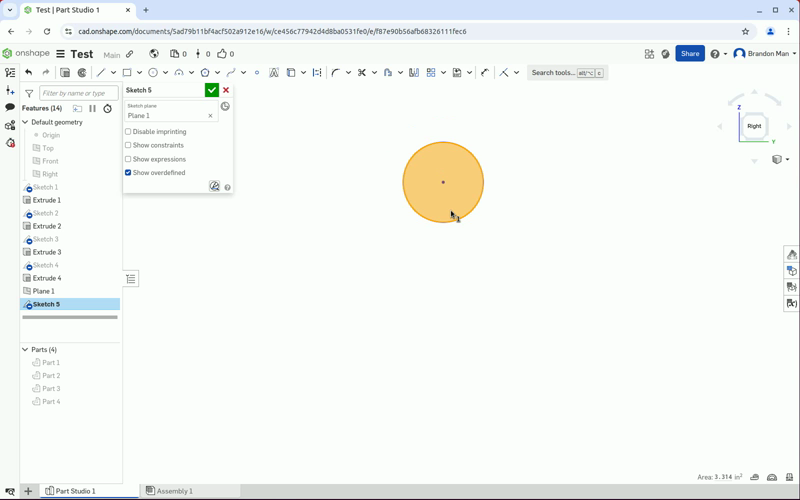
scroll(-6)
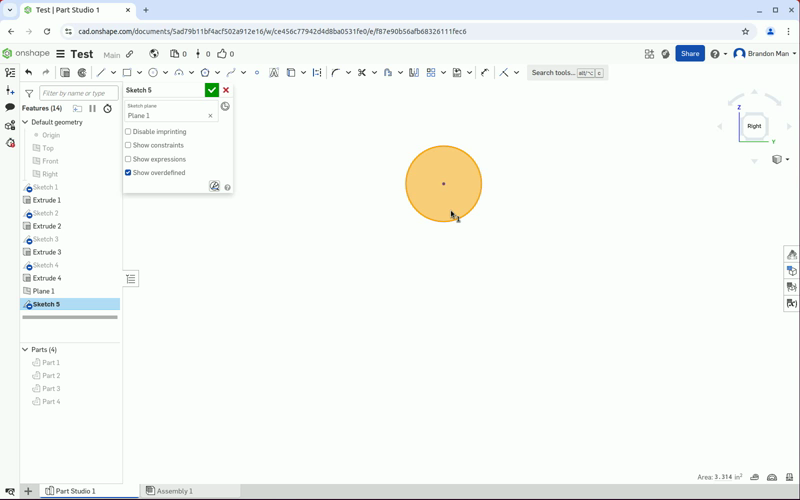
scroll(-6)
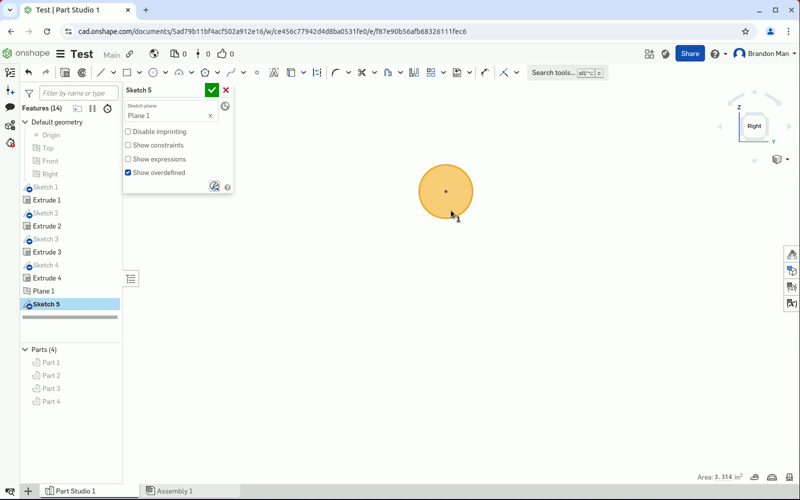
scroll(-6)
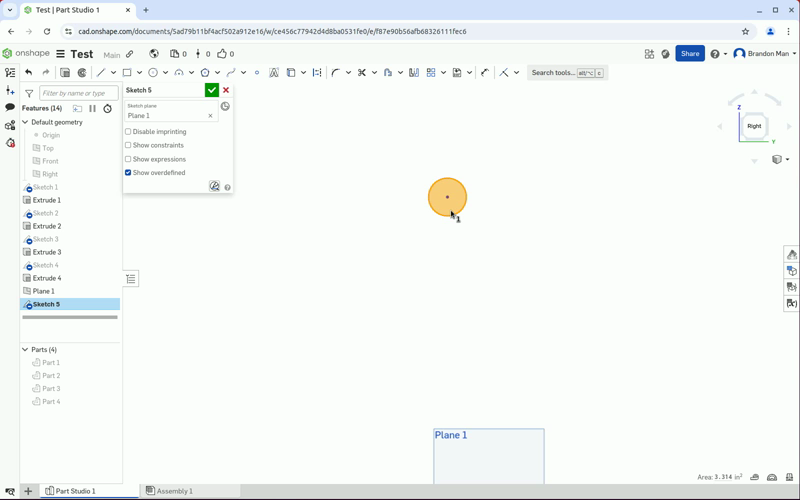
scroll(-6)
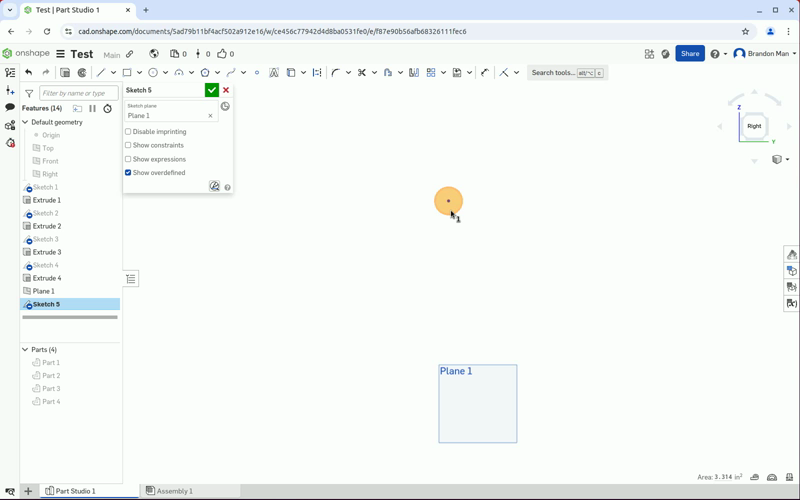
scroll(-6)
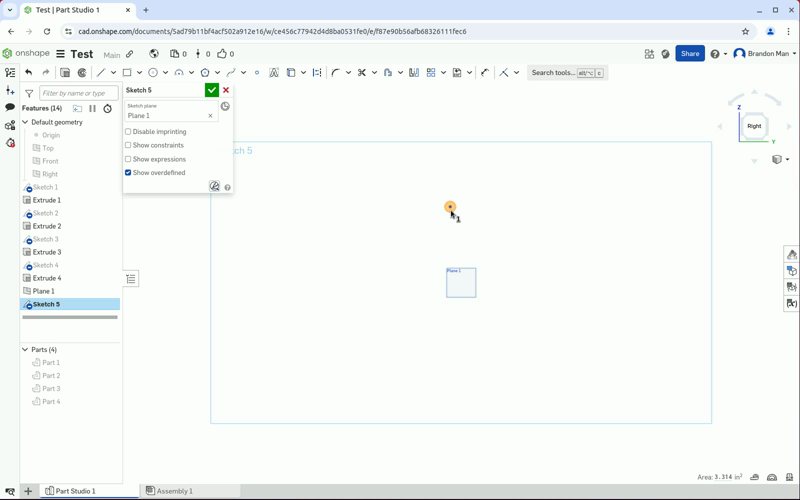
mouse_move(73, 352)
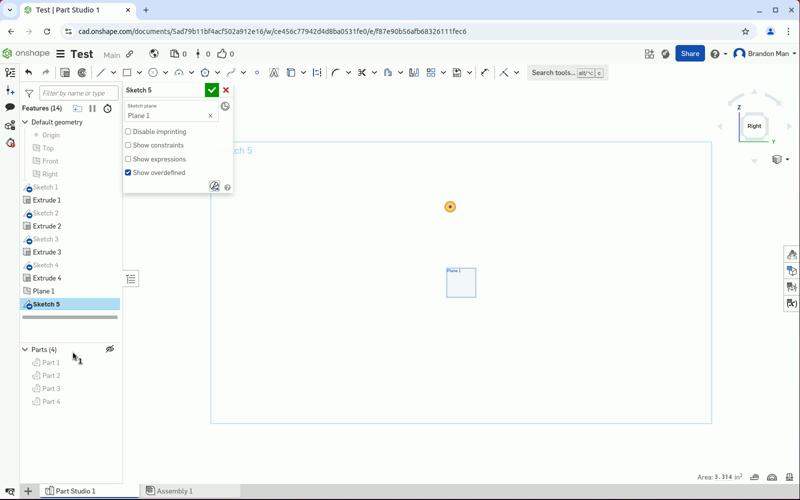
key(shift+y)
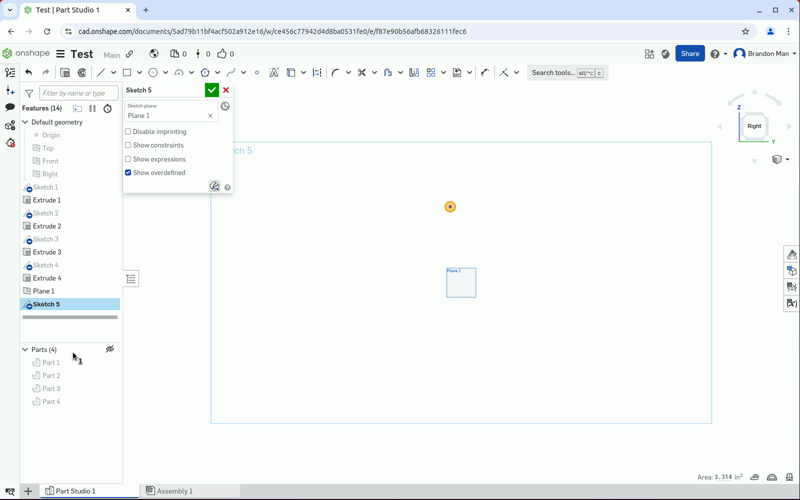
key(shift+e)
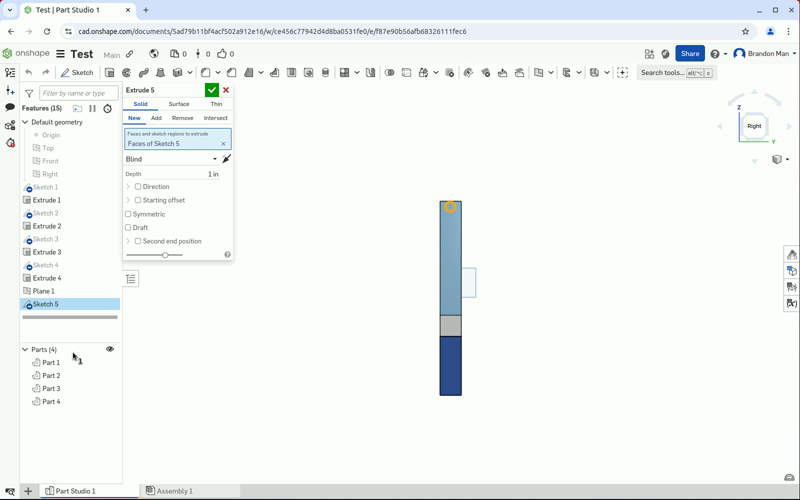
mouse_move(143, 106)
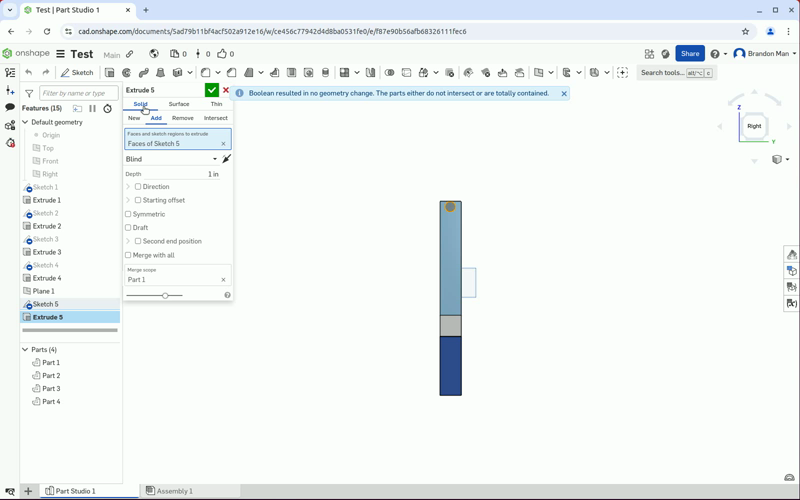
click(143, 106)
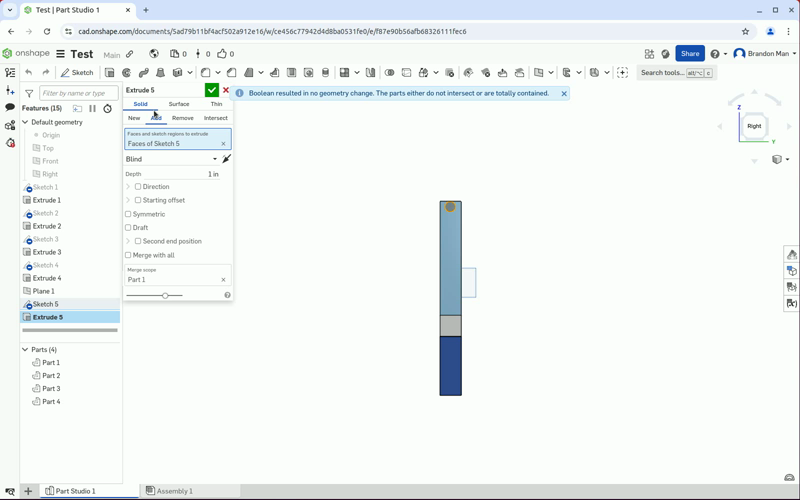
mouse_move(186, 120)
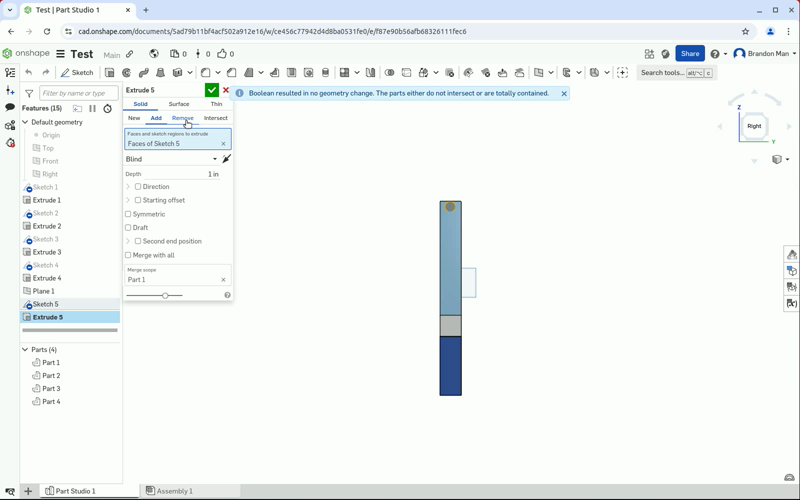
click(186, 120)
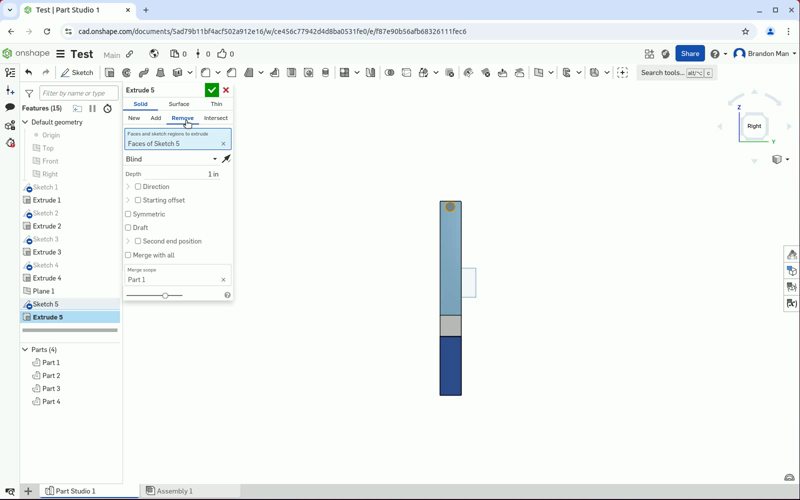
key(tab, 4)
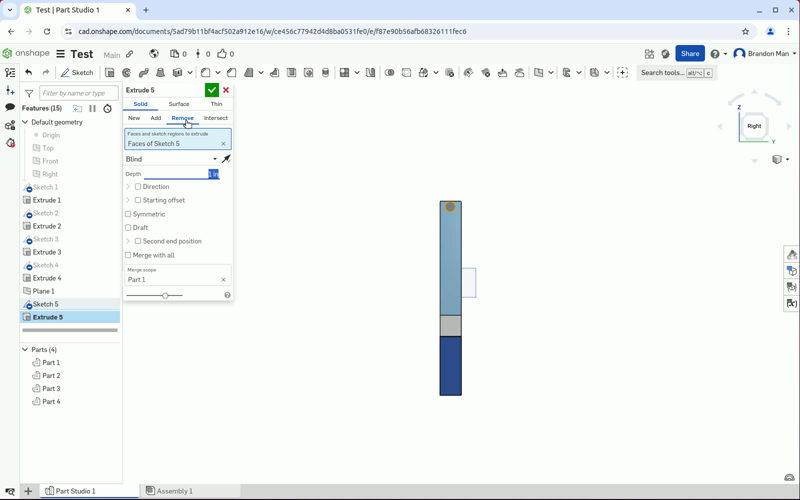
text(8.666)
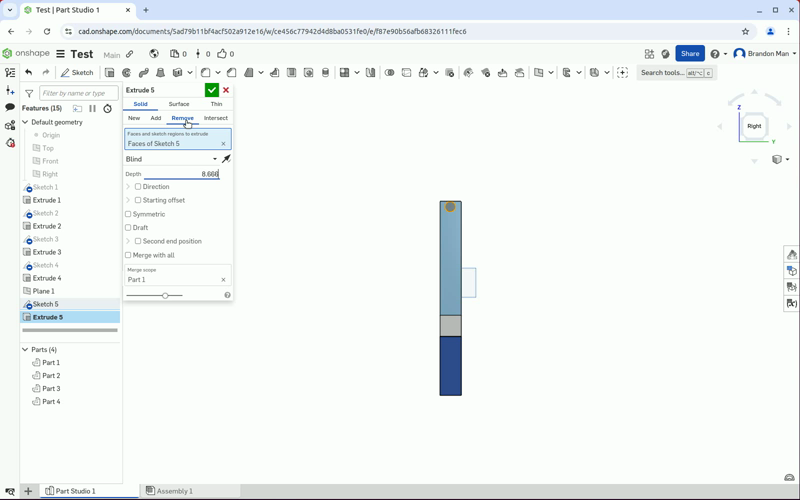
key(tab, 6)
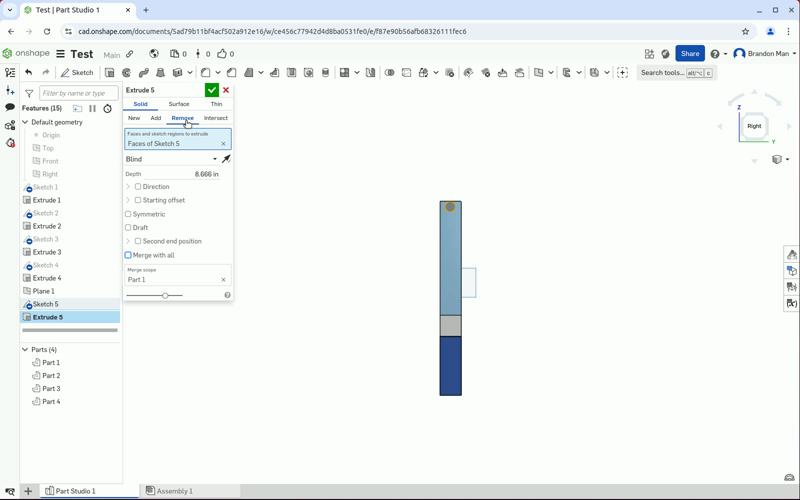
key(space)
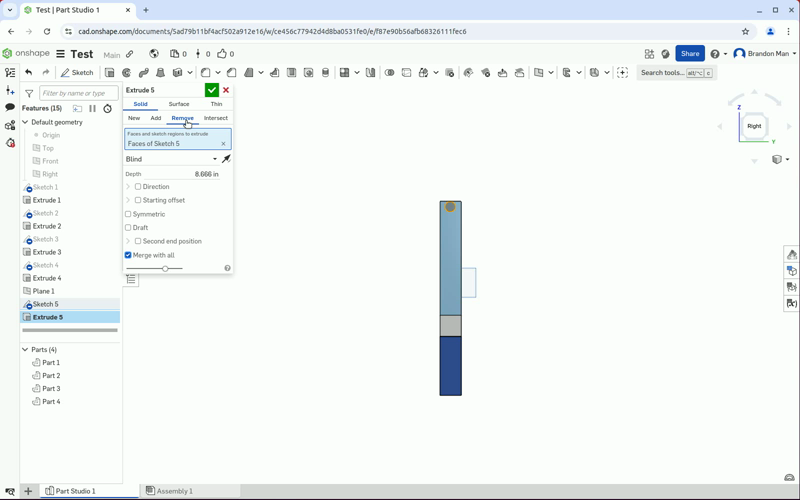
key(enter)
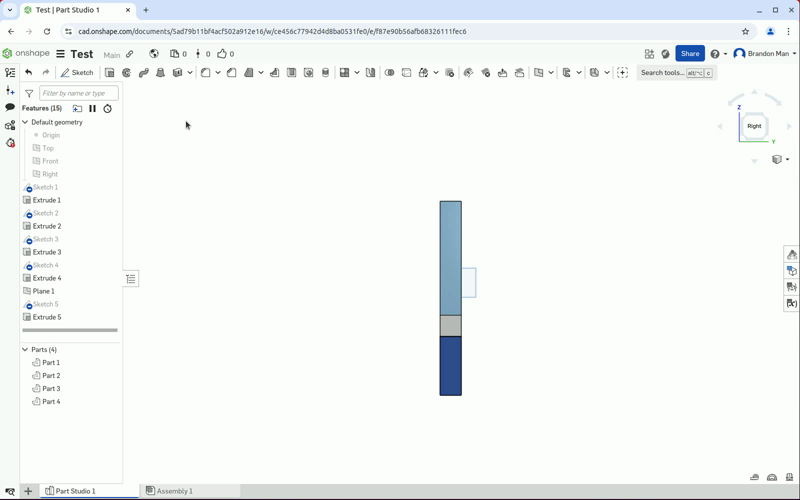
key(shift+h)
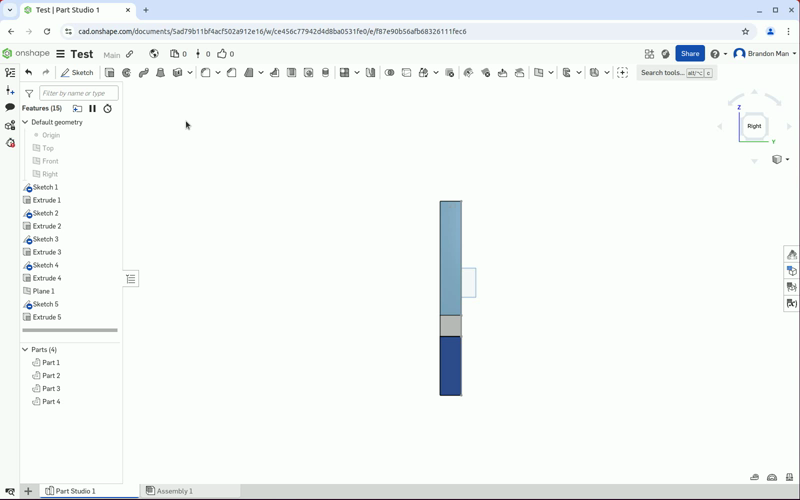
key(shift+h)
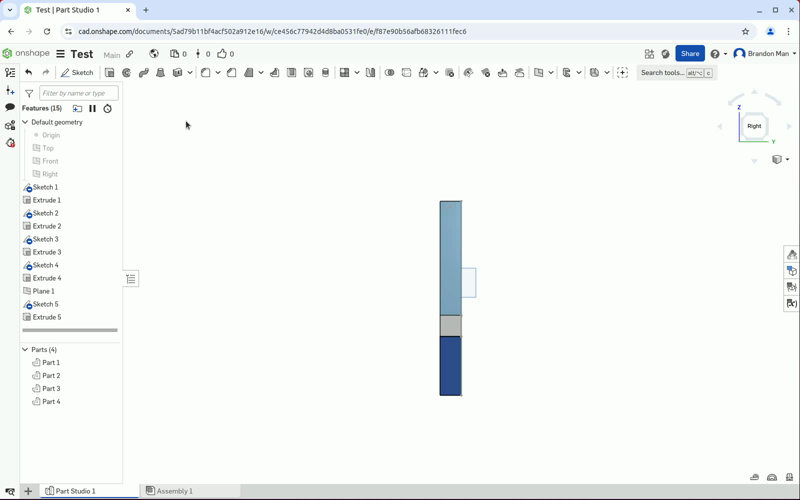
key(shift+7)
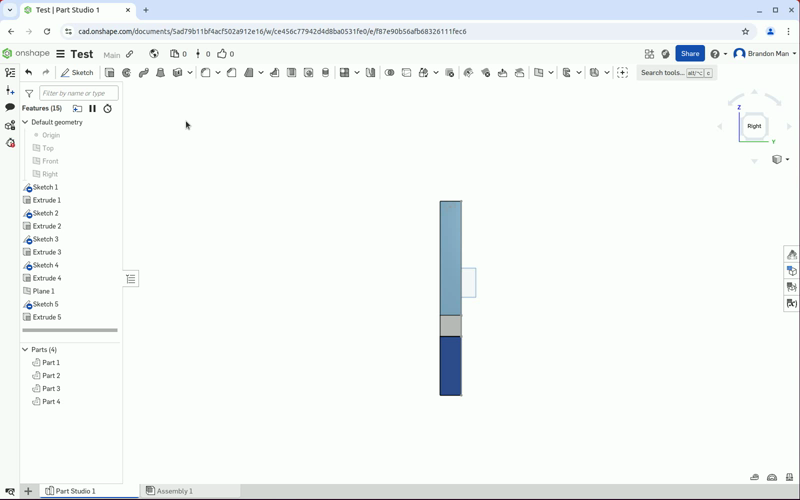
key(right, 2)
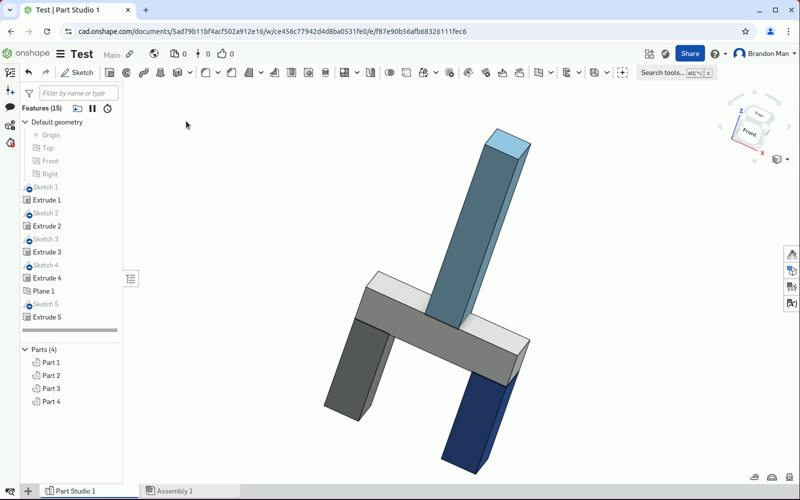
key(down, 2)
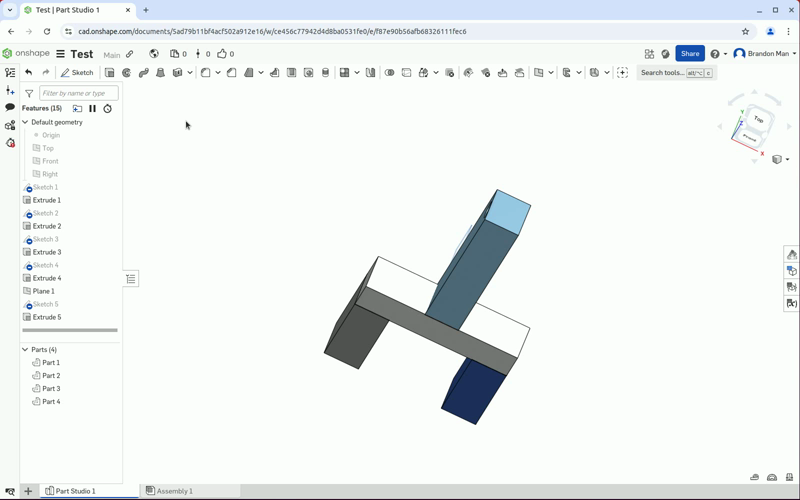
key(up, 2)
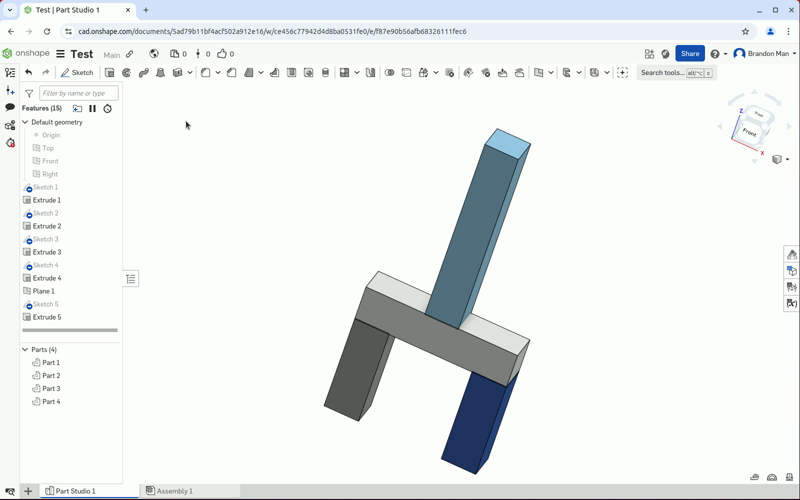
key(left, 2)
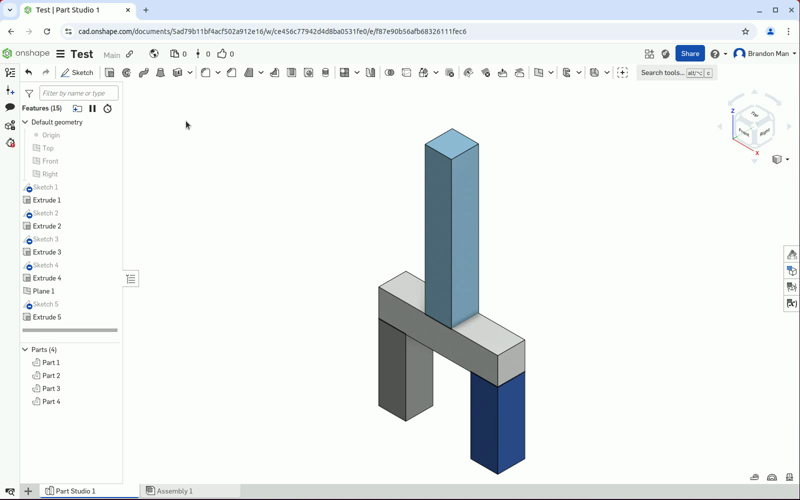
mouse_move(73, 189)
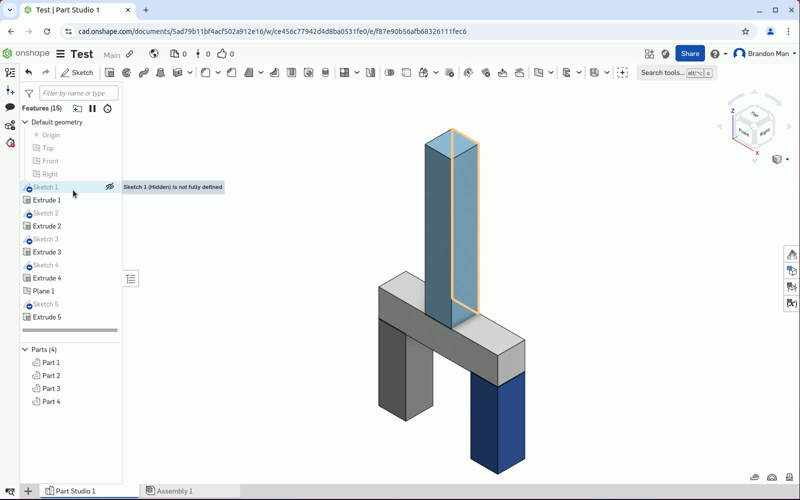
click(73, 189)